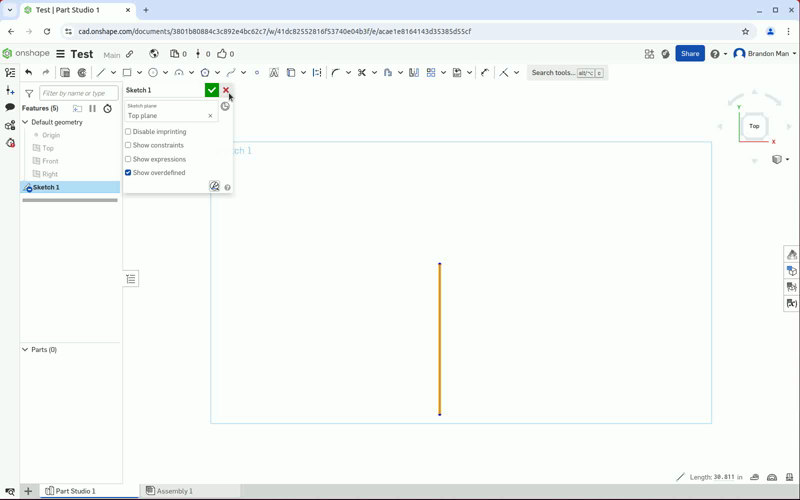
key(shift+h)
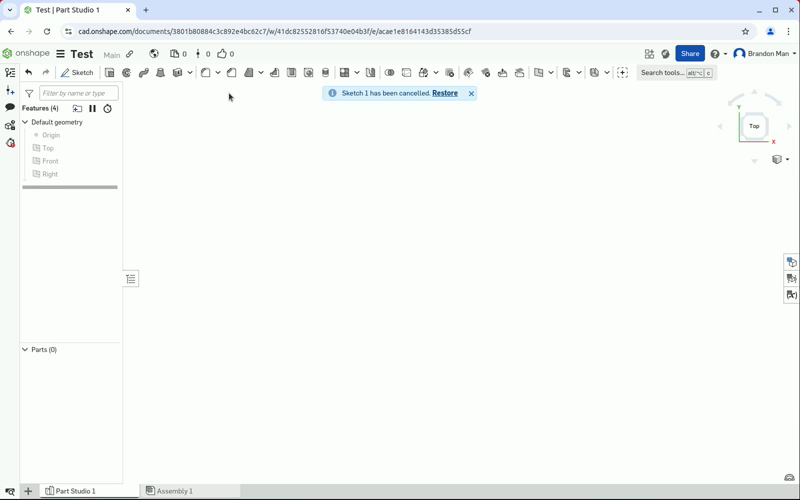
mouse_move(73, 352)
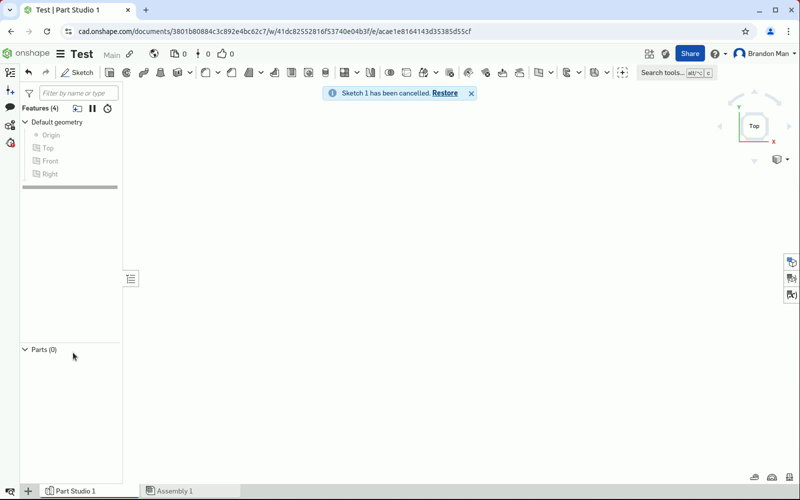
key(y)
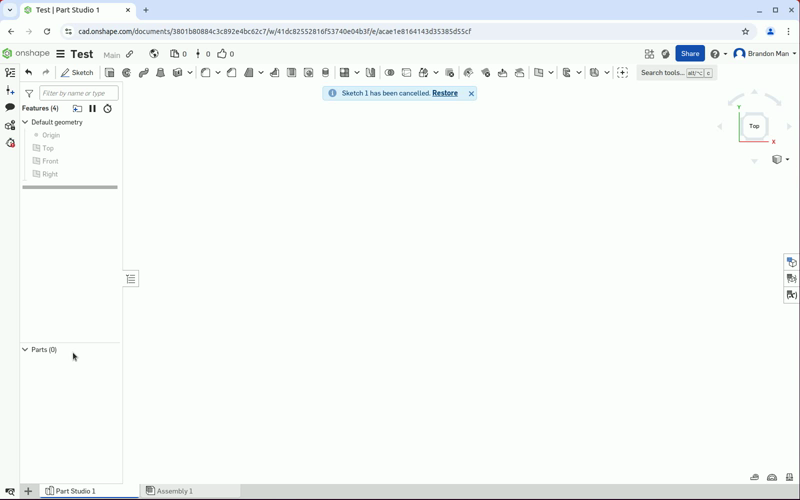
key(shift+p)
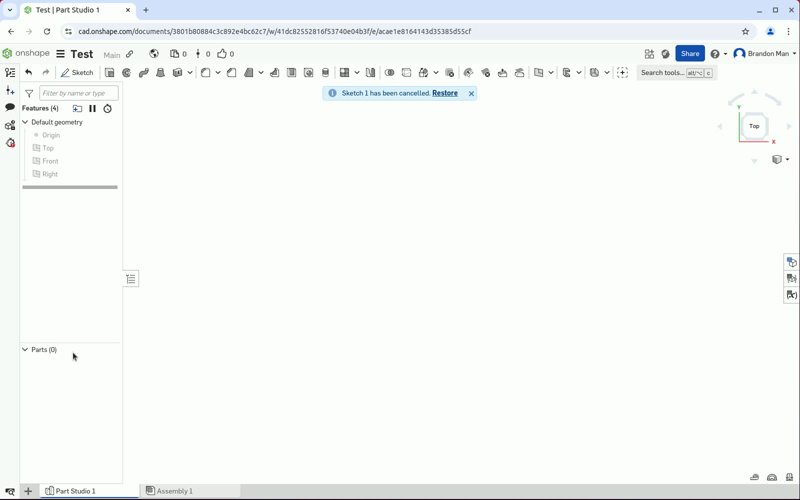
key(space)
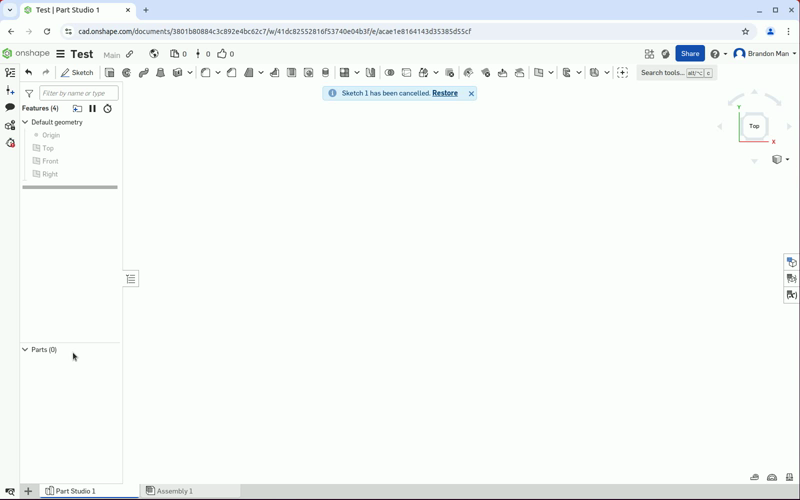
key_down(shift)
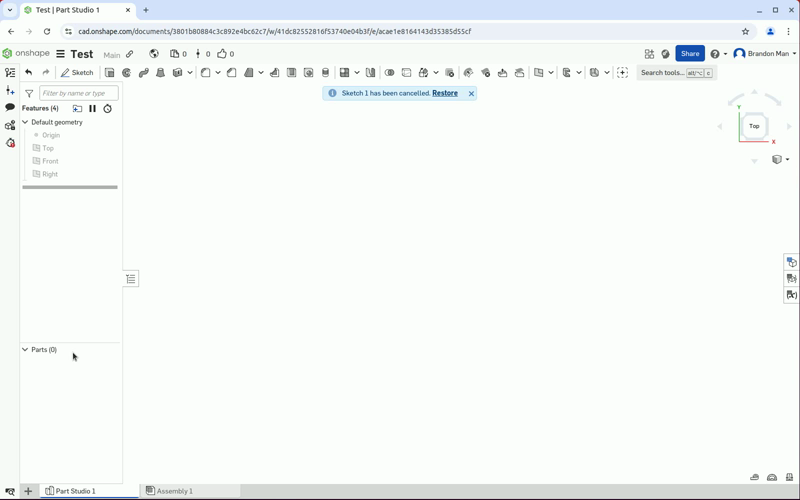
key(up)
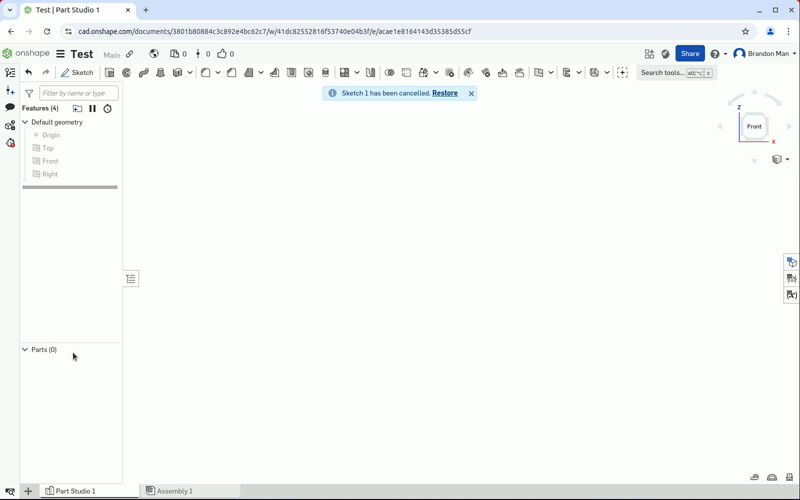
key_up(shift)
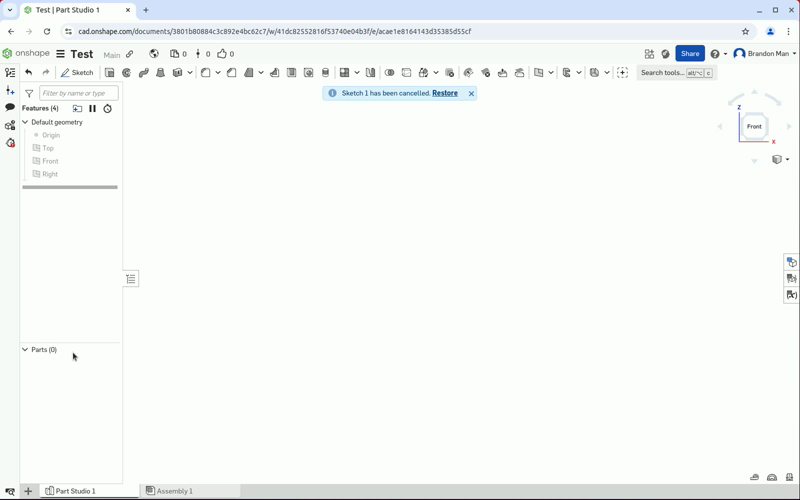
mouse_move(73, 352)
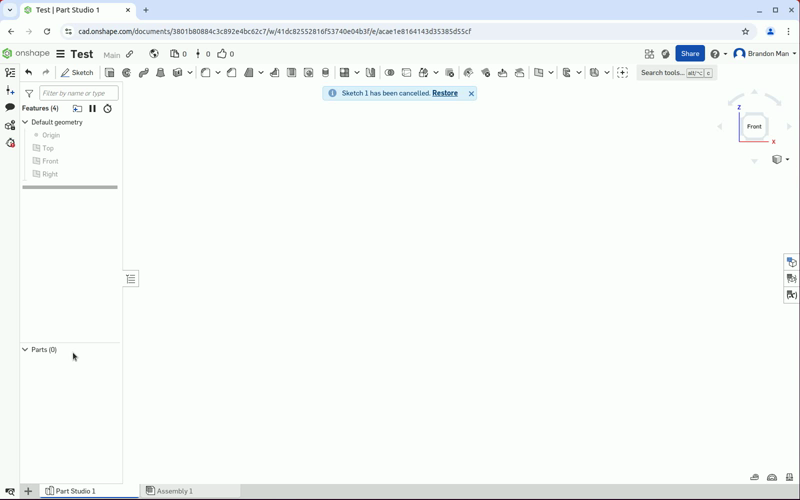
key(shift+y)
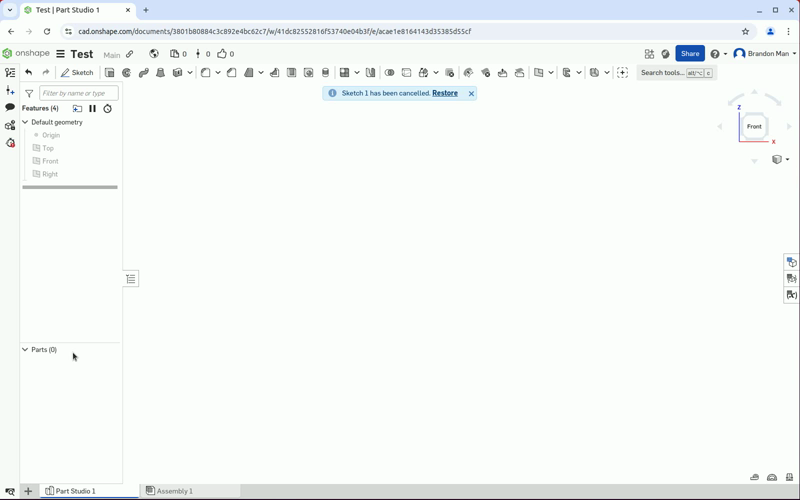
key(shift+s)
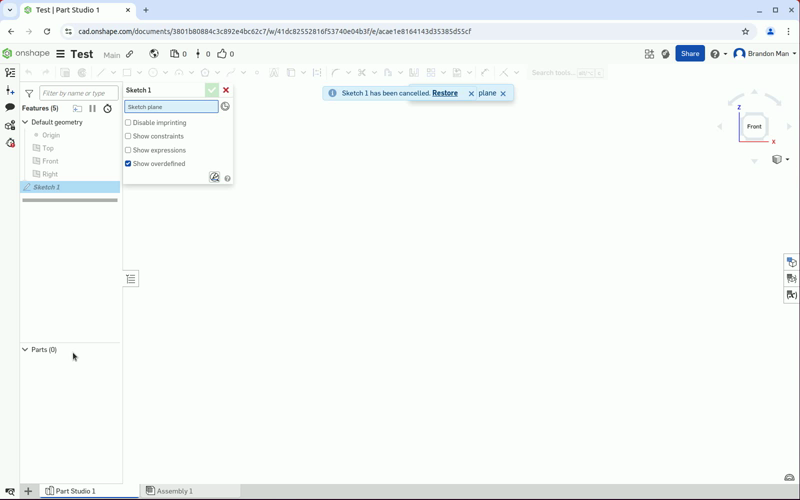
mouse_move(73, 163)
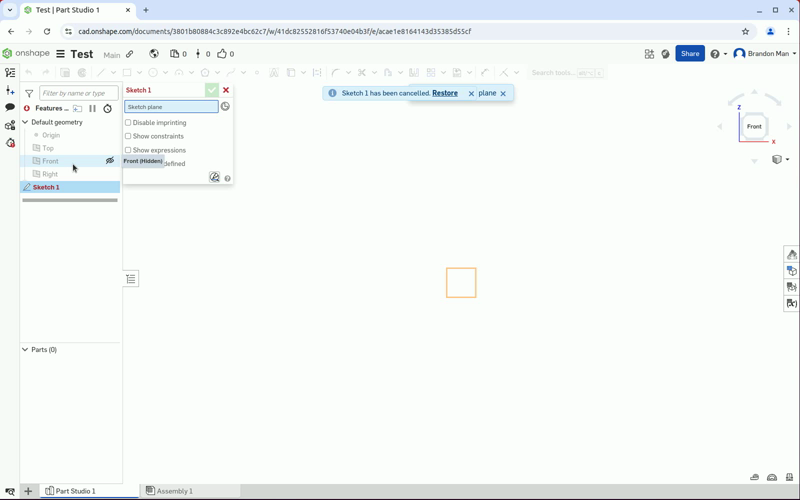
click(73, 163)
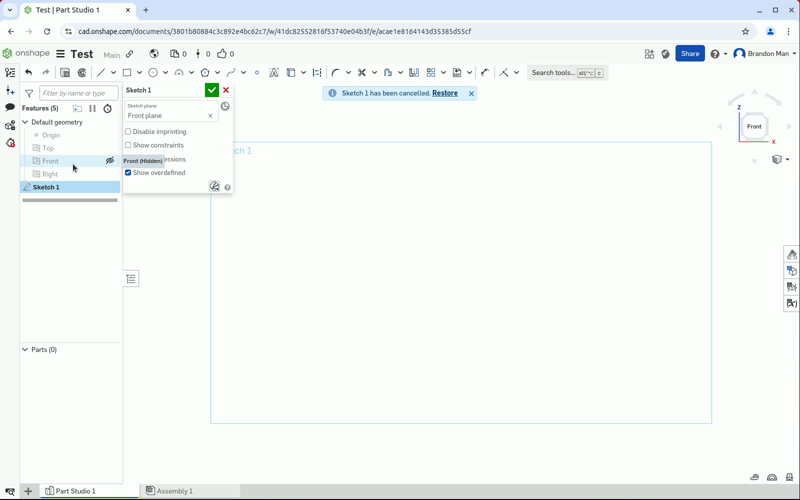
mouse_move(73, 352)
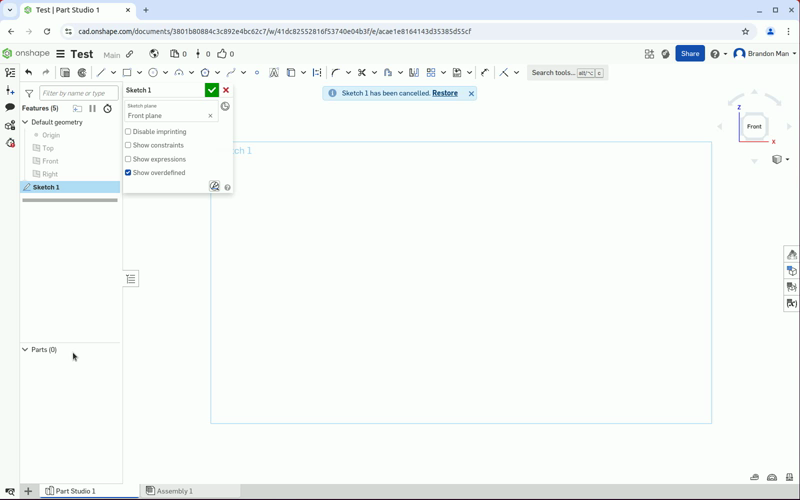
key(y)
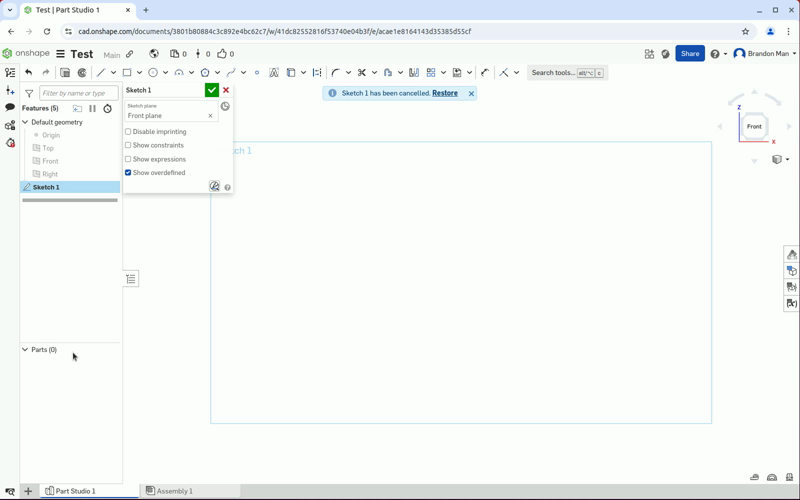
key(l)
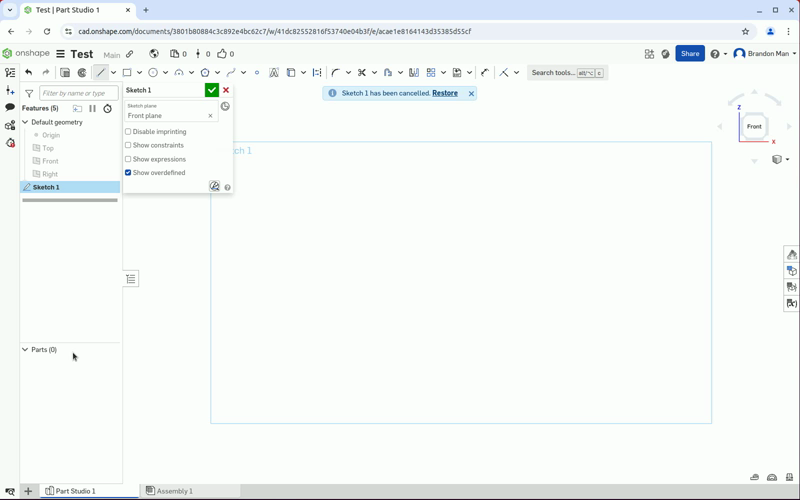
key_down(shift)
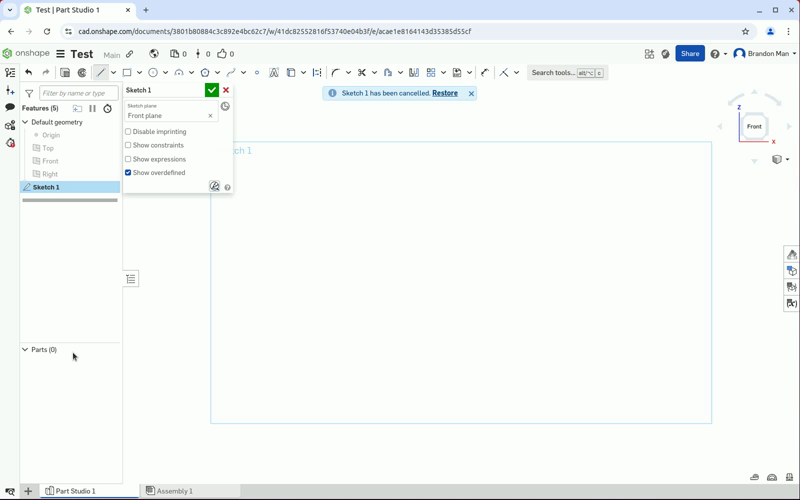
mouse_move(413, 309)
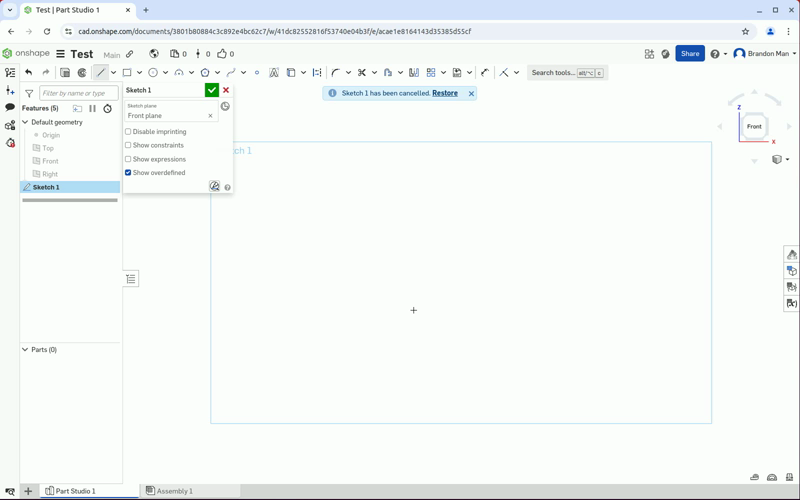
click(413, 309)
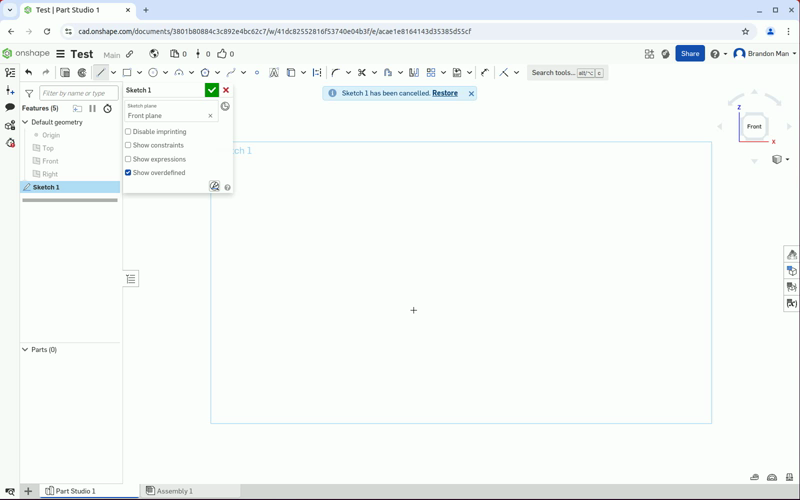
key_up(shift)
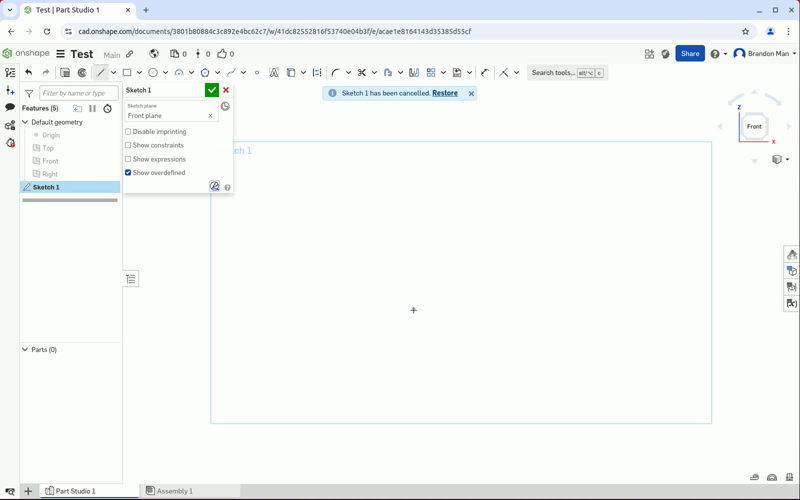
key_down(shift)
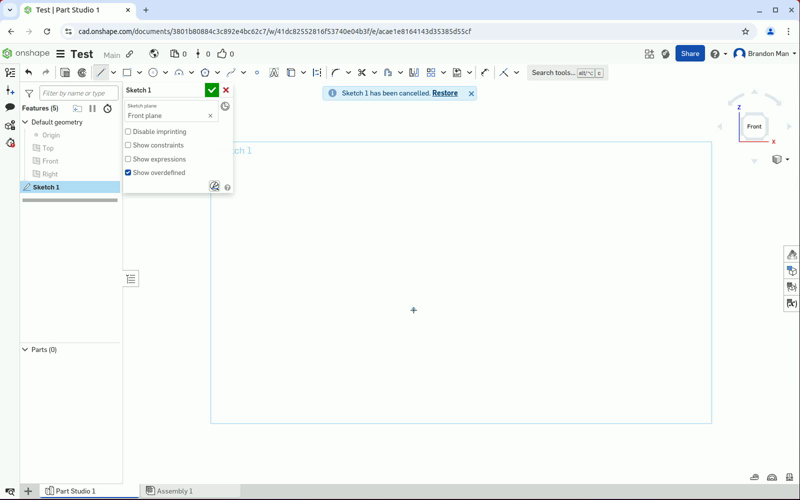
mouse_move(509, 309)
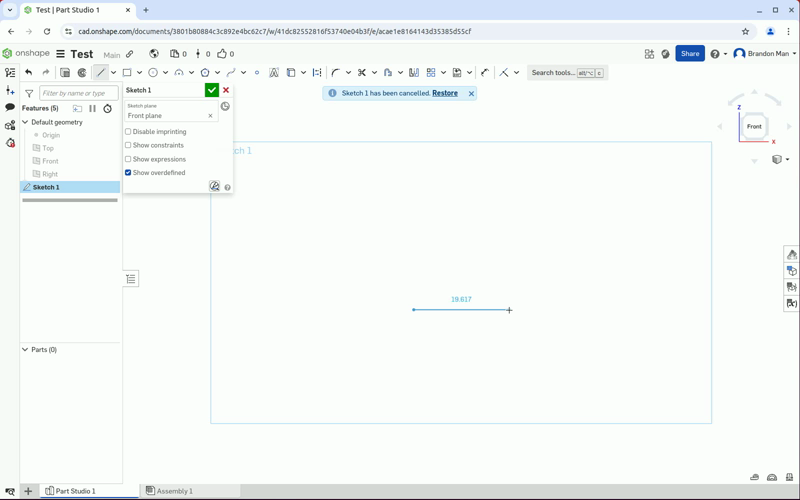
click(509, 309)
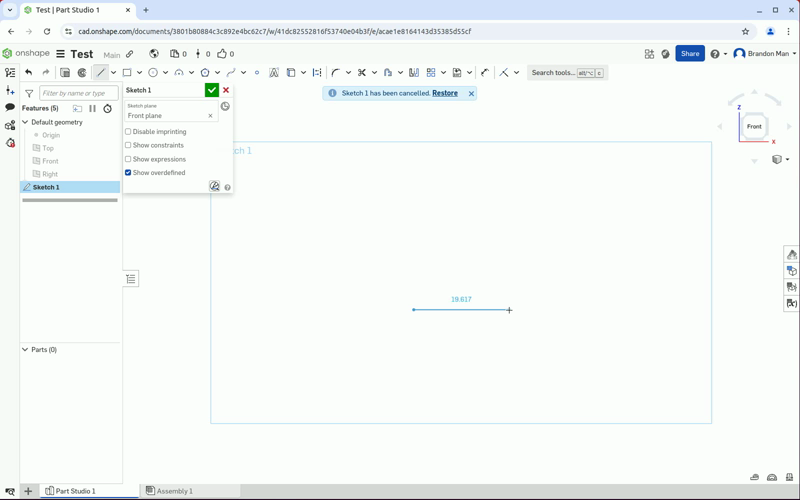
key_up(shift)
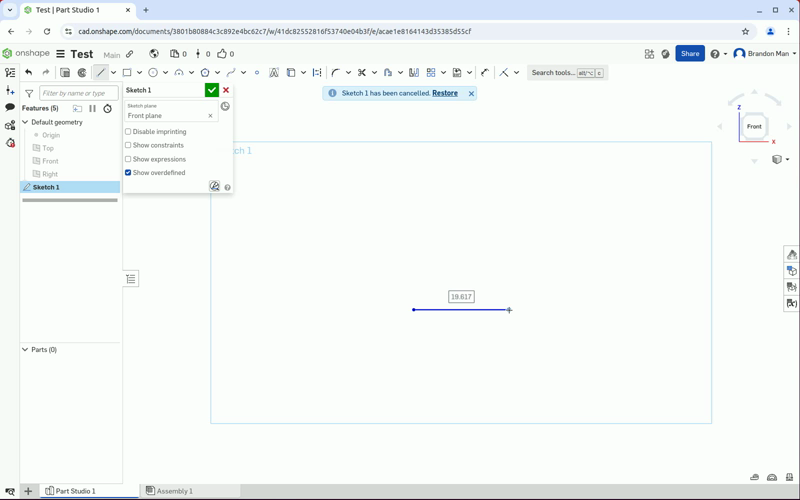
key_down(shift)
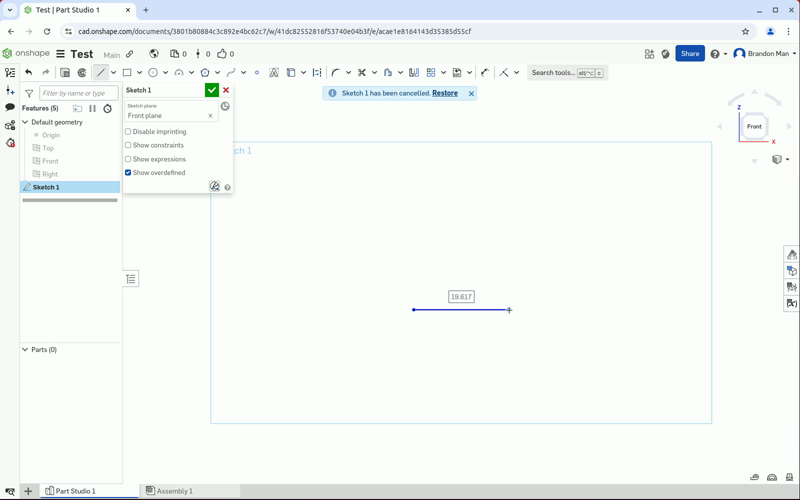
mouse_move(539, 309)
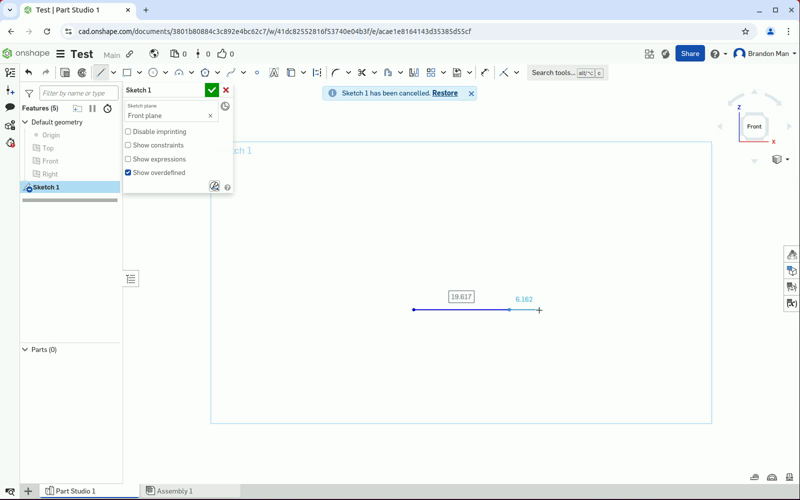
mouse_move(509, 259)
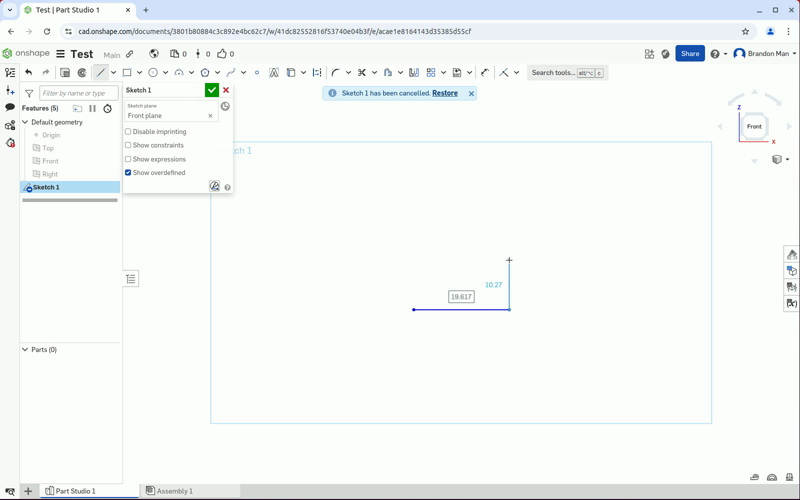
click(509, 259)
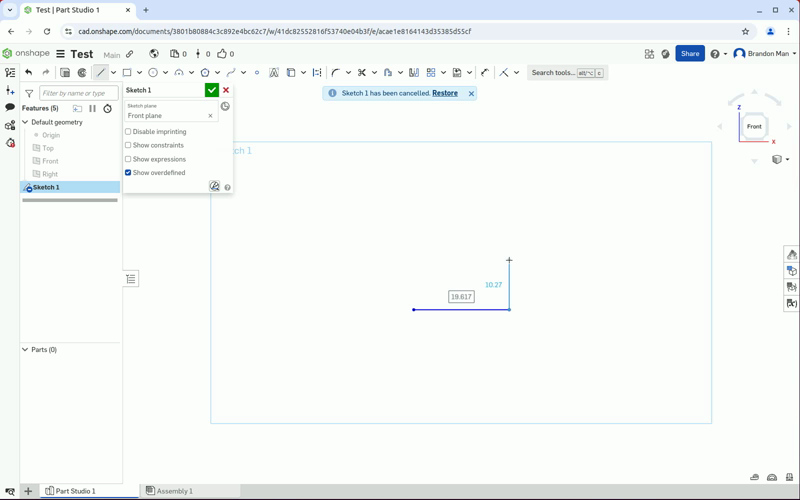
key_up(shift)
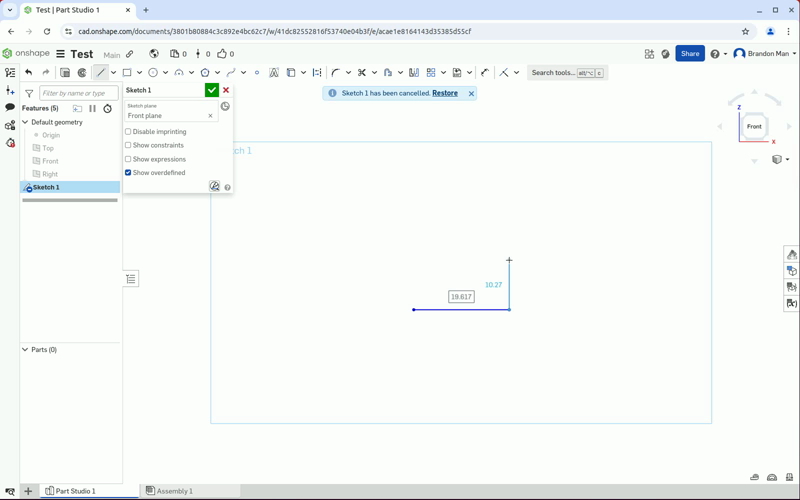
key_down(shift)
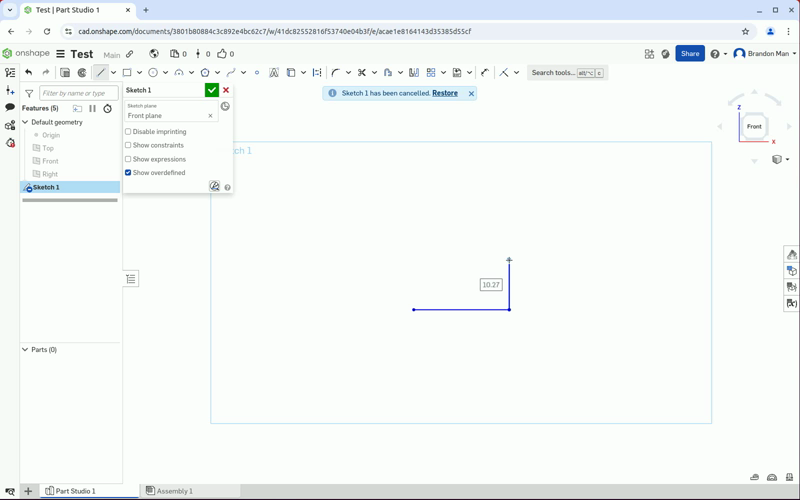
mouse_move(413, 259)
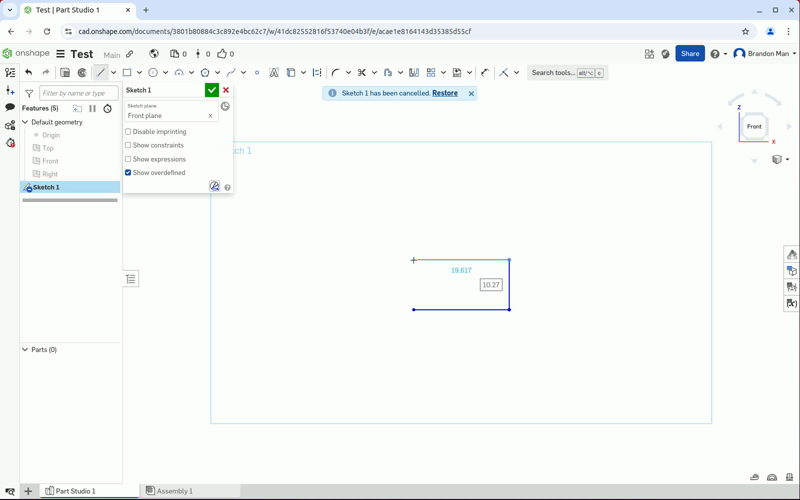
click(413, 259)
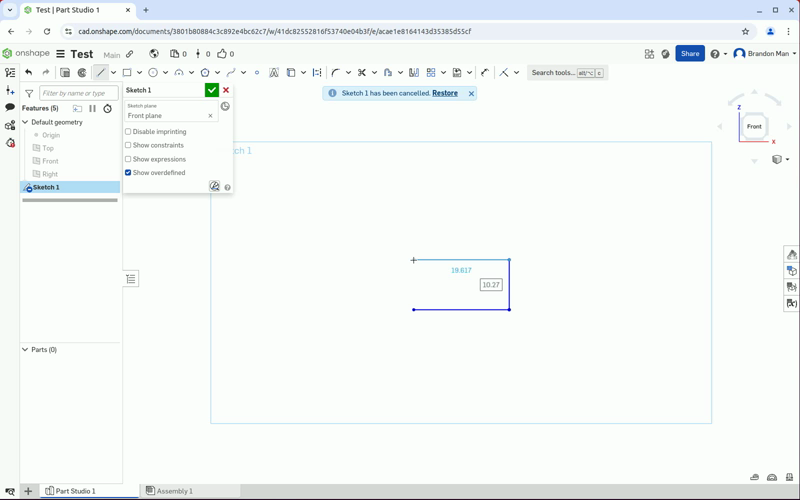
key_up(shift)
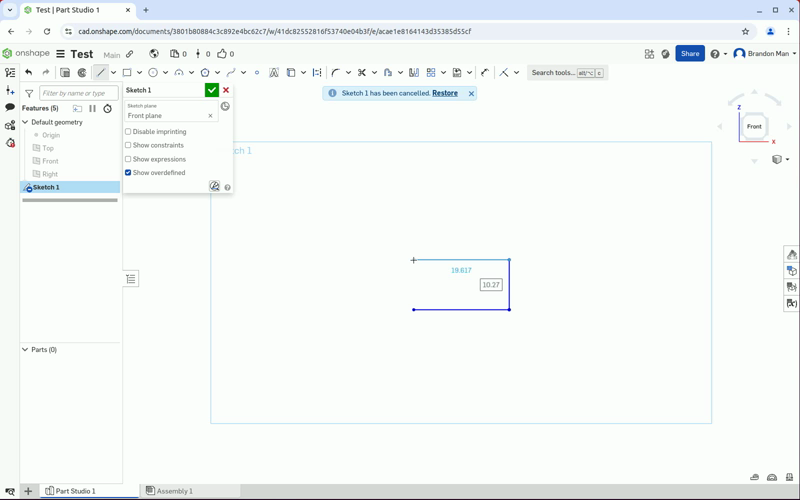
mouse_move(444, 259)
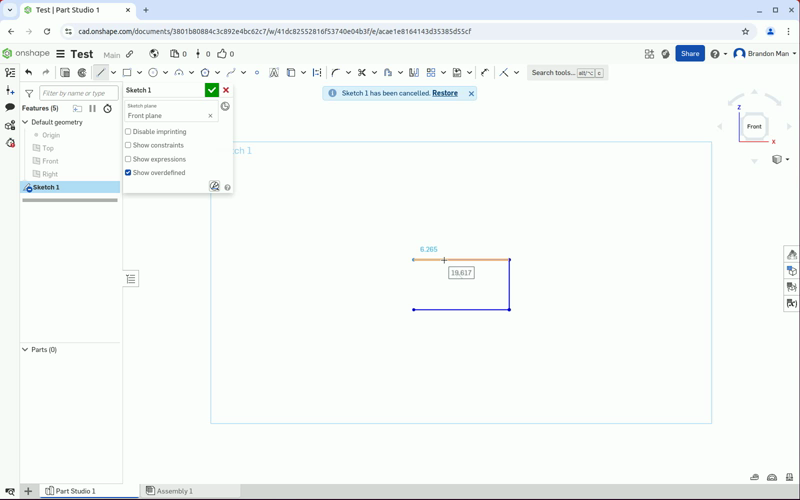
key_down(shift)
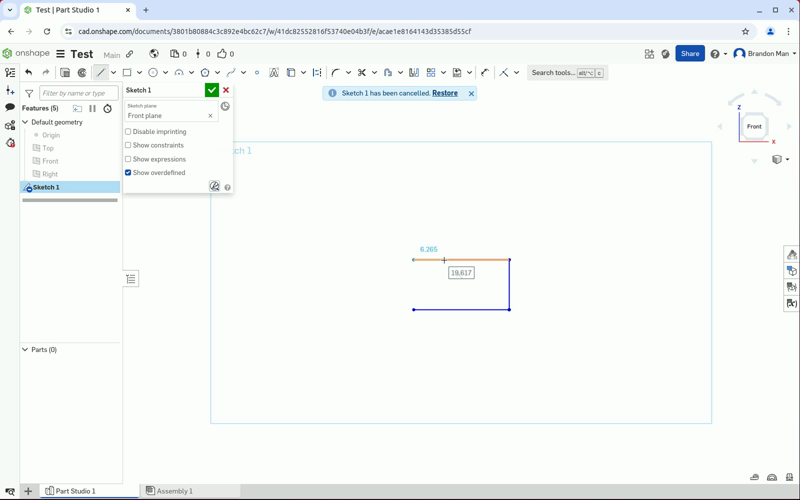
mouse_move(413, 309)
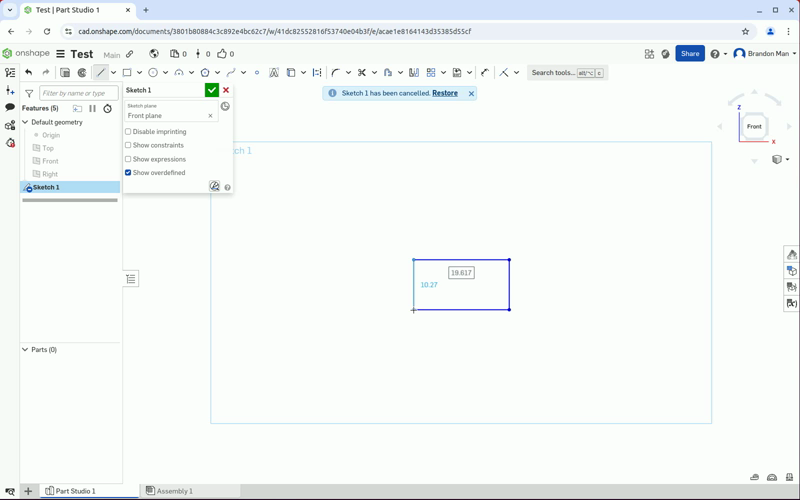
key_up(shift)
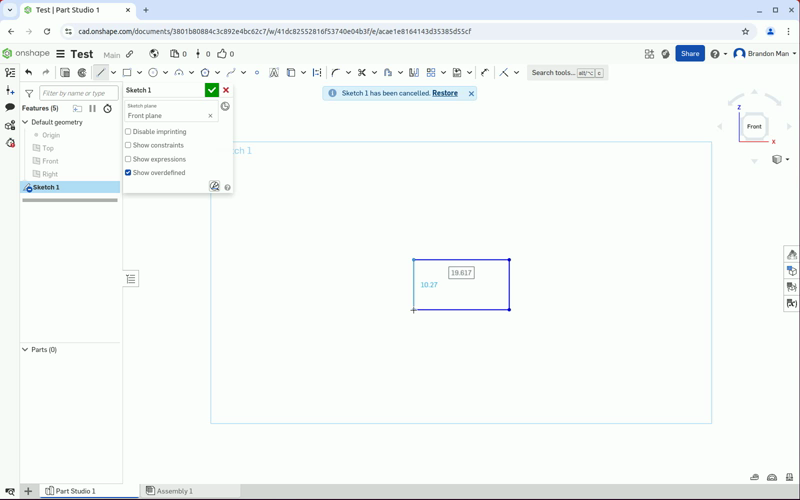
click(413, 309)
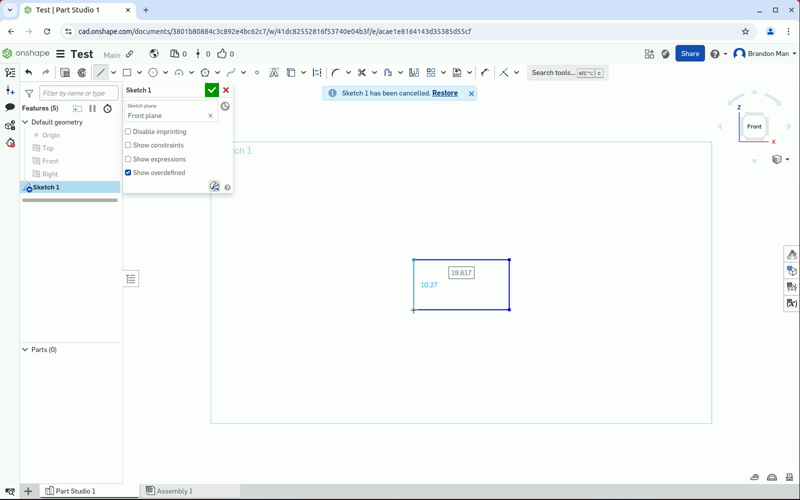
key(esc)
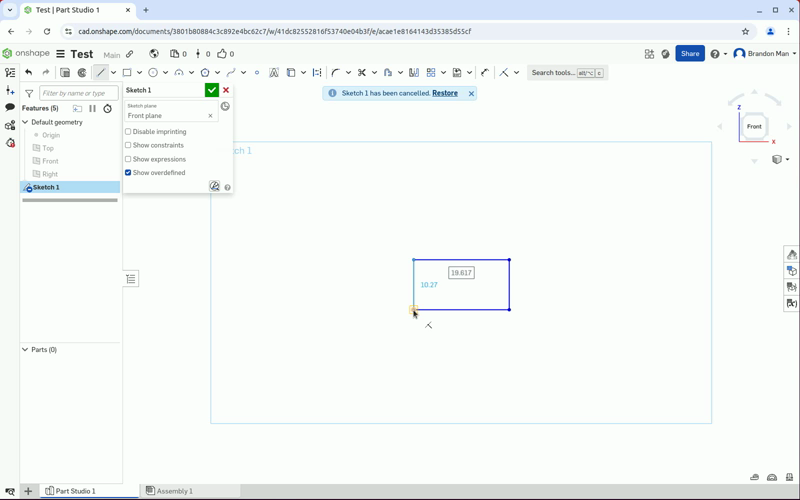
mouse_move(486, 278)
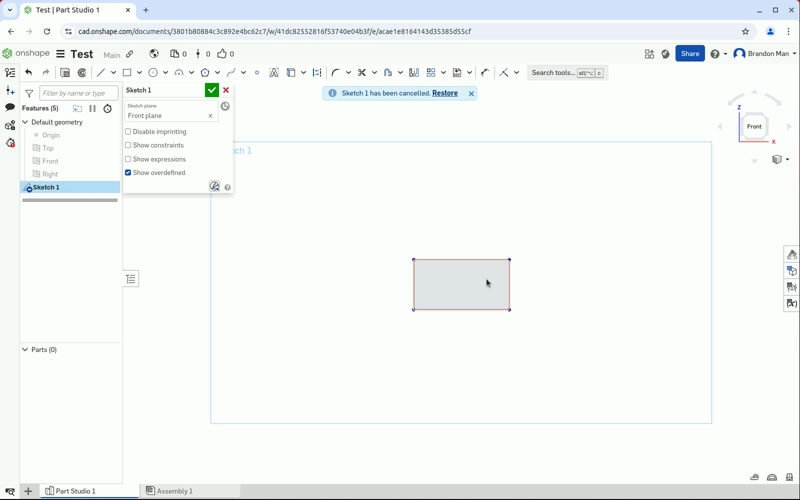
click(486, 278)
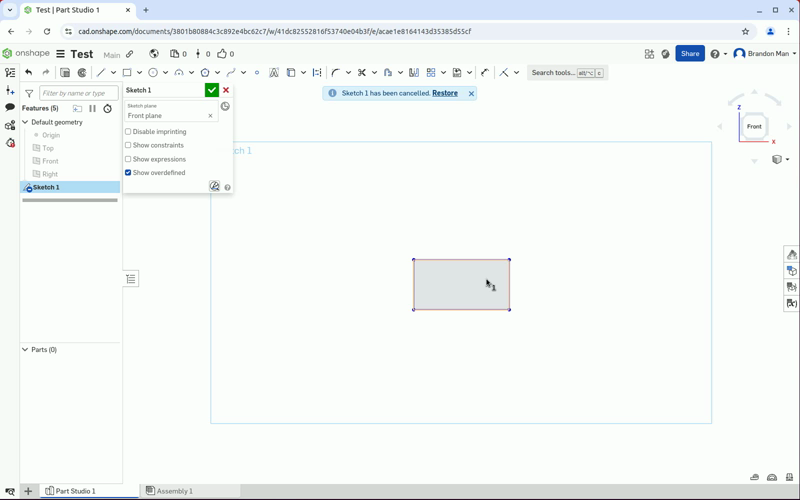
mouse_move(73, 352)
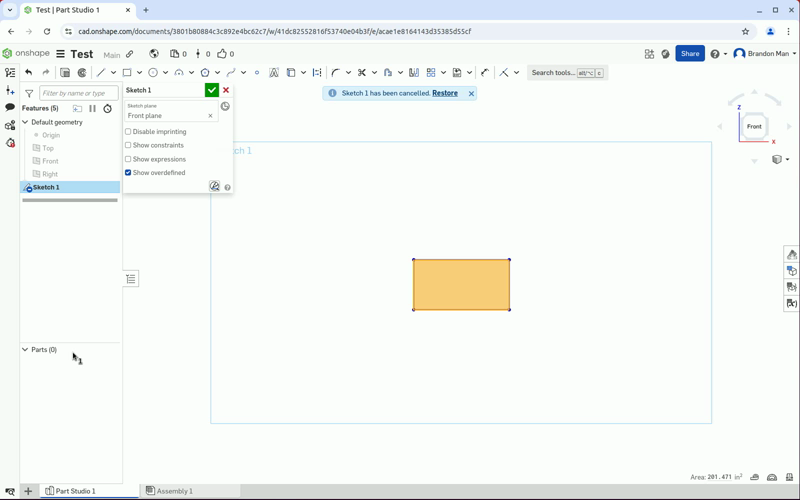
key(shift+y)
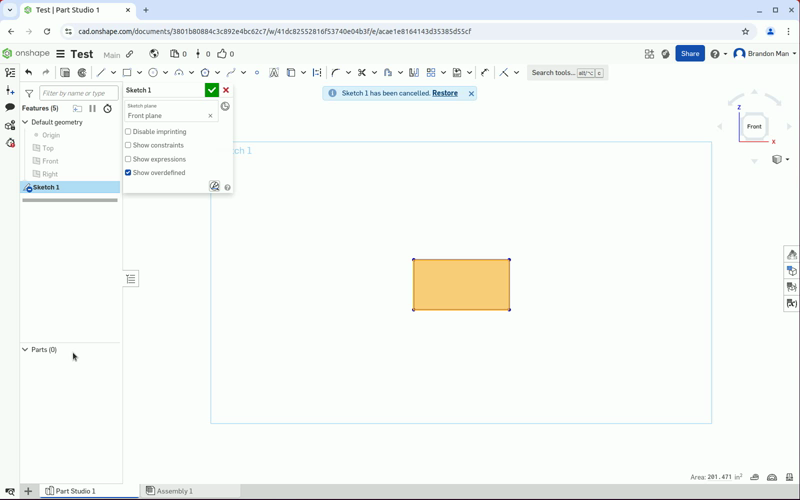
key(shift+e)
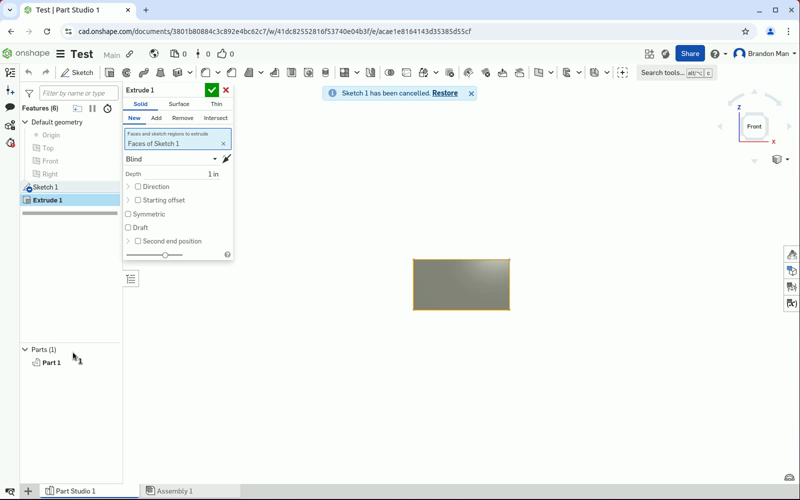
mouse_move(143, 106)
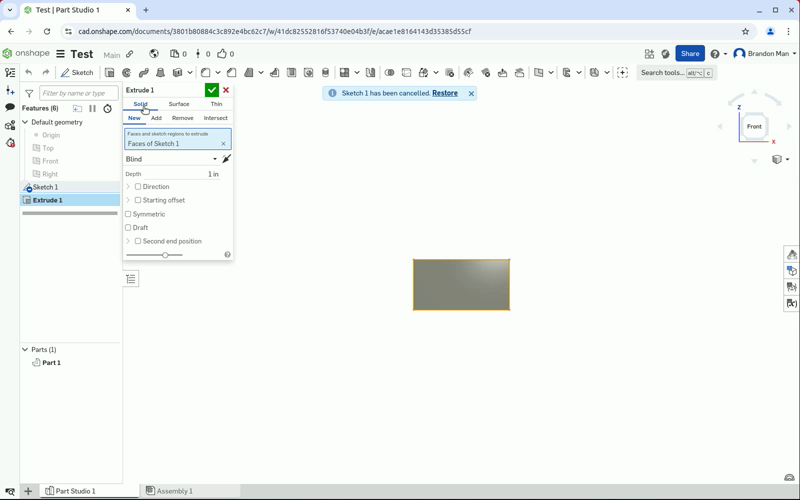
click(143, 106)
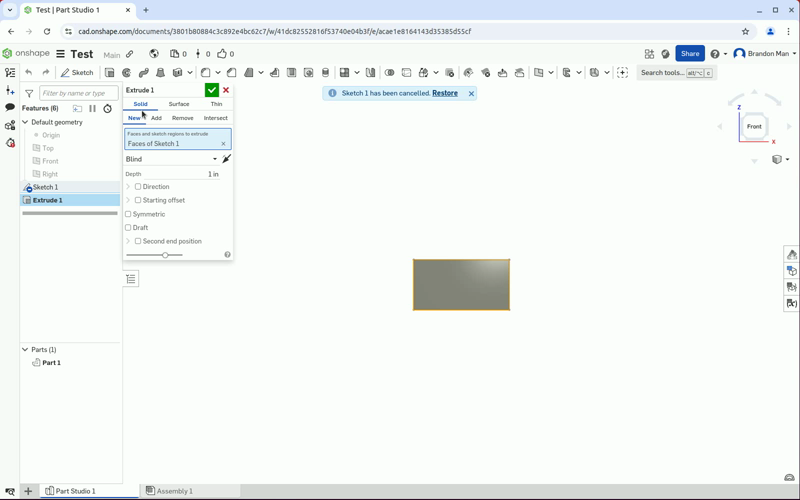
mouse_move(137, 120)
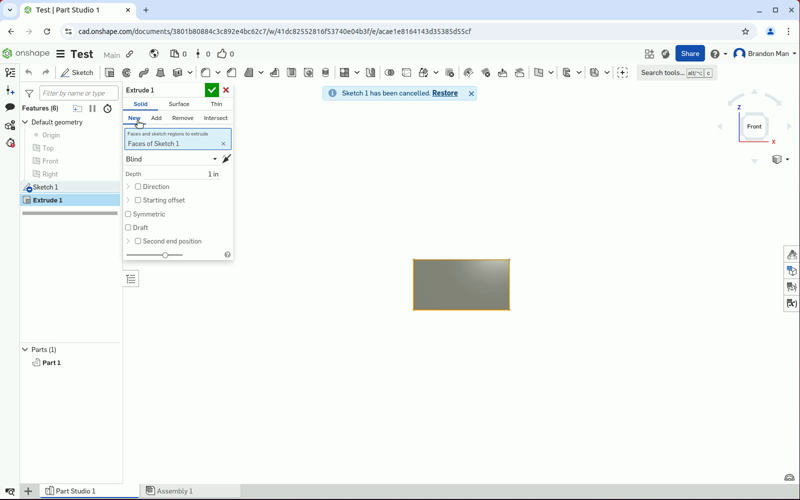
click(137, 120)
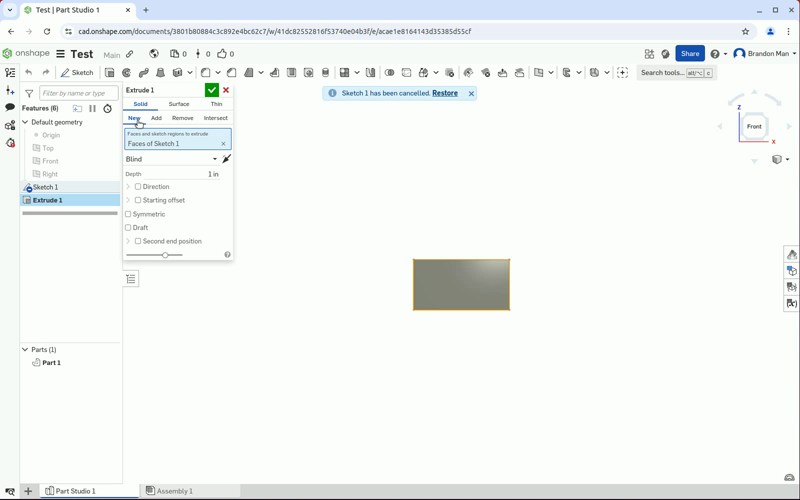
key(tab, 4)
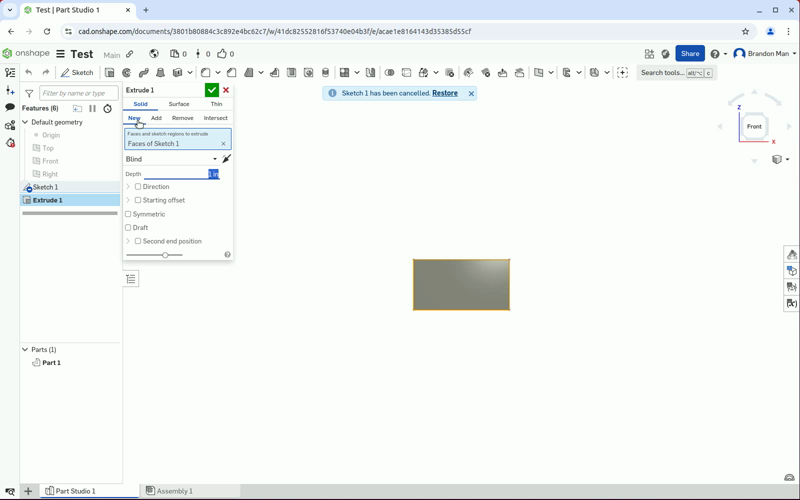
text(5.536)
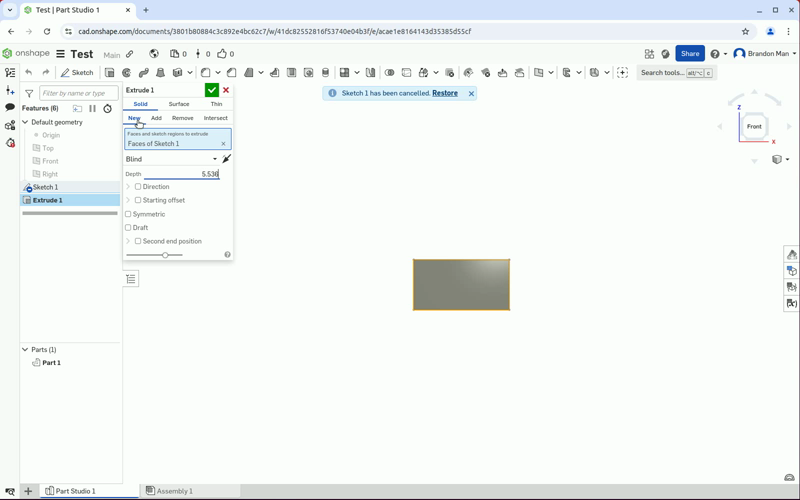
key(enter)
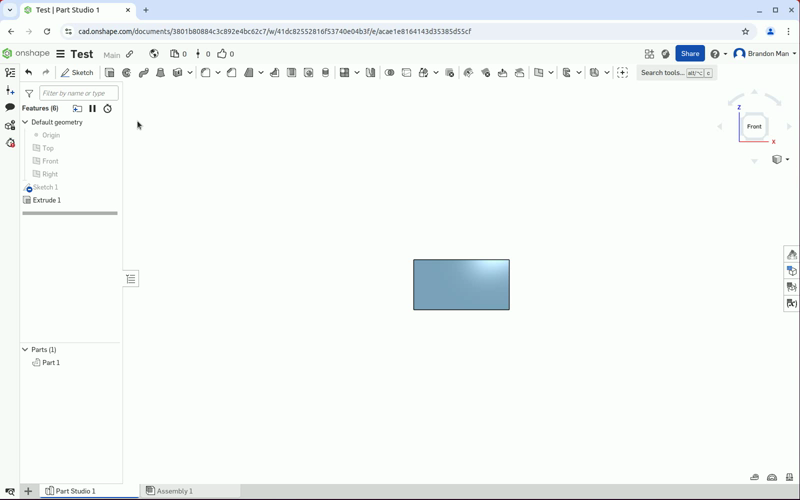
key(shift+h)
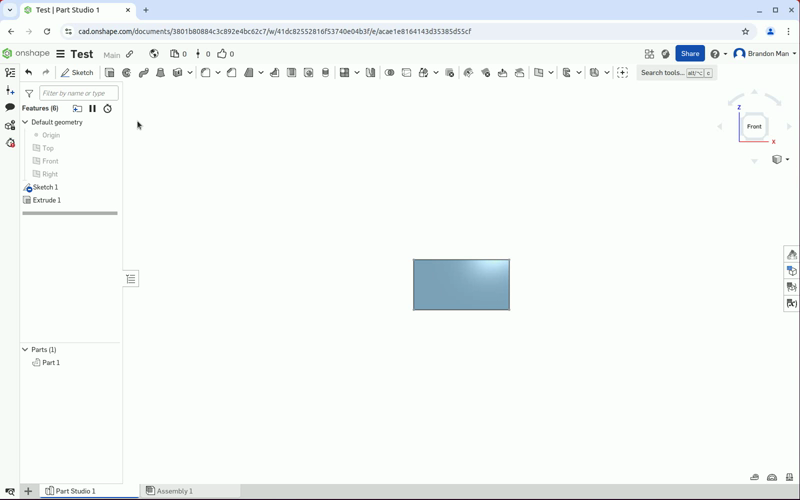
key(shift+h)
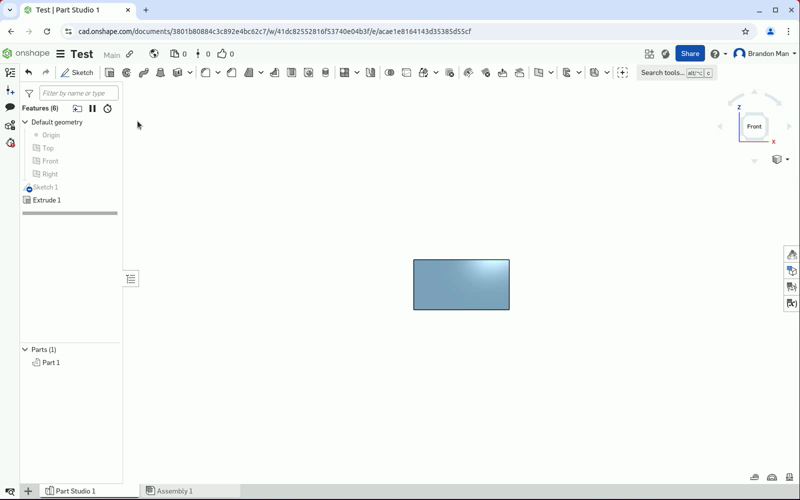
mouse_move(73, 189)
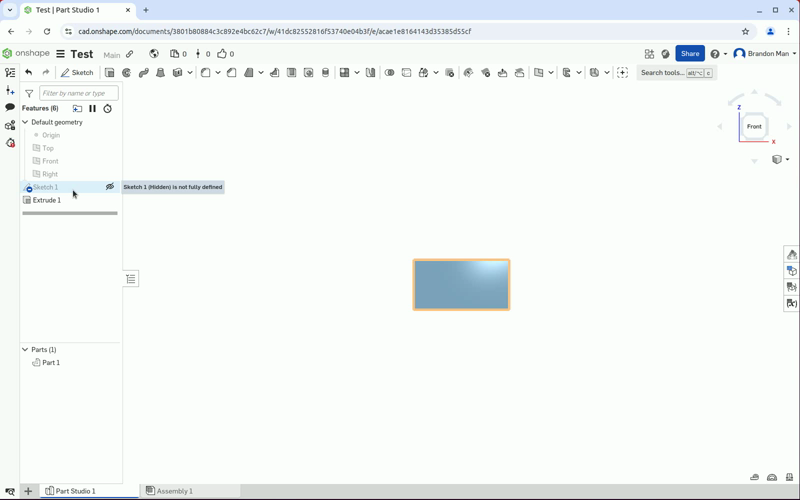
click(73, 189)
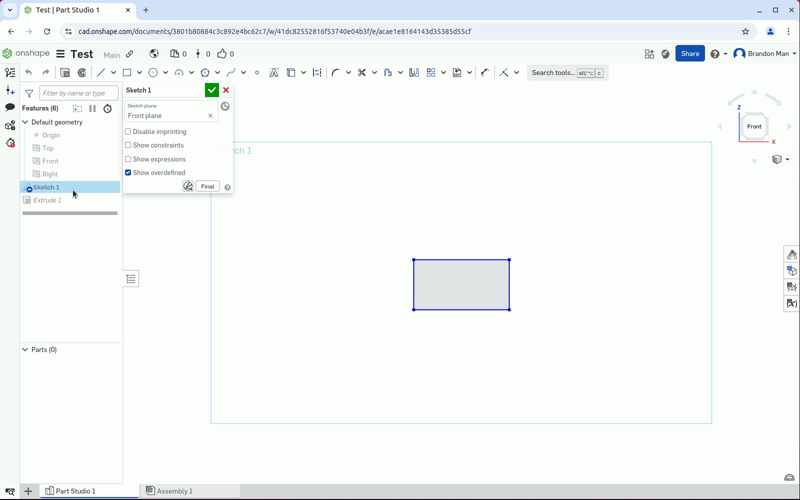
mouse_move(229, 92)
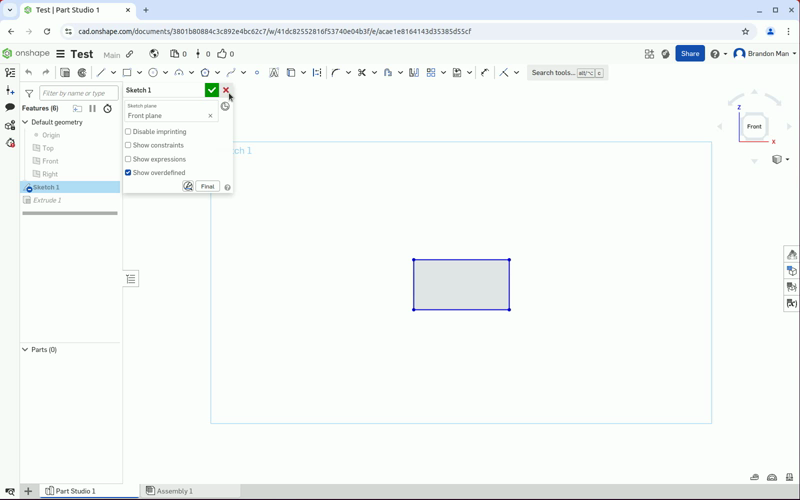
click(229, 92)
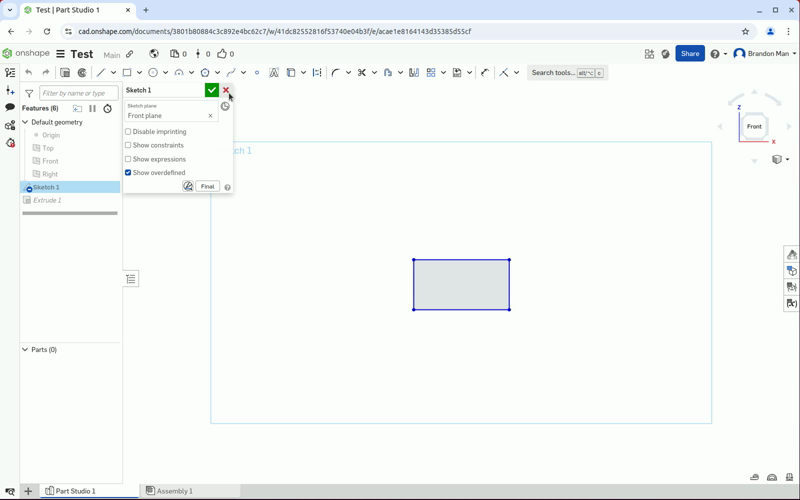
key(shift+s)
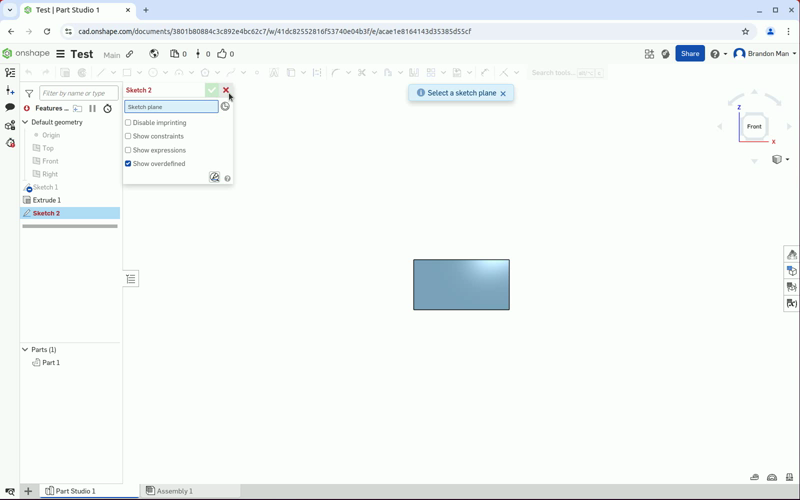
mouse_move(73, 163)
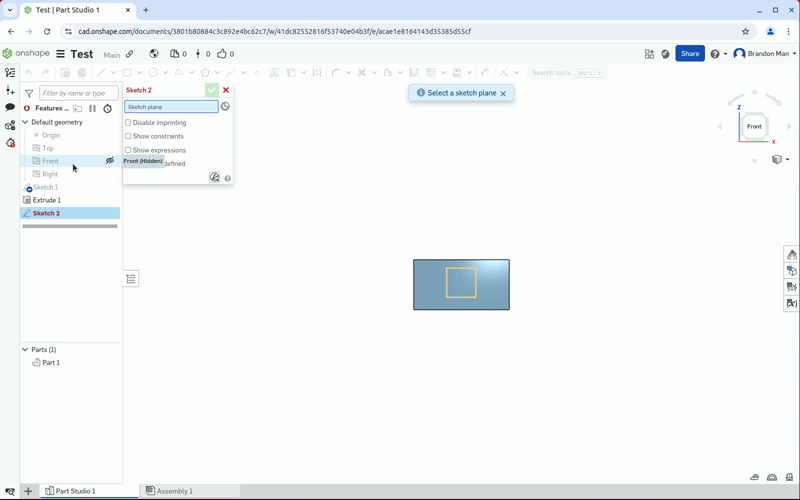
click(73, 163)
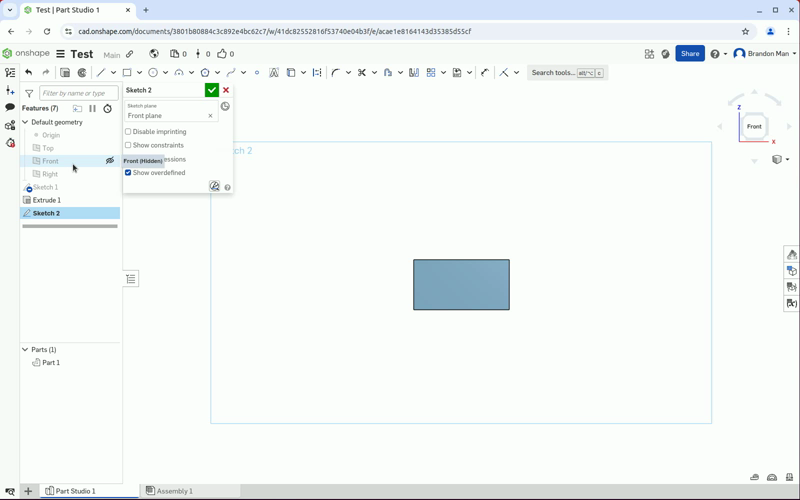
mouse_move(73, 352)
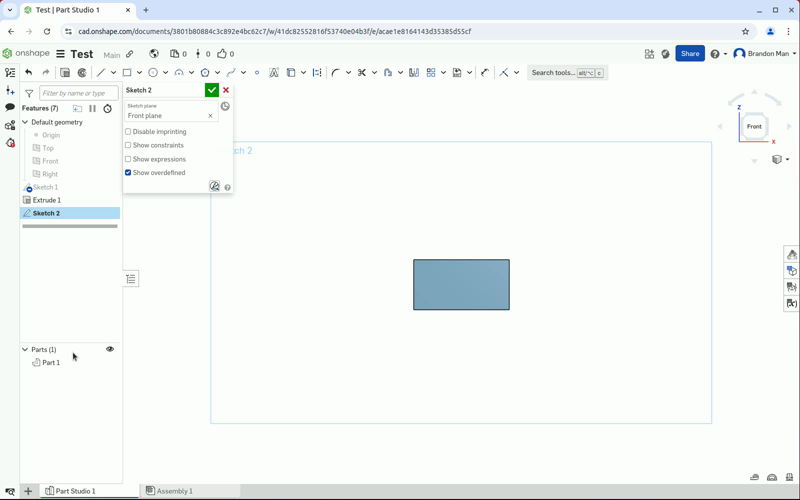
key(y)
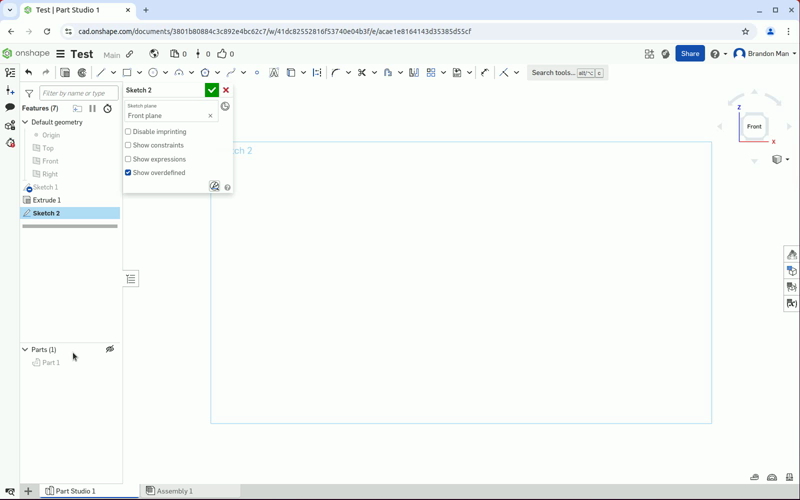
key(l)
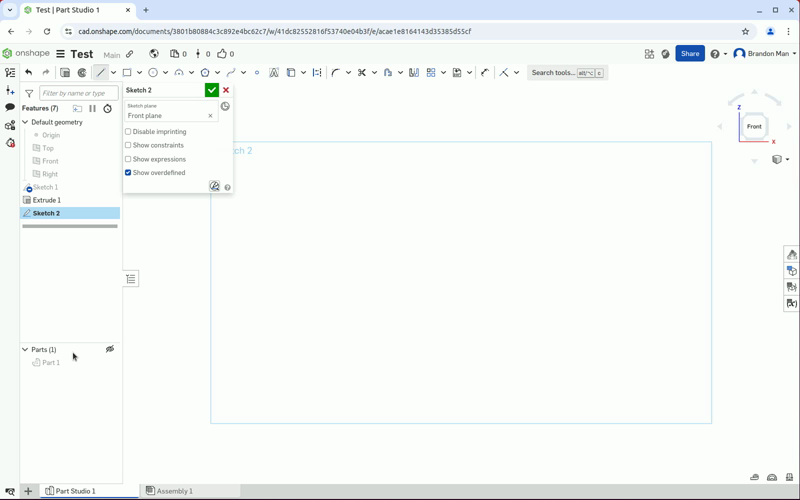
key_down(shift)
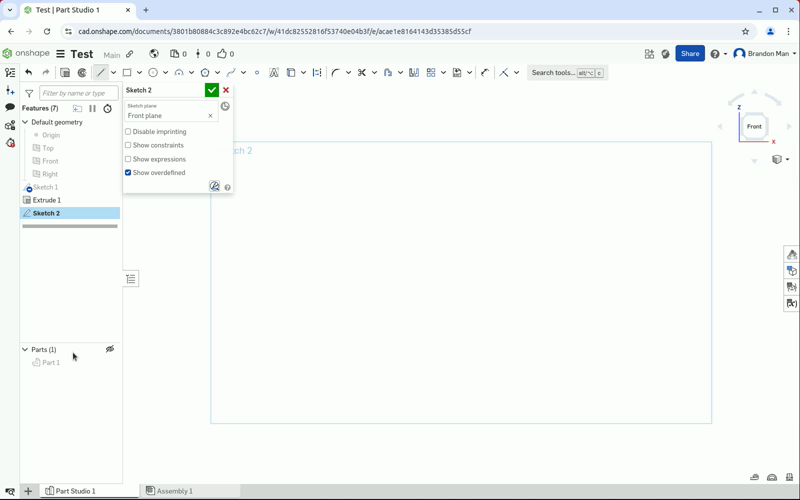
mouse_move(507, 309)
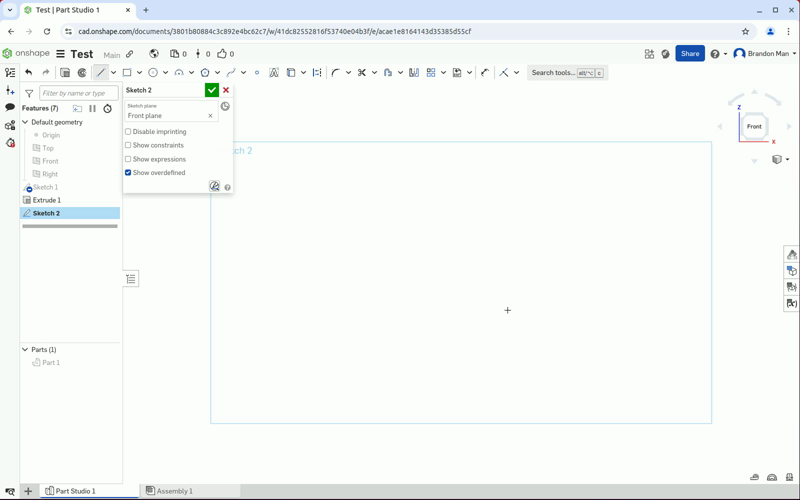
click(507, 309)
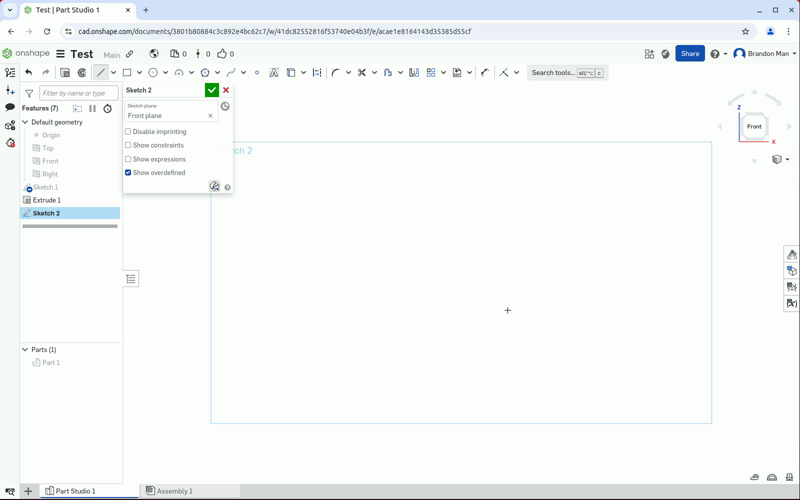
key_up(shift)
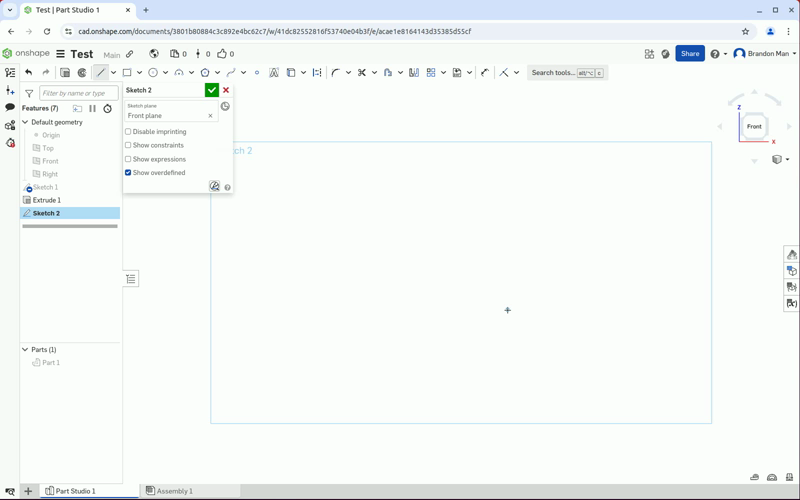
key_down(shift)
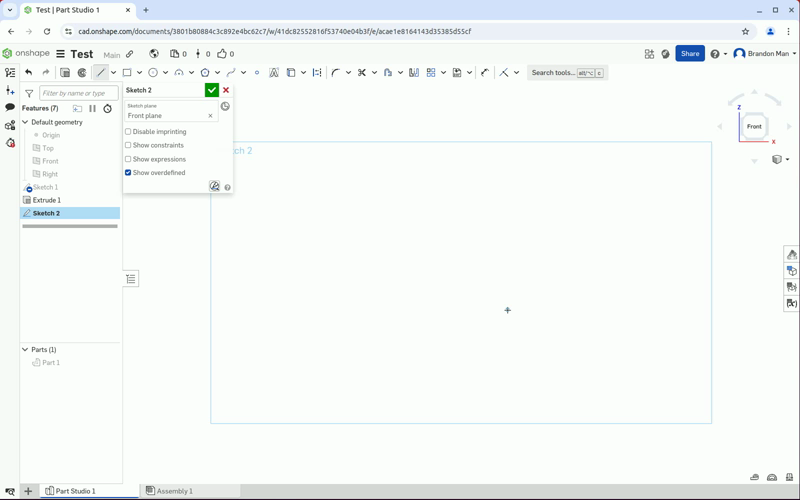
mouse_move(537, 309)
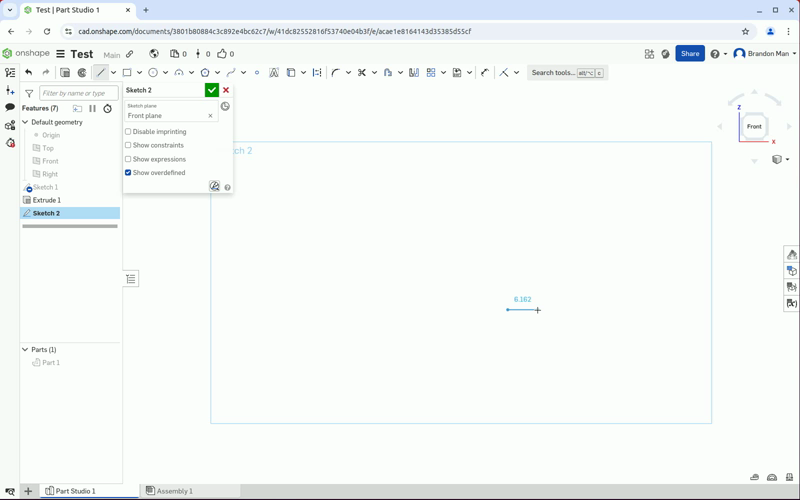
mouse_move(521, 311)
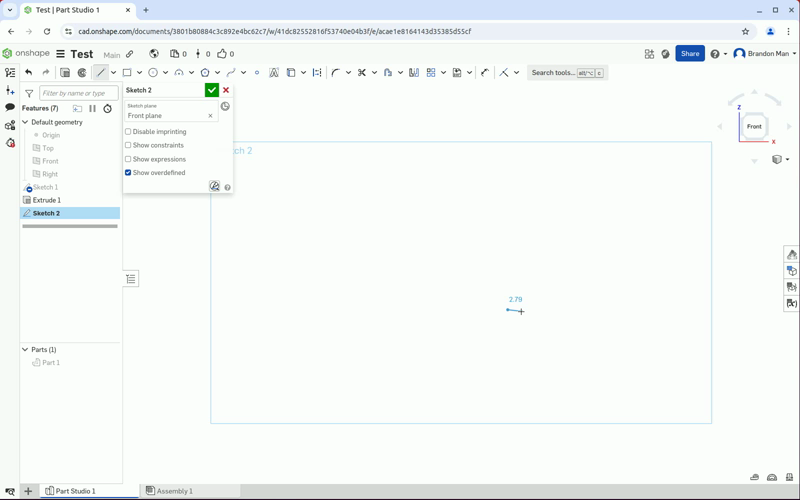
click(521, 311)
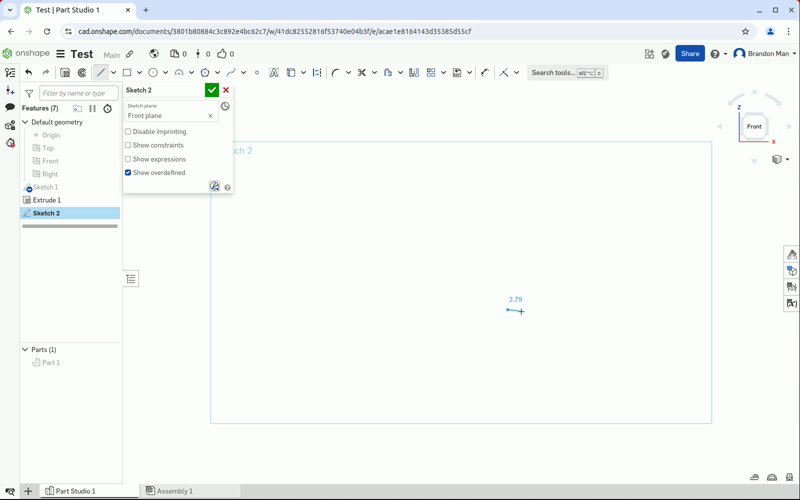
key_up(shift)
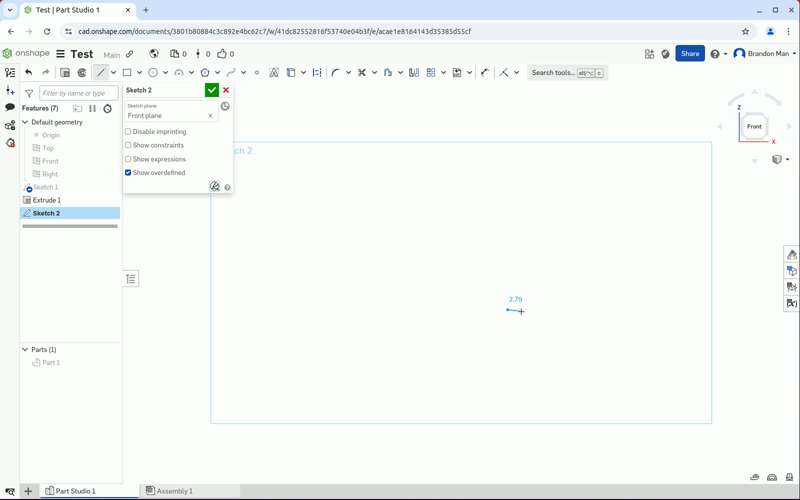
key_down(shift)
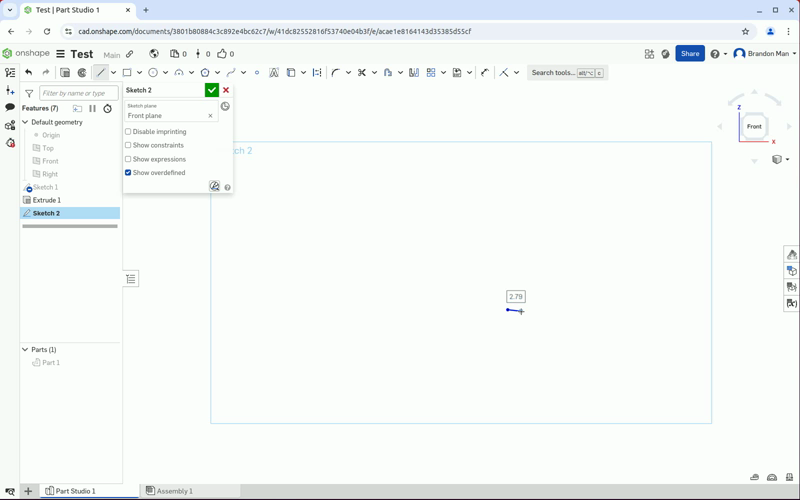
mouse_move(551, 311)
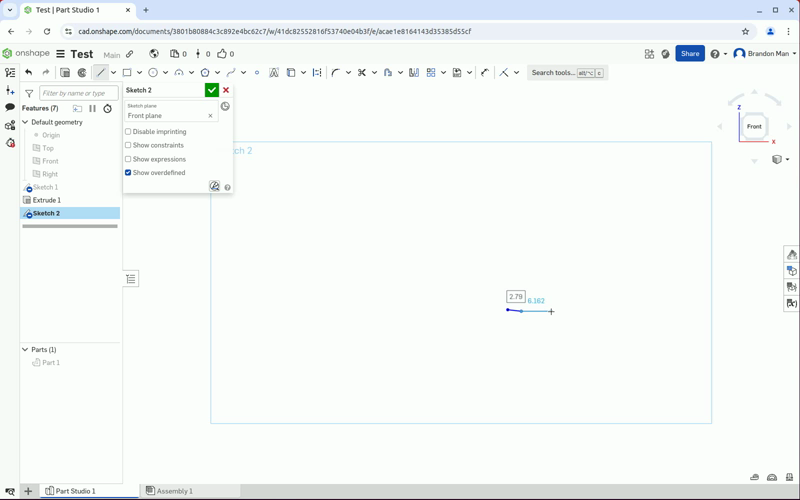
mouse_move(521, 266)
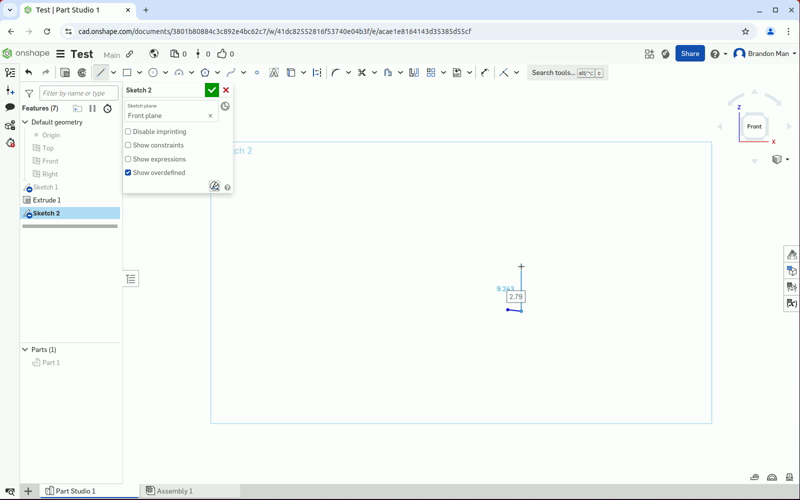
click(521, 266)
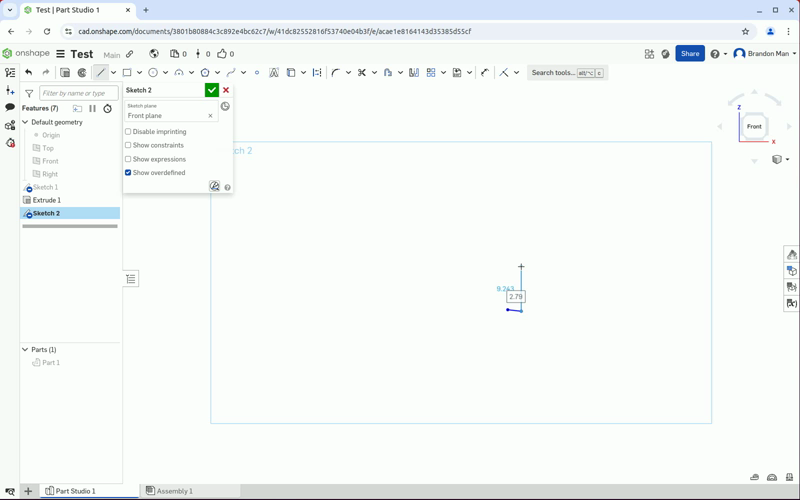
key_up(shift)
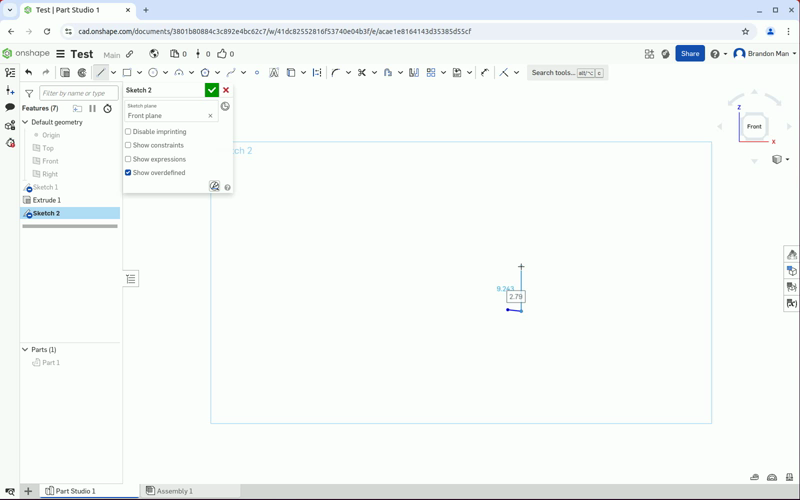
key_down(shift)
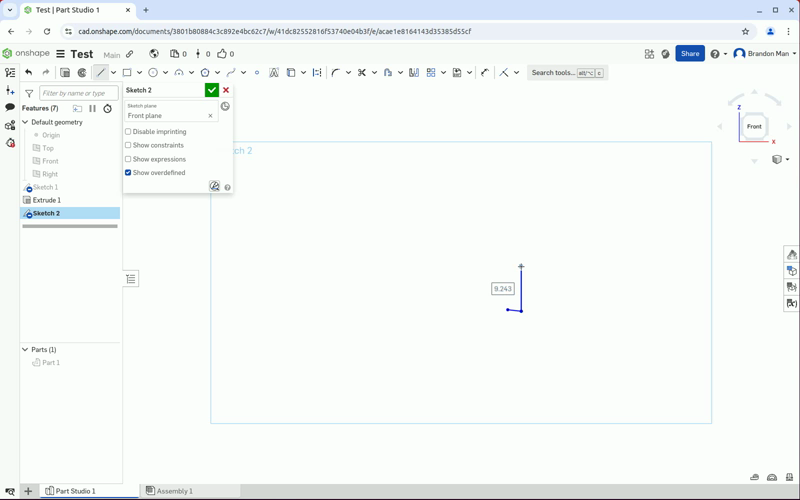
mouse_move(551, 266)
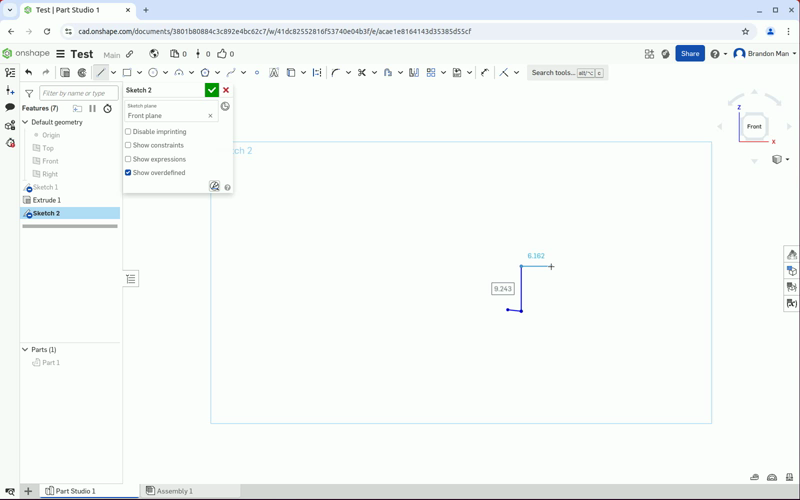
mouse_move(507, 258)
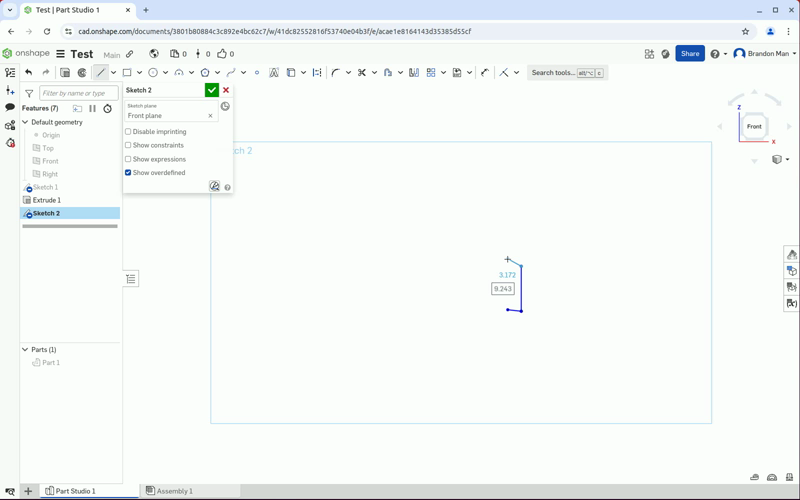
click(507, 258)
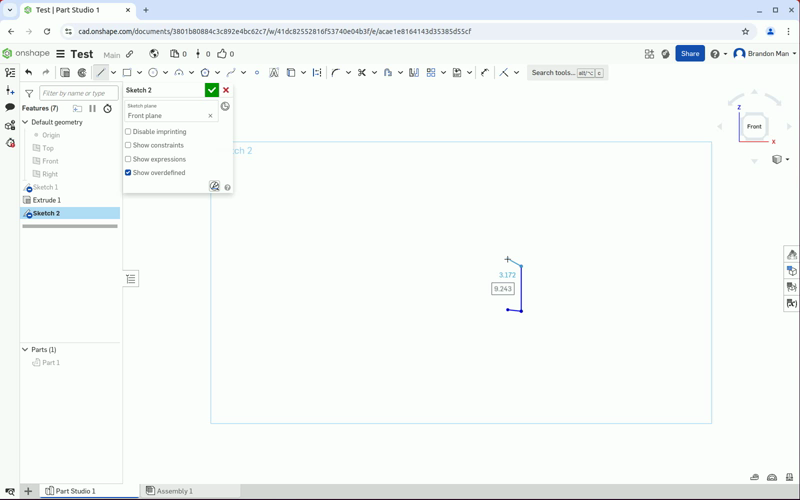
key_up(shift)
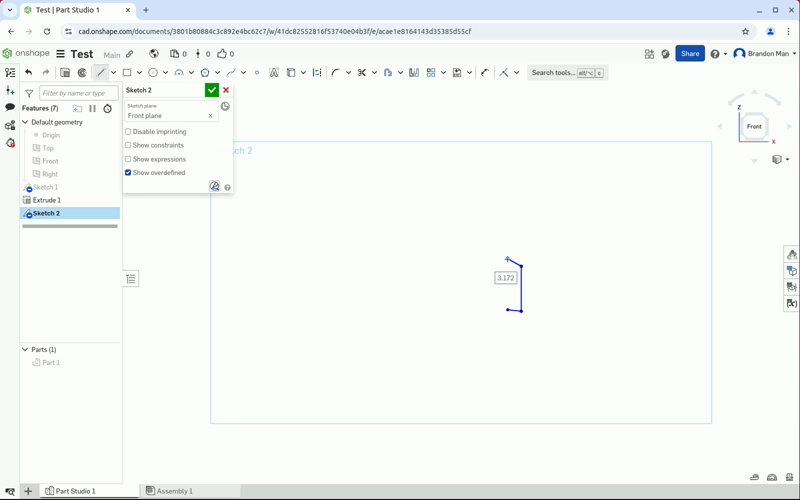
mouse_move(537, 258)
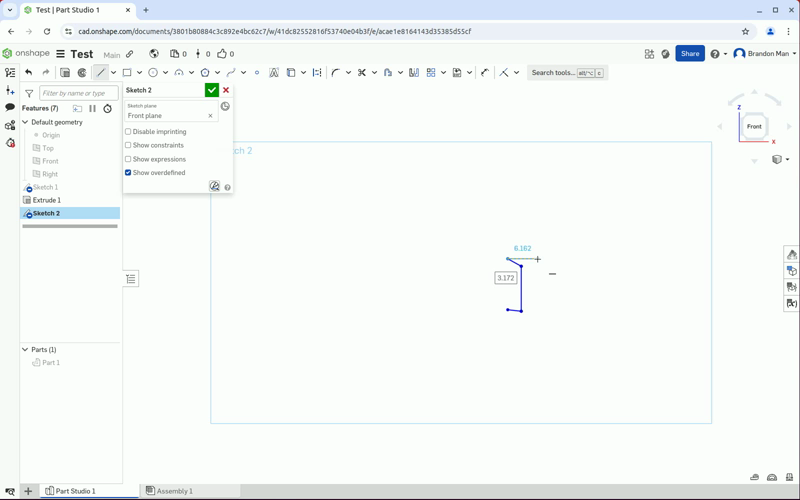
key_down(shift)
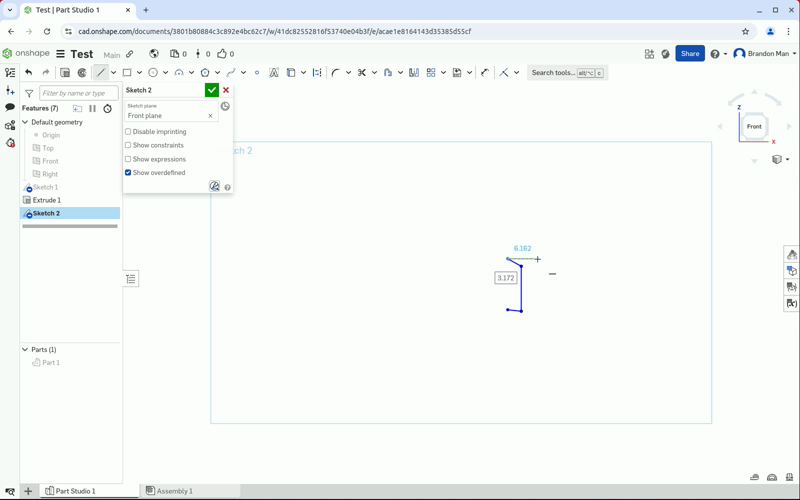
mouse_move(507, 309)
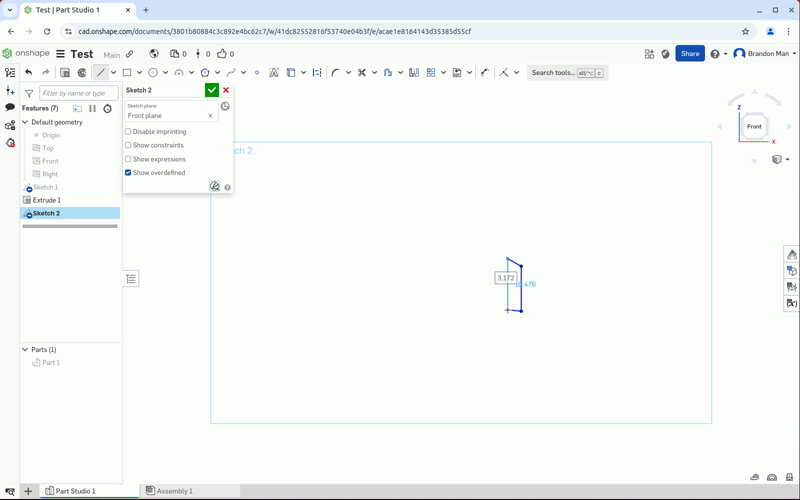
key_up(shift)
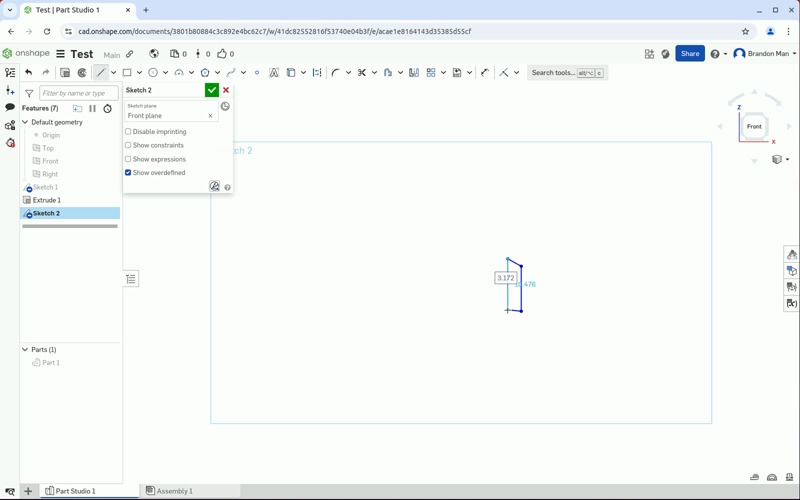
click(507, 309)
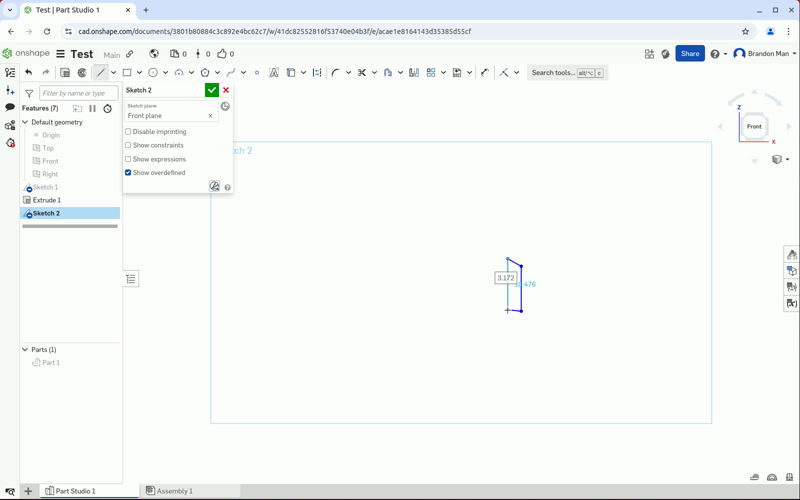
key(esc)
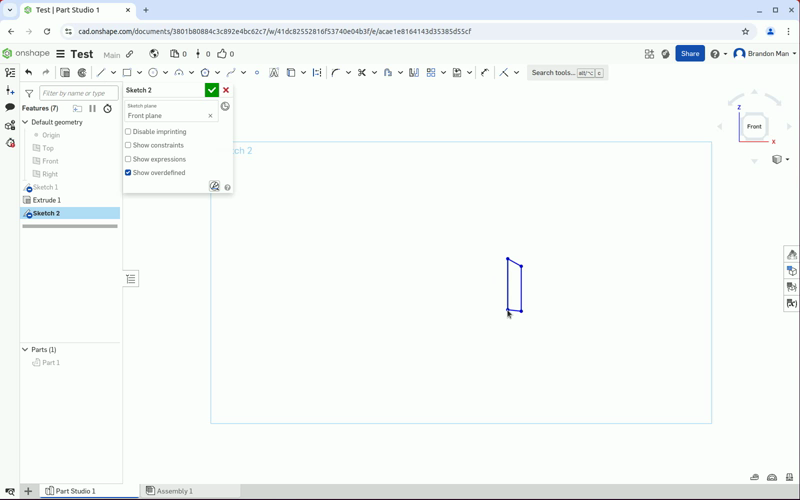
mouse_move(520, 288)
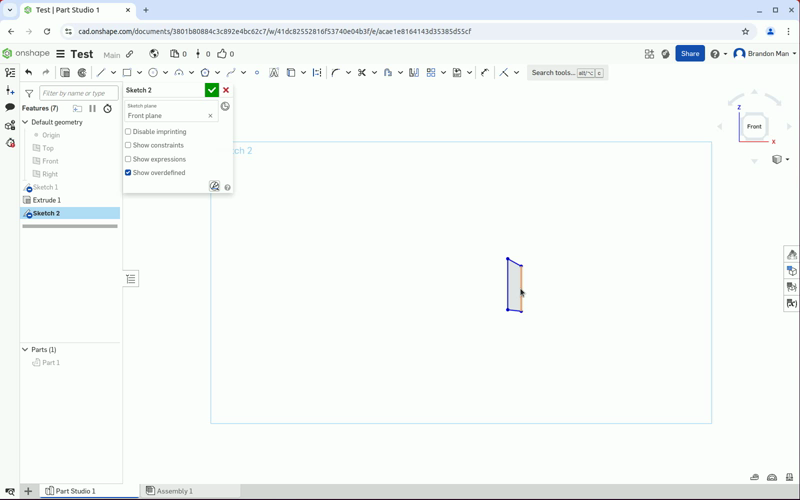
scroll(6)
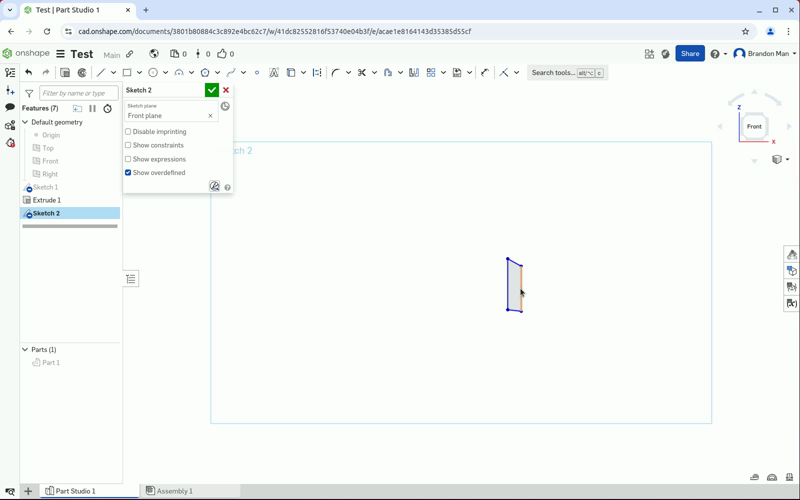
scroll(6)
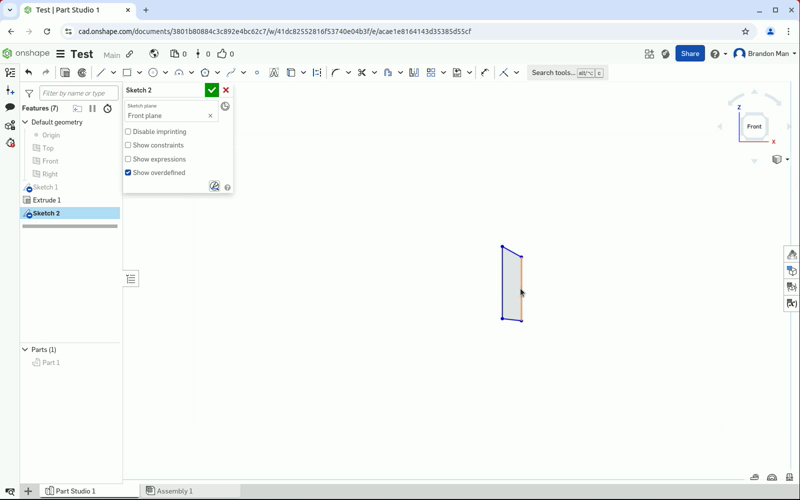
scroll(6)
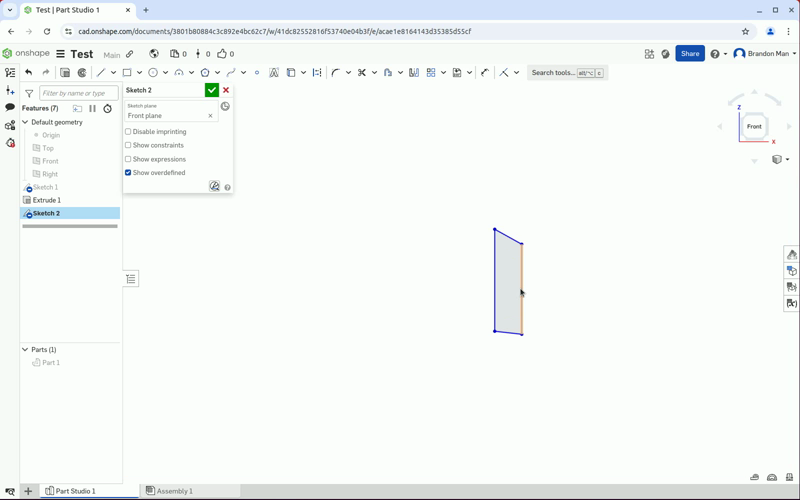
scroll(6)
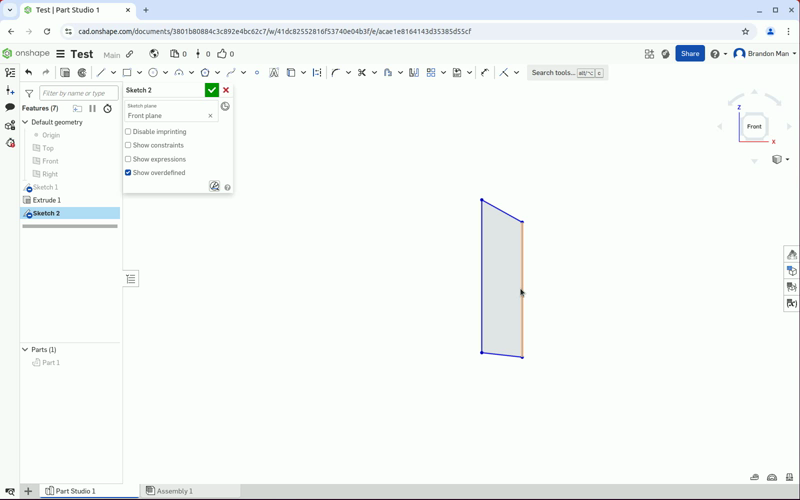
scroll(6)
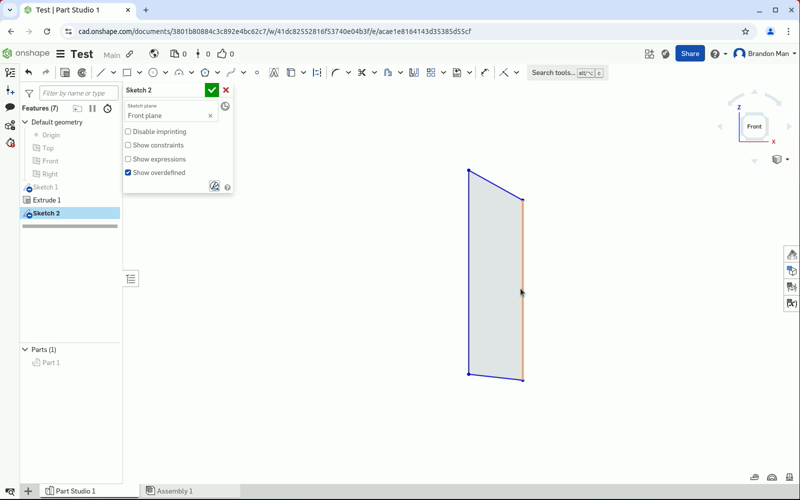
scroll(6)
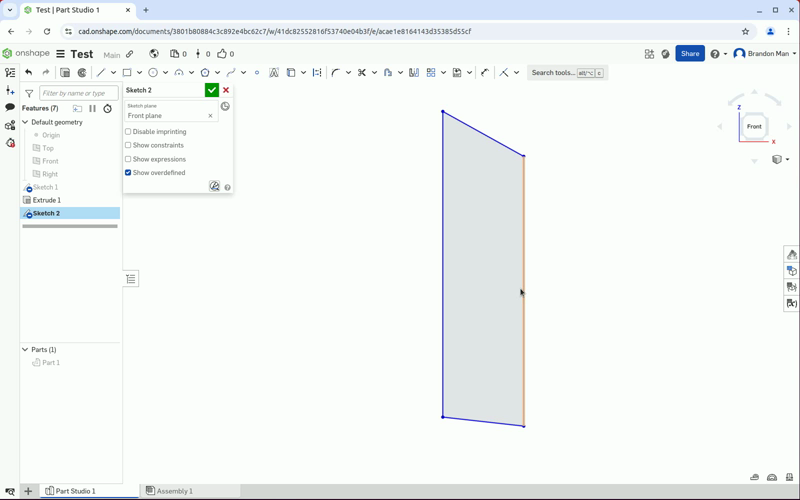
scroll(6)
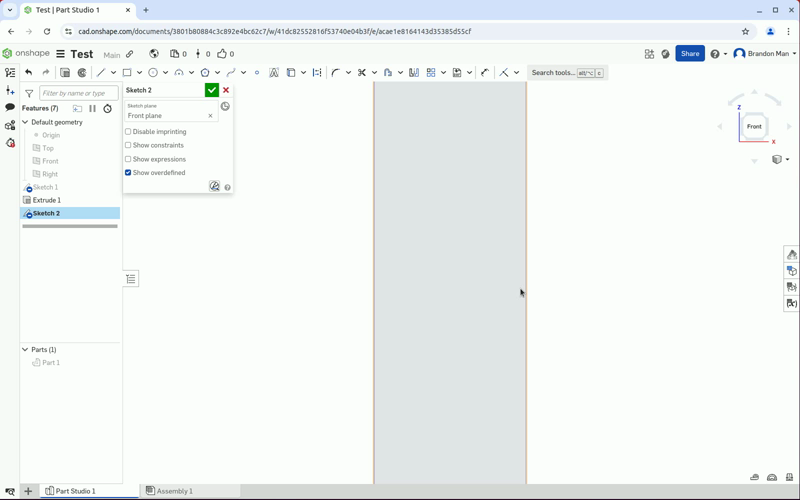
click(520, 288)
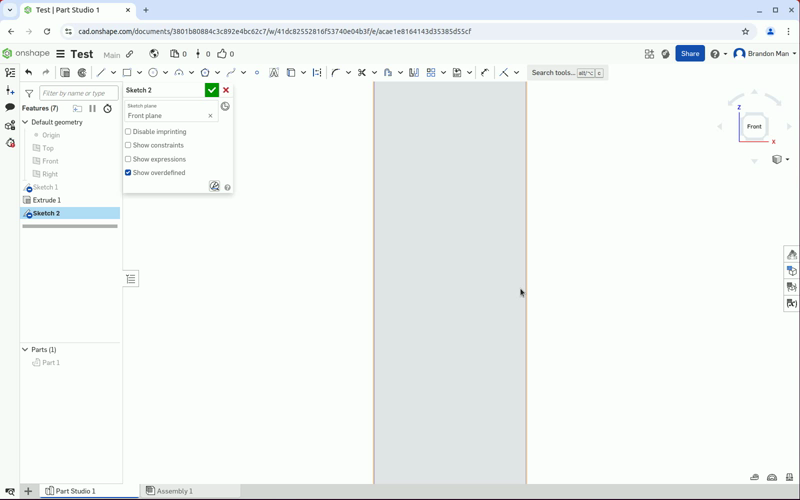
scroll(-6)
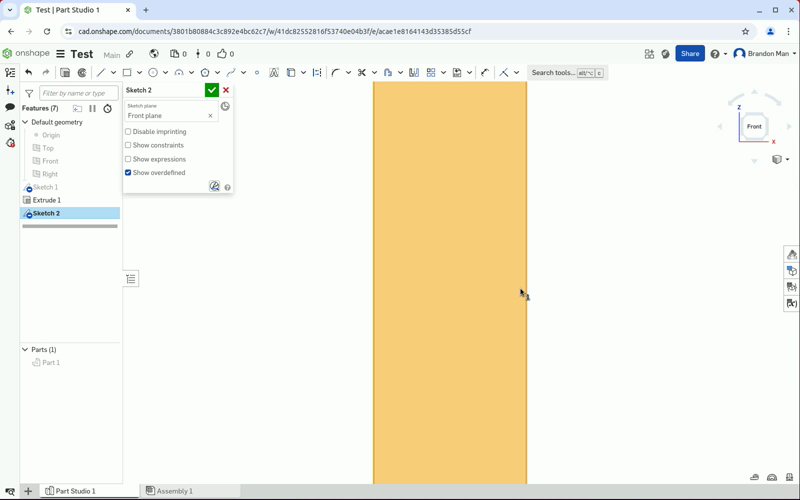
scroll(-6)
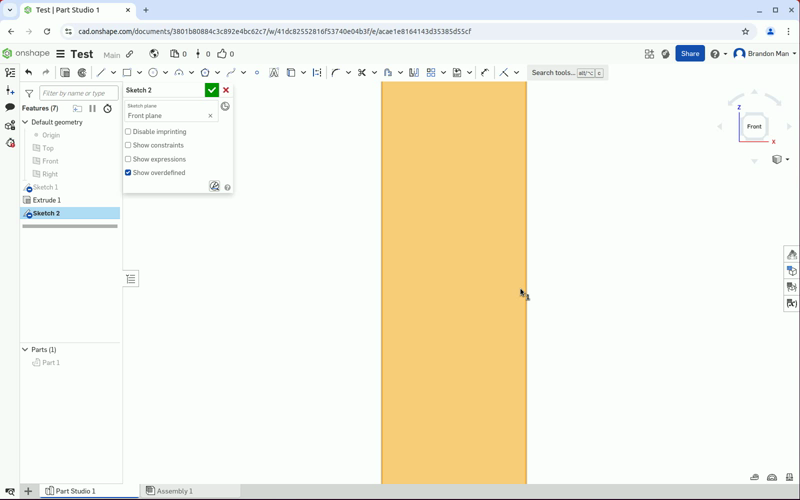
scroll(-6)
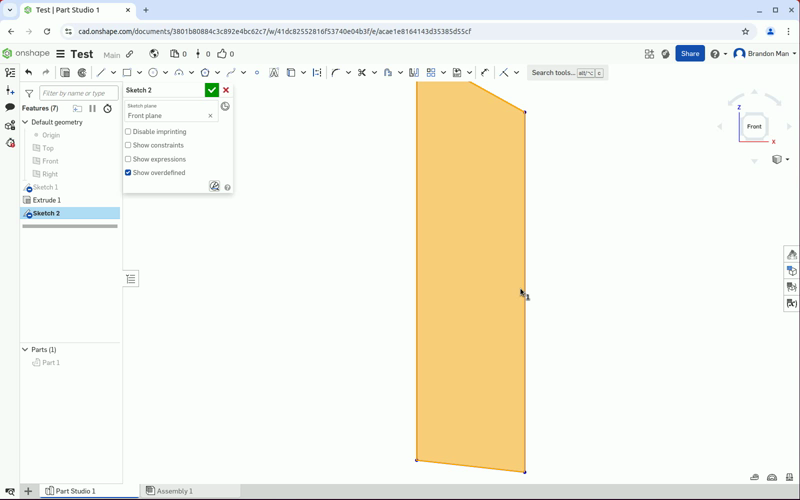
scroll(-6)
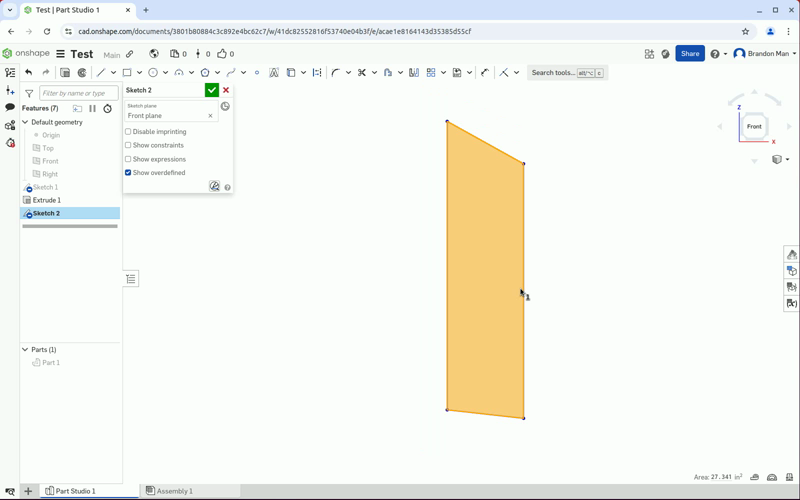
scroll(-6)
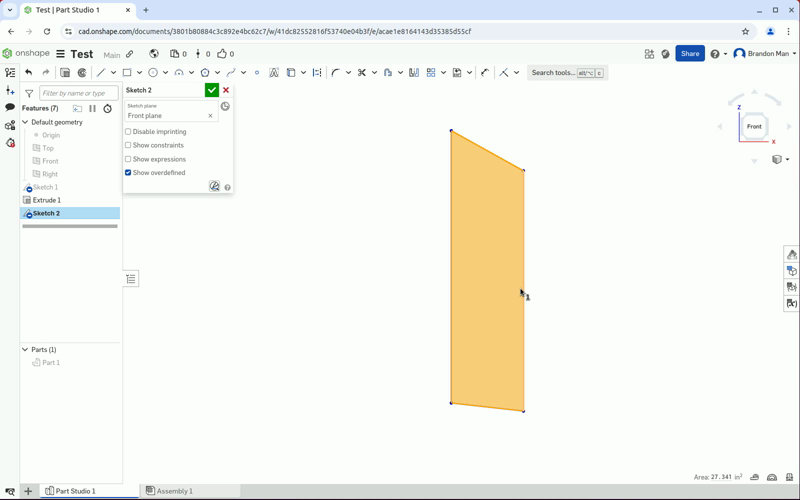
scroll(-6)
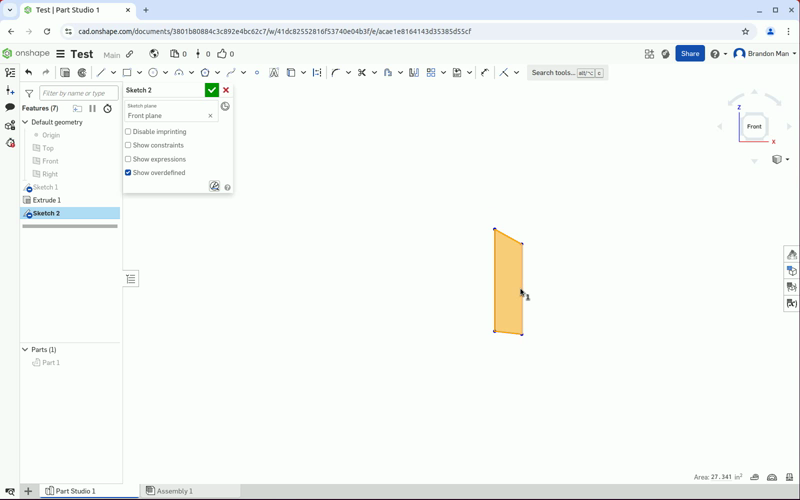
scroll(-6)
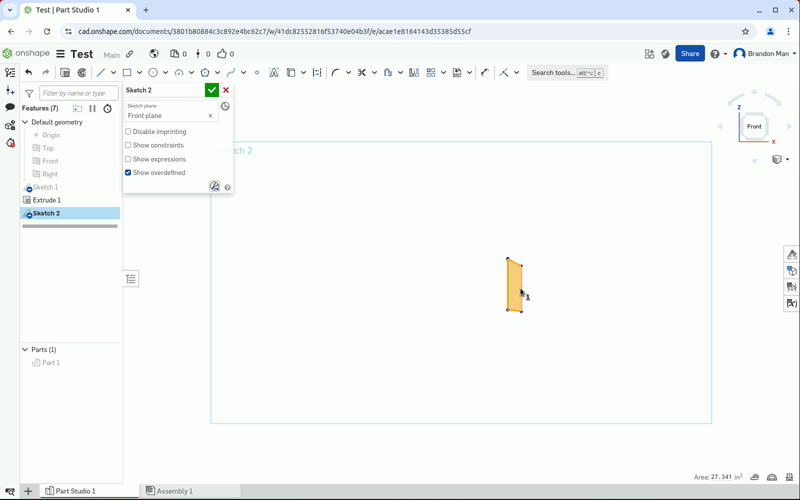
mouse_move(73, 352)
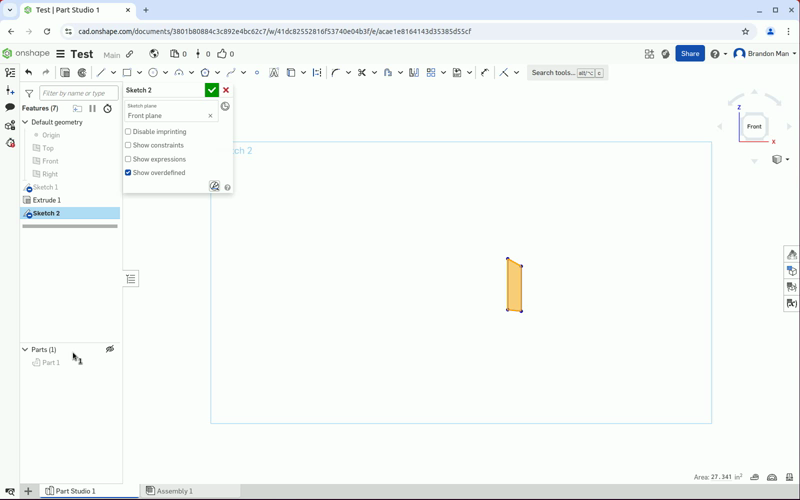
key(shift+y)
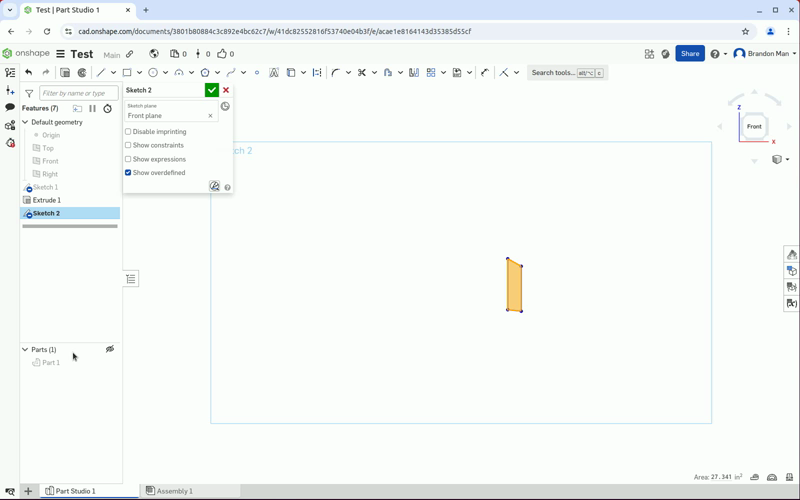
key(shift+e)
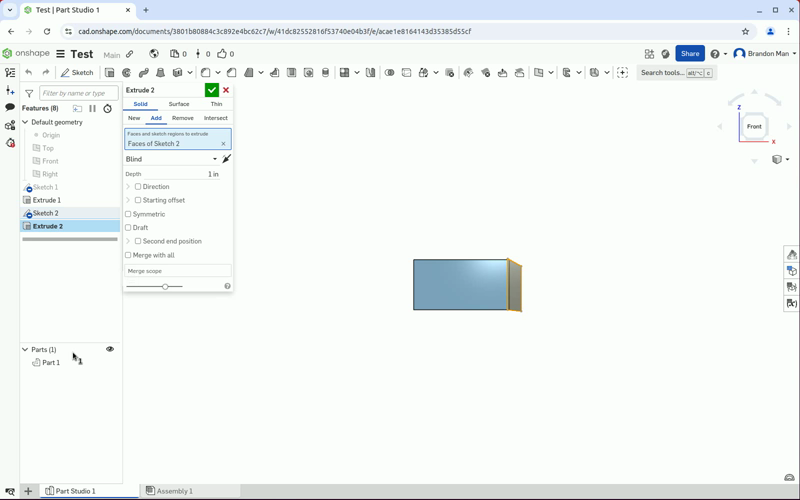
mouse_move(143, 106)
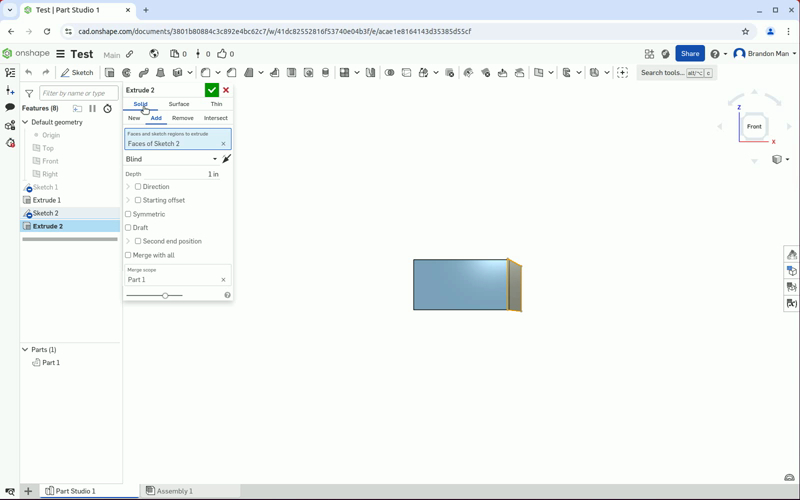
click(143, 106)
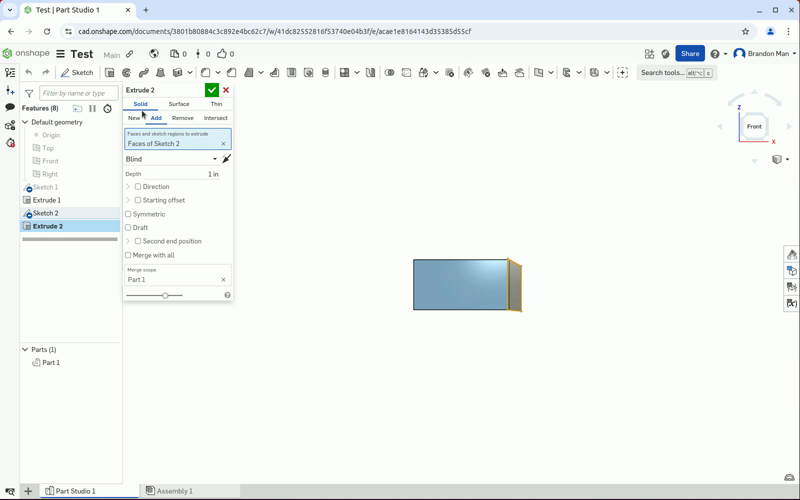
mouse_move(137, 120)
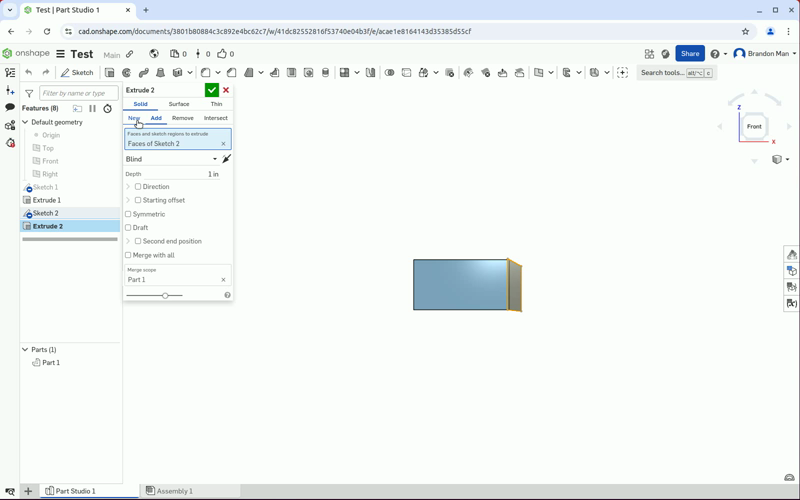
click(137, 120)
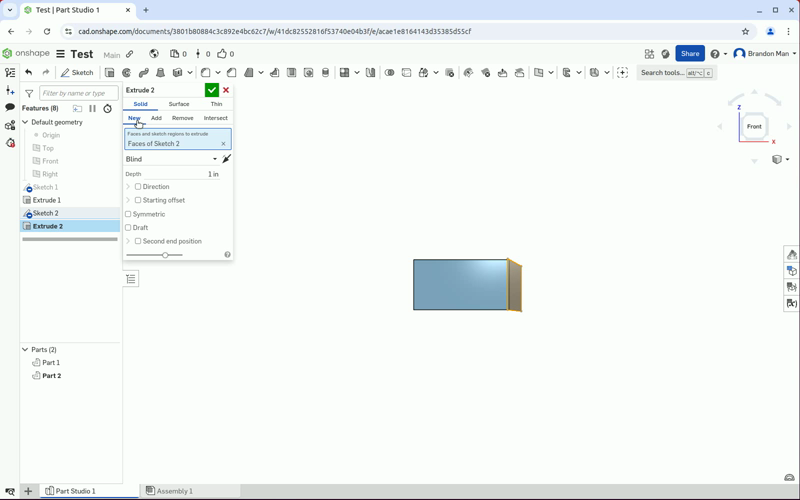
key(tab, 4)
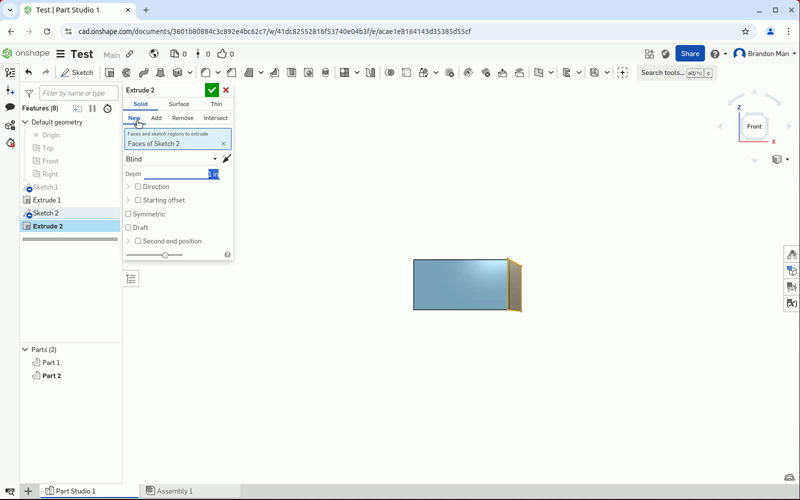
text(5.536)
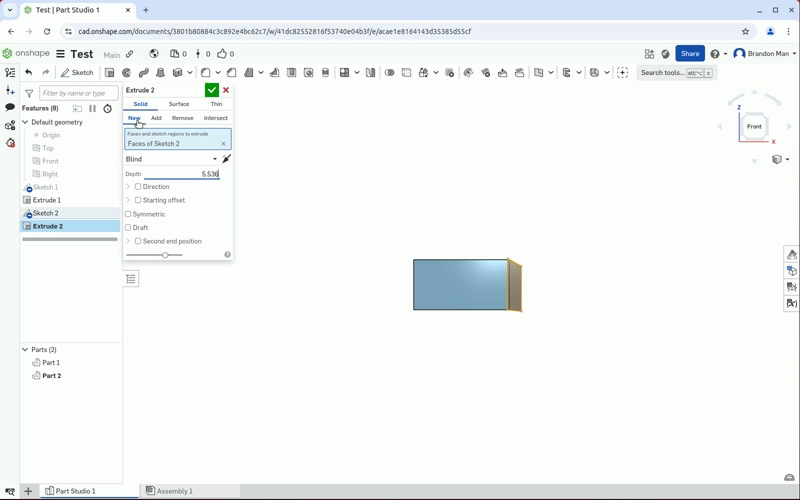
key(enter)
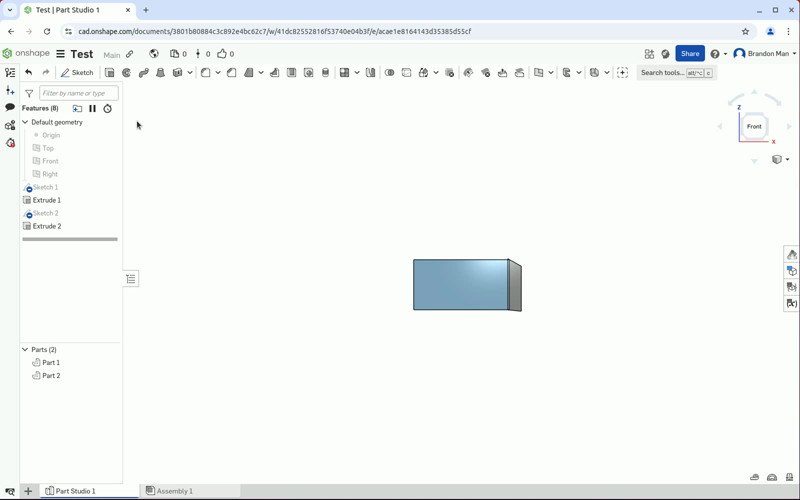
key(shift+h)
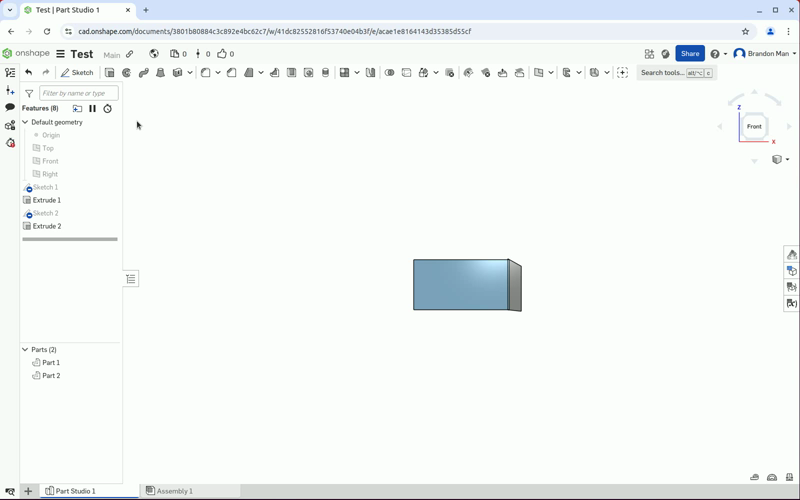
key(shift+h)
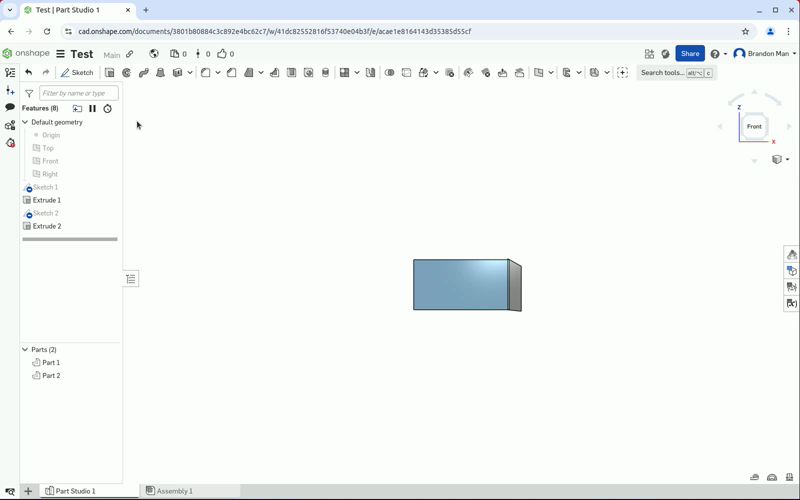
mouse_move(73, 189)
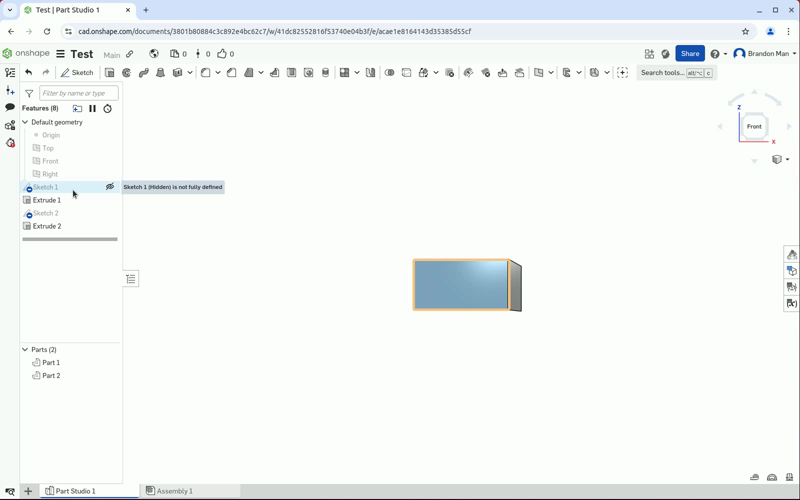
click(73, 189)
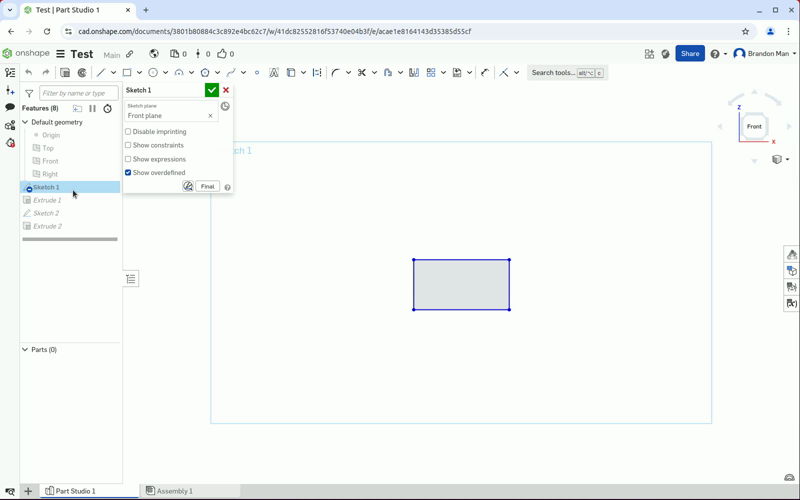
mouse_move(229, 92)
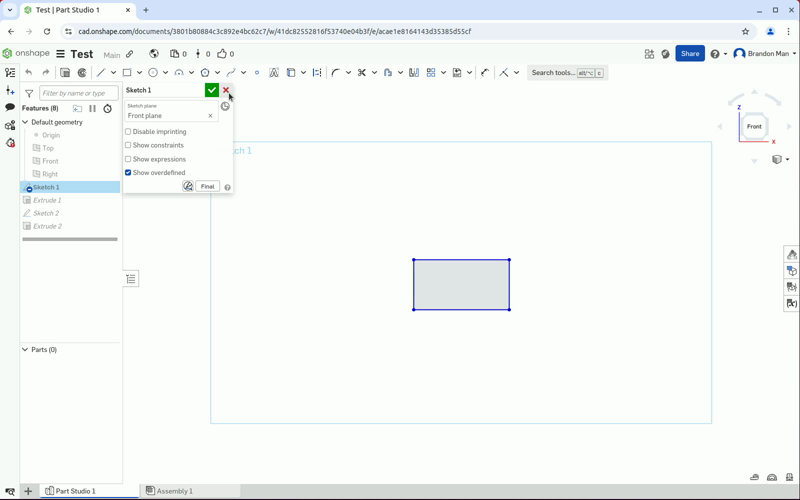
click(229, 92)
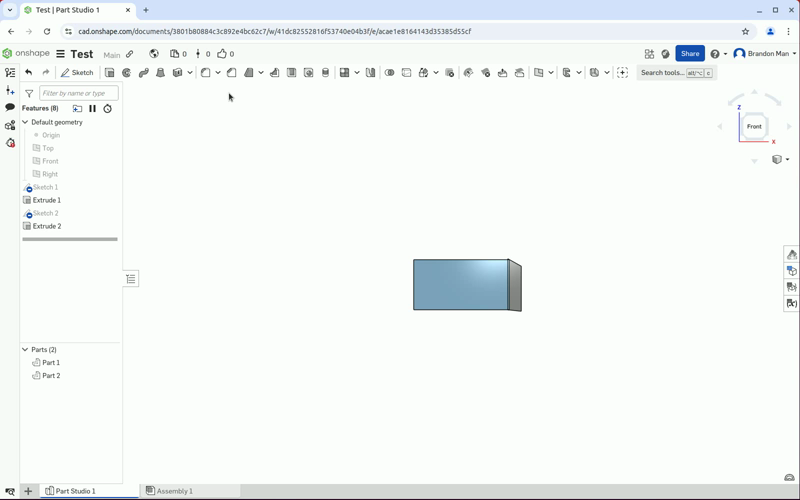
mouse_move(73, 352)
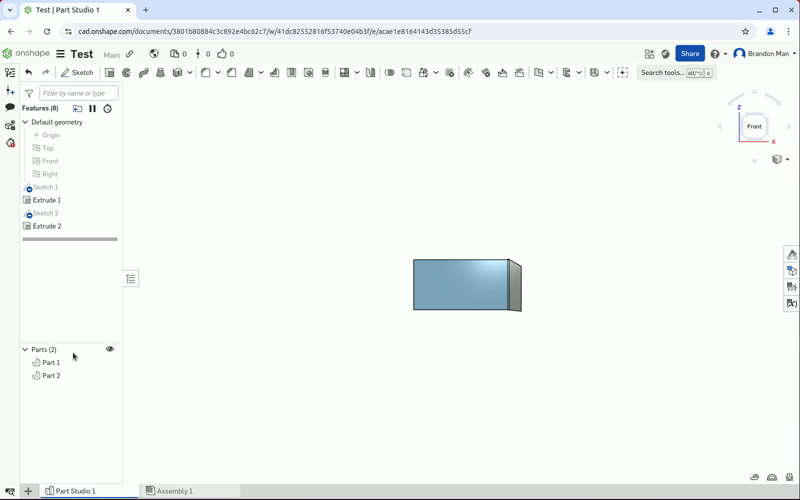
key(y)
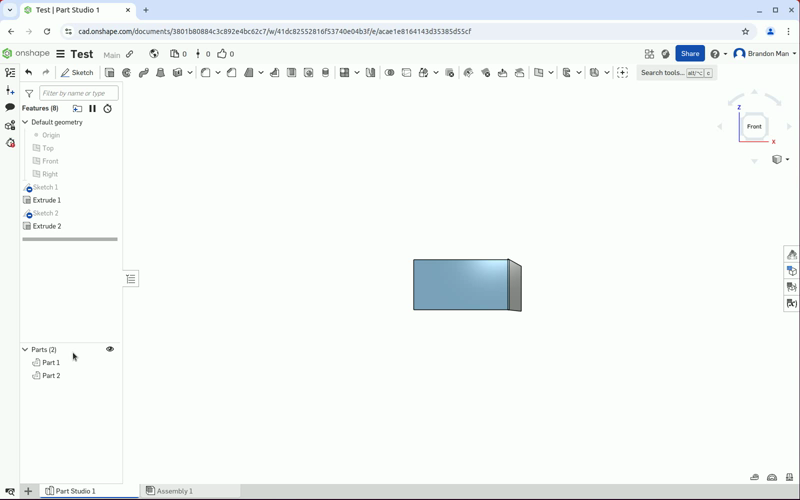
key(shift+p)
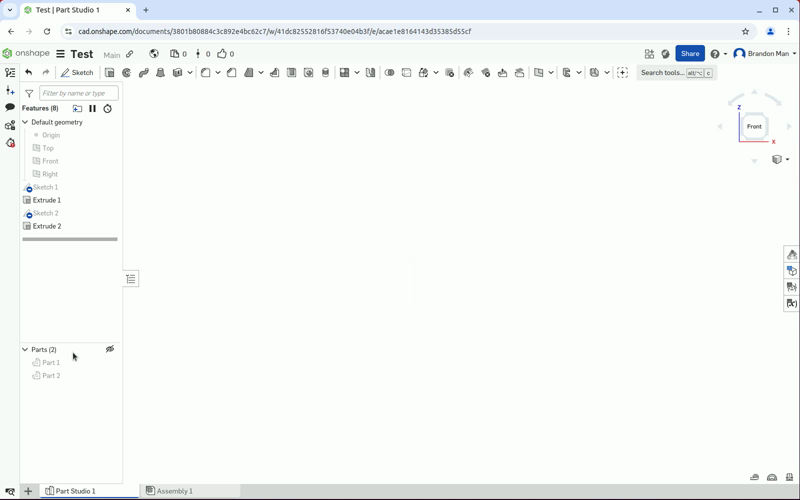
key(space)
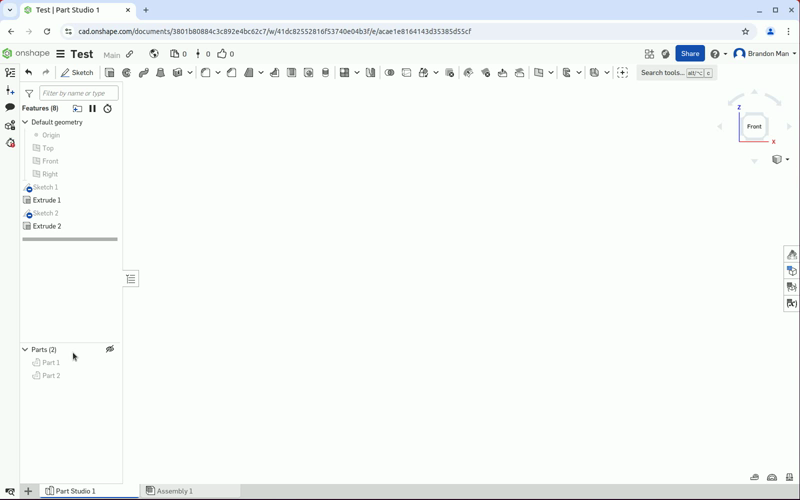
key_down(shift)
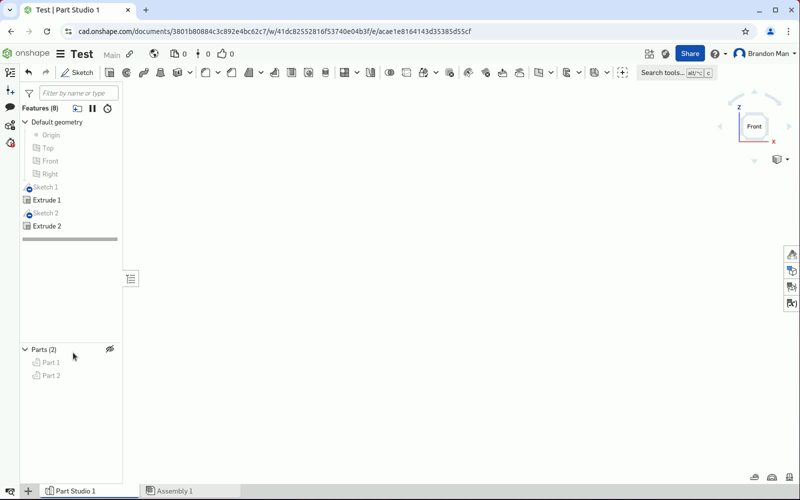
key(down)
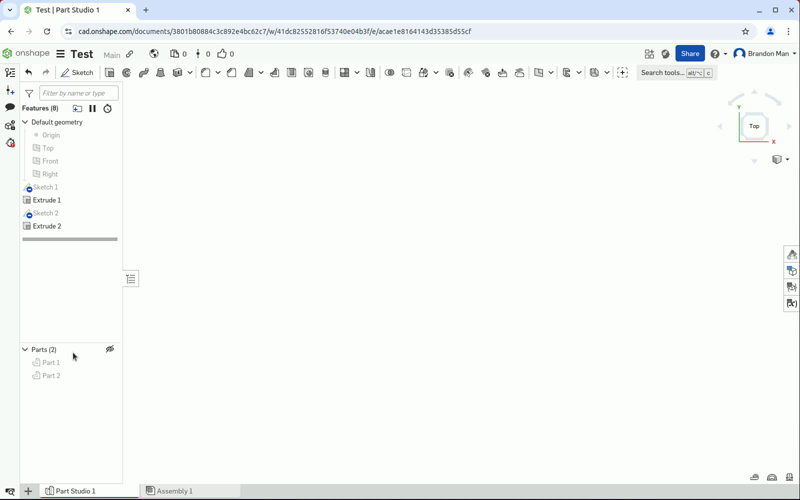
key_up(shift)
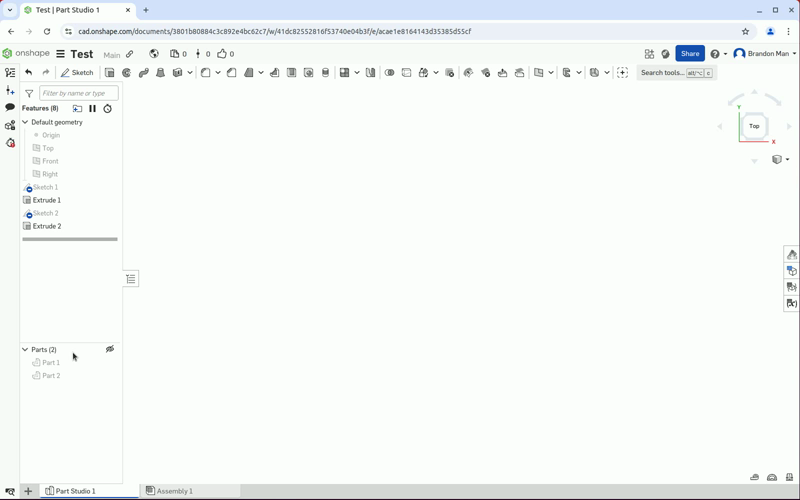
mouse_move(73, 352)
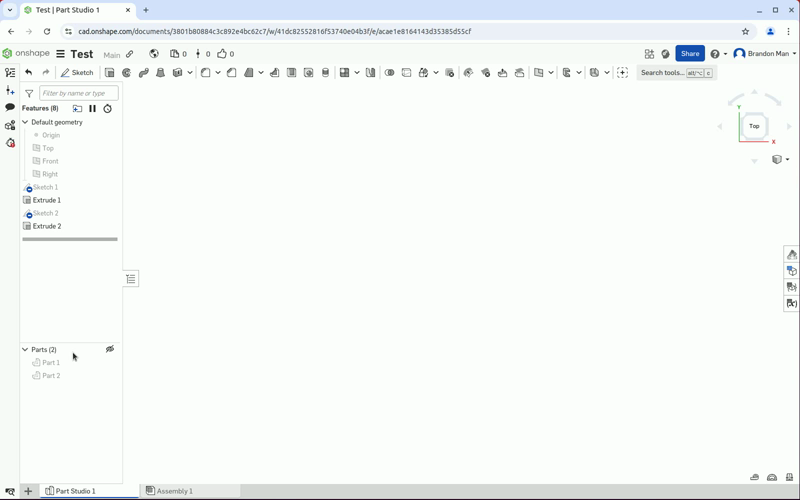
key(shift+y)
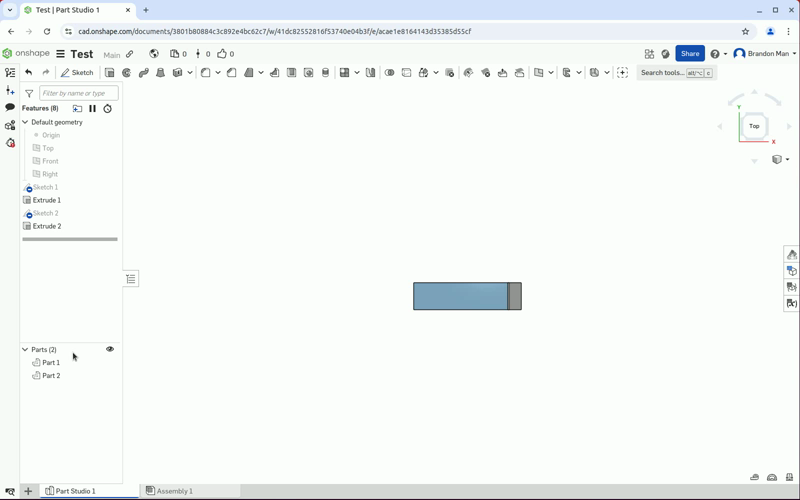
mouse_move(541, 75)
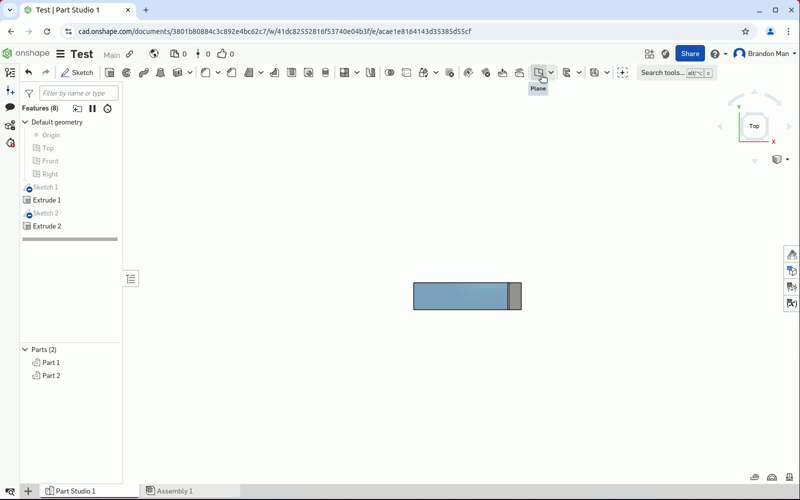
click(541, 75)
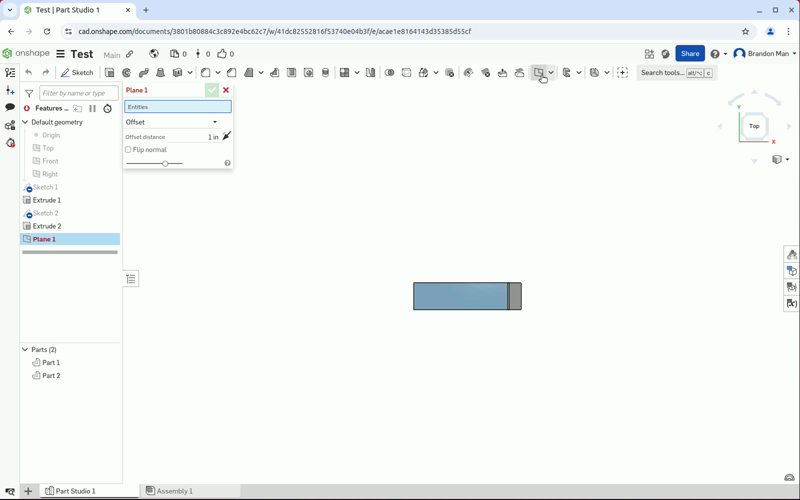
mouse_move(73, 150)
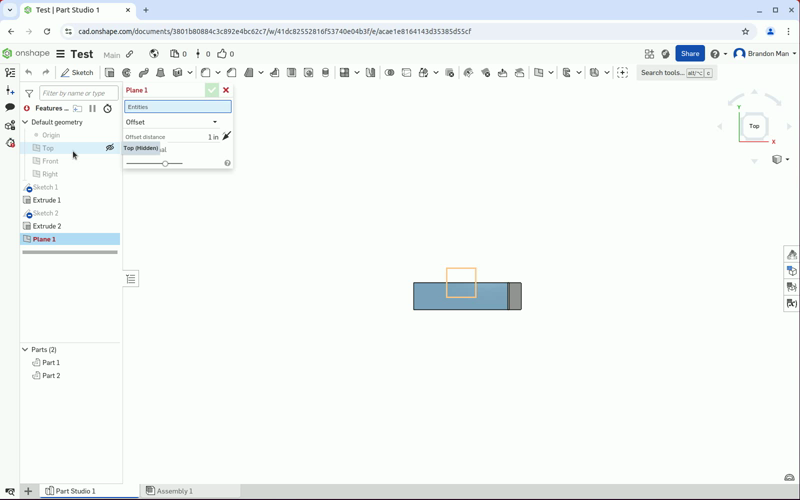
click(73, 150)
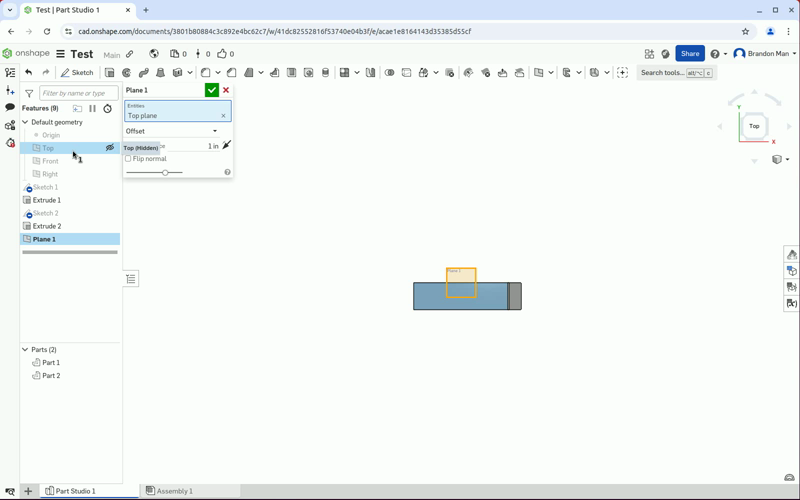
key(tab, 2)
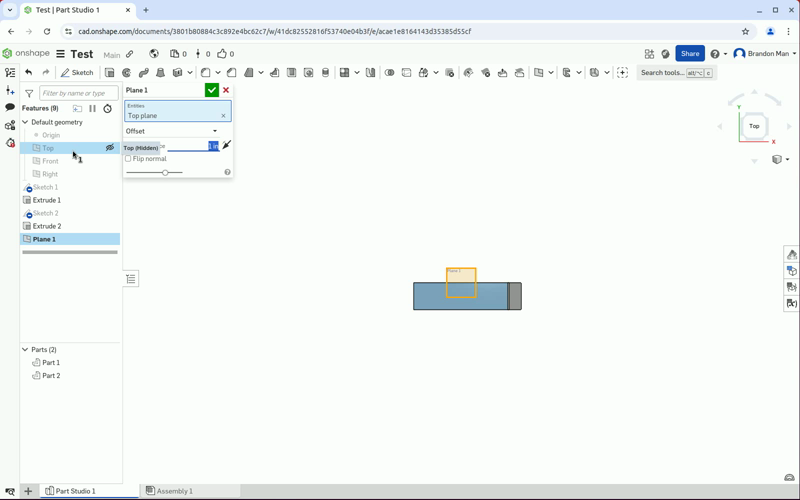
text(4.56)
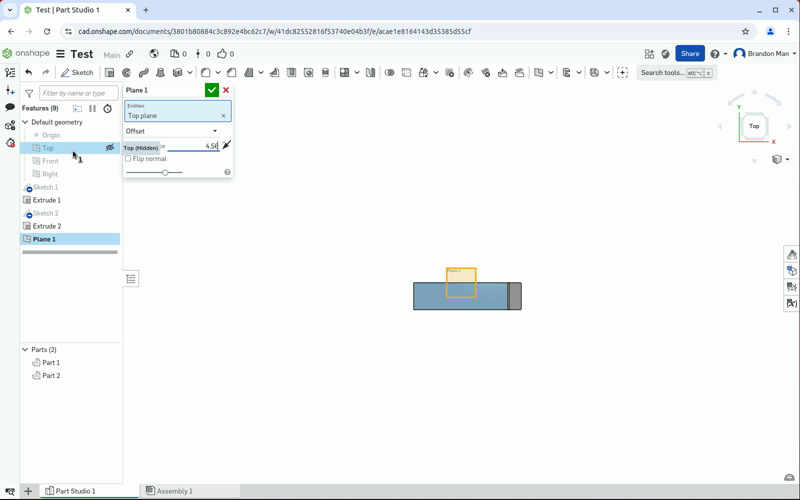
key(enter, 2)
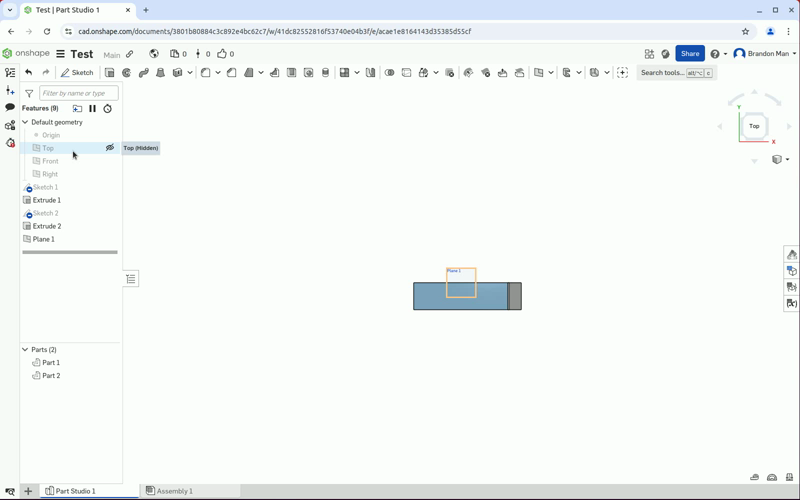
key(shift+s)
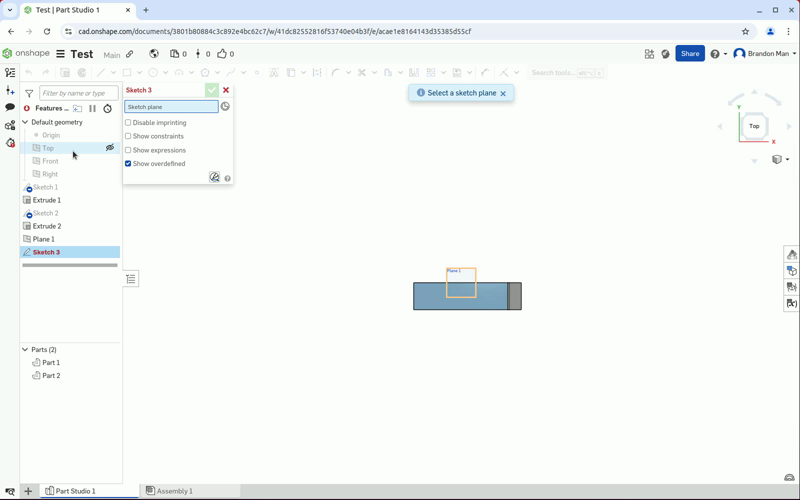
mouse_move(73, 241)
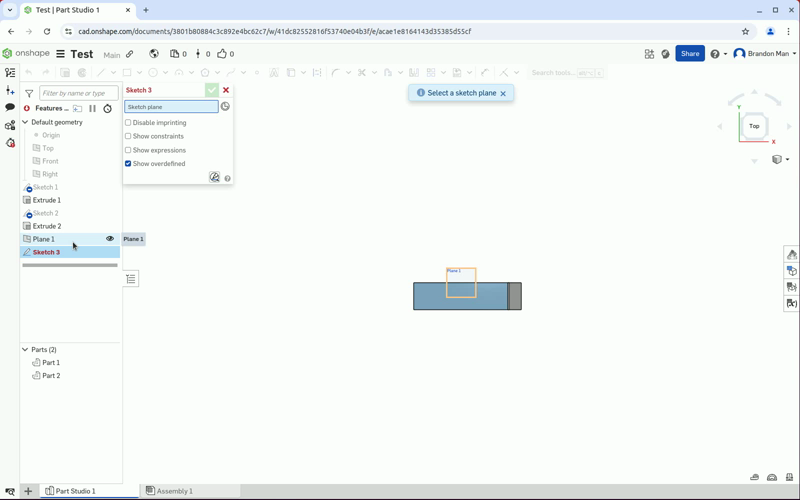
click(73, 241)
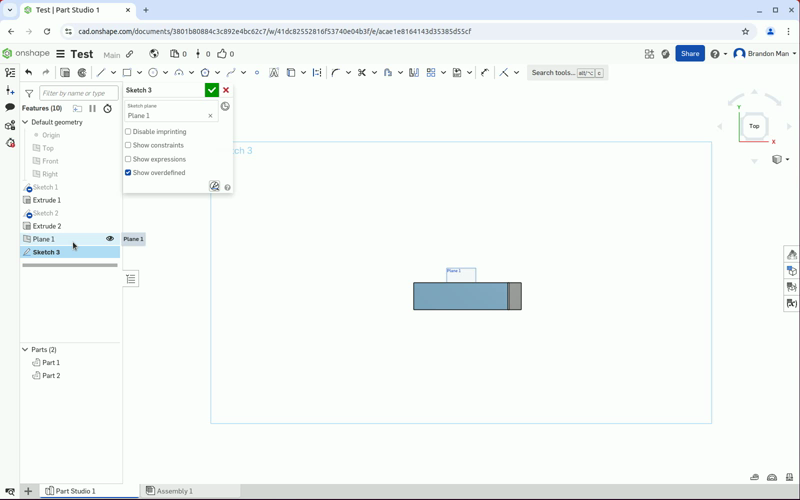
mouse_move(73, 352)
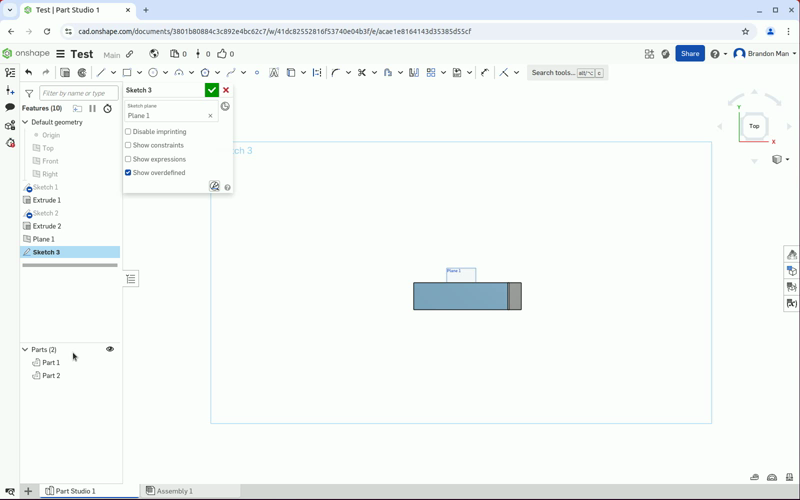
key(y)
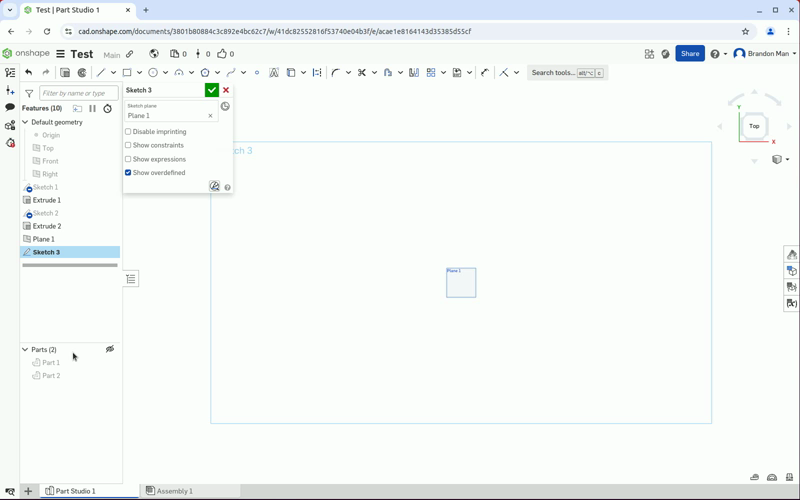
key(l)
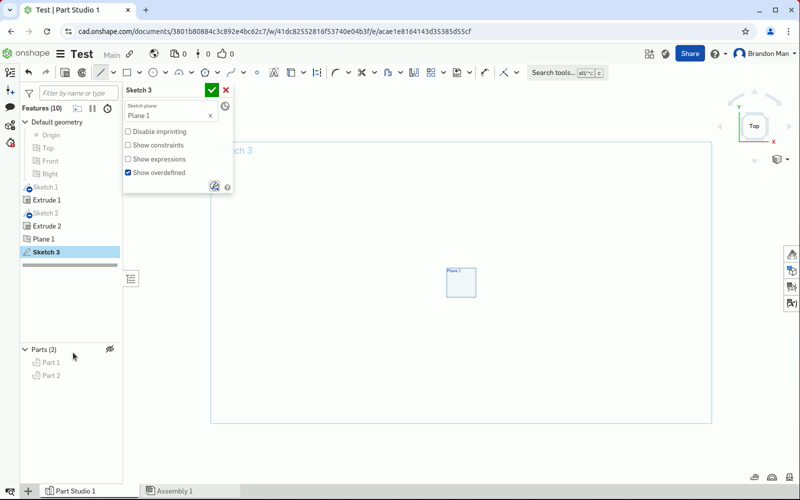
key_down(shift)
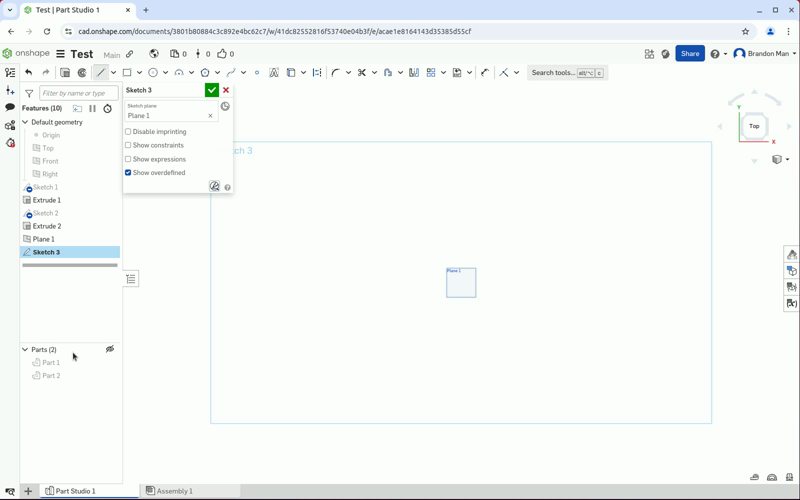
mouse_move(413, 300)
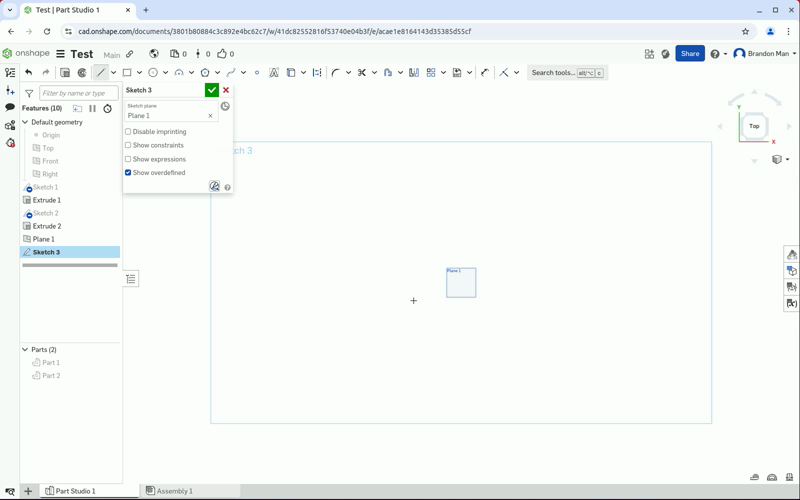
click(413, 300)
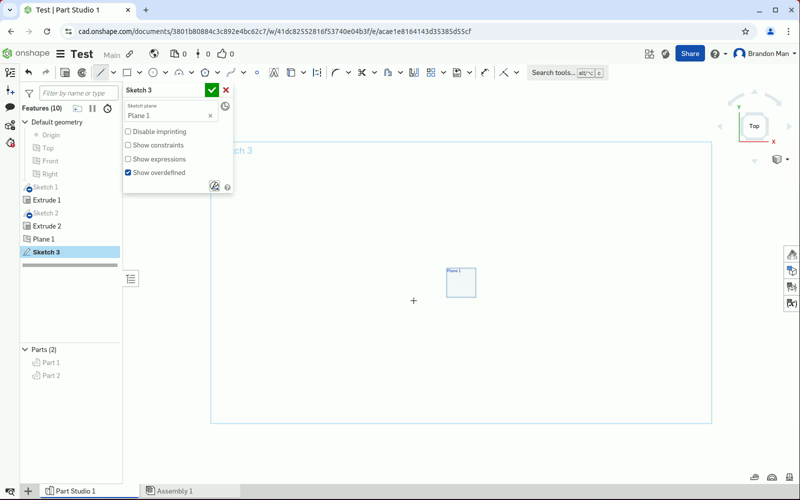
key_up(shift)
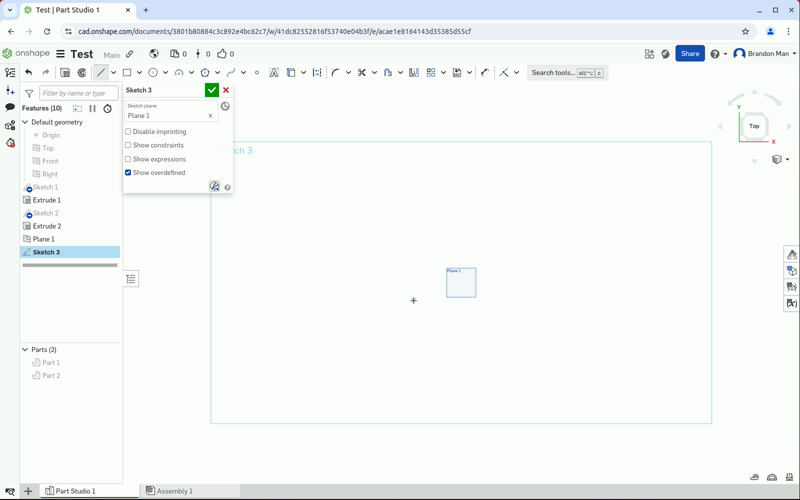
key_down(shift)
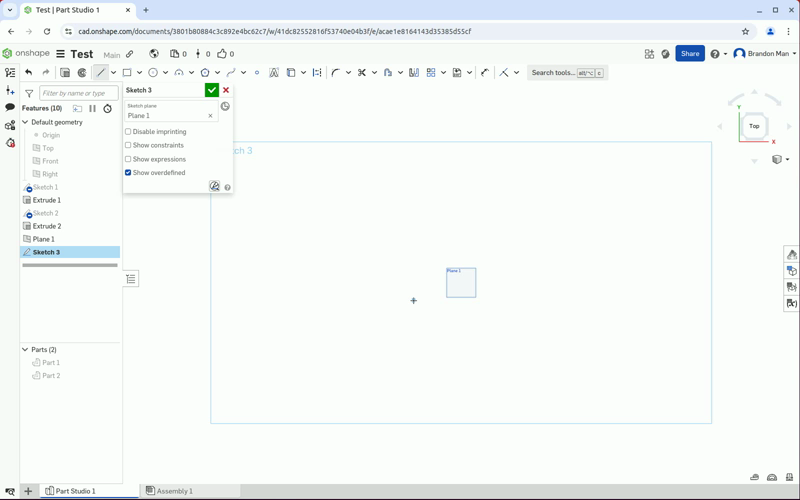
mouse_move(509, 300)
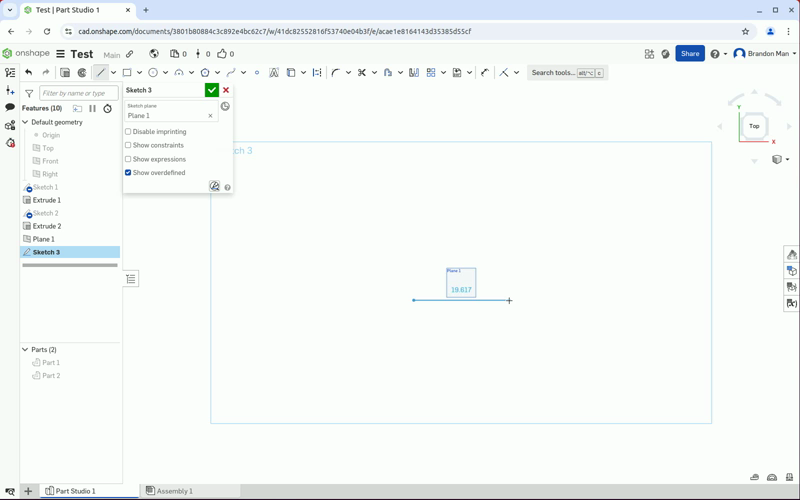
click(509, 300)
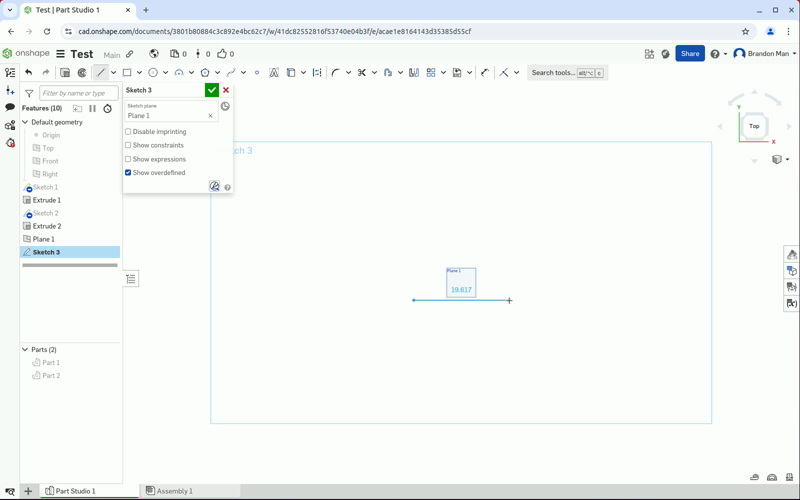
key_up(shift)
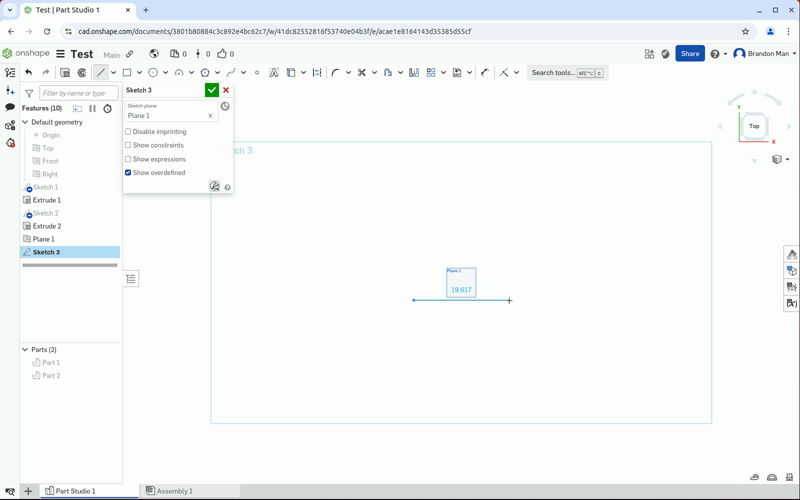
key_down(shift)
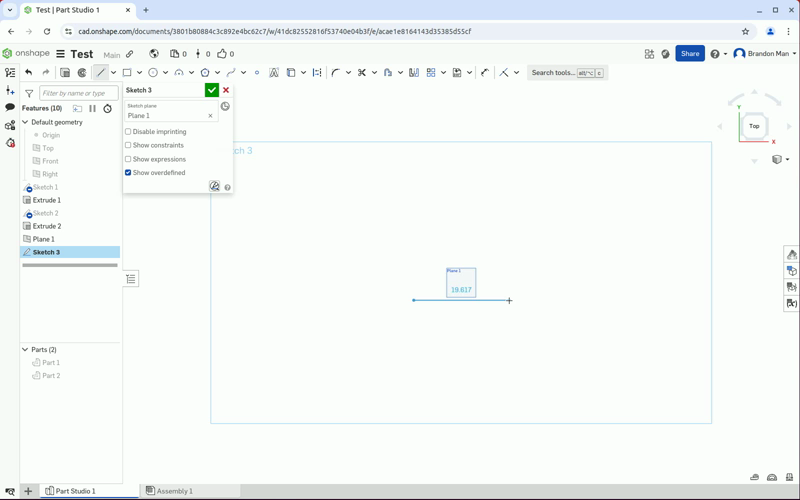
mouse_move(539, 300)
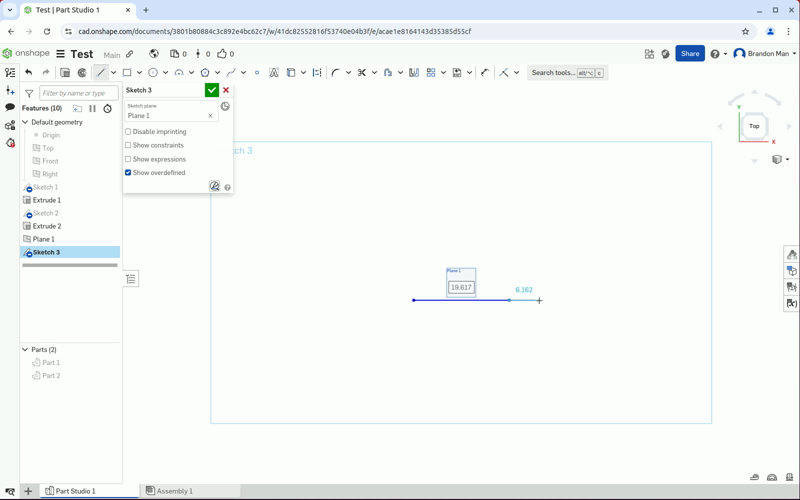
mouse_move(509, 293)
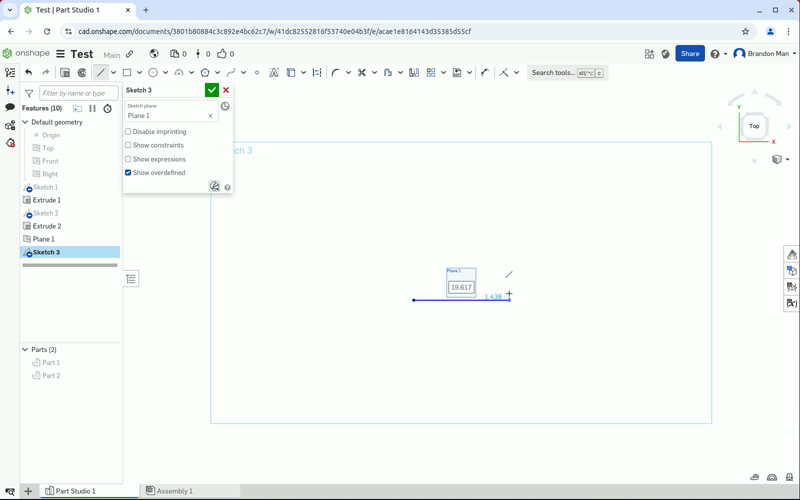
scroll(6)
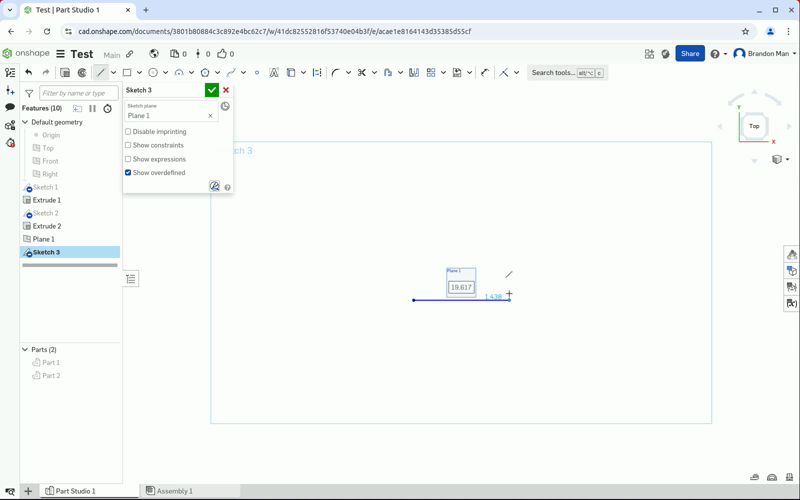
scroll(6)
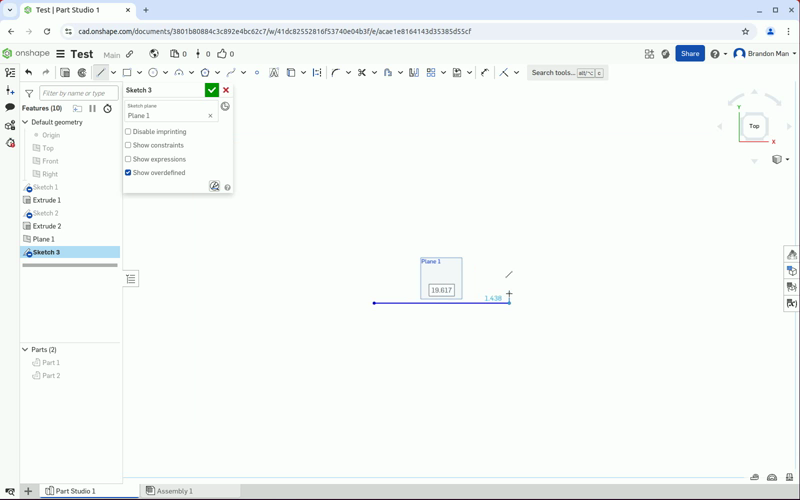
scroll(6)
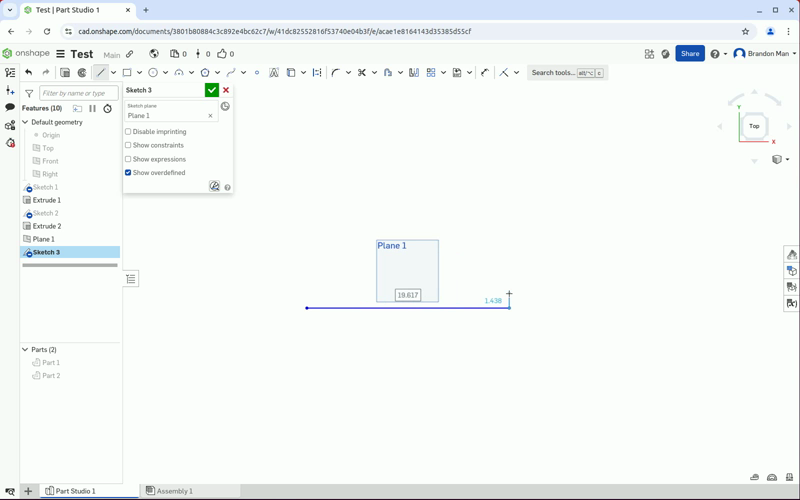
scroll(6)
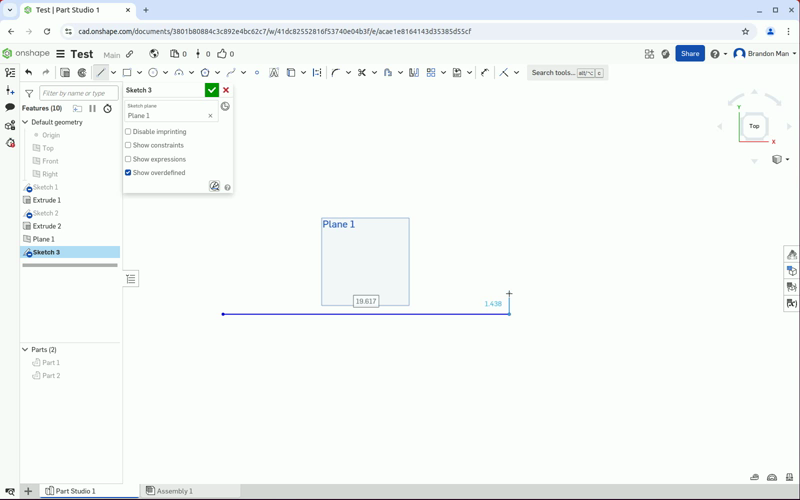
scroll(6)
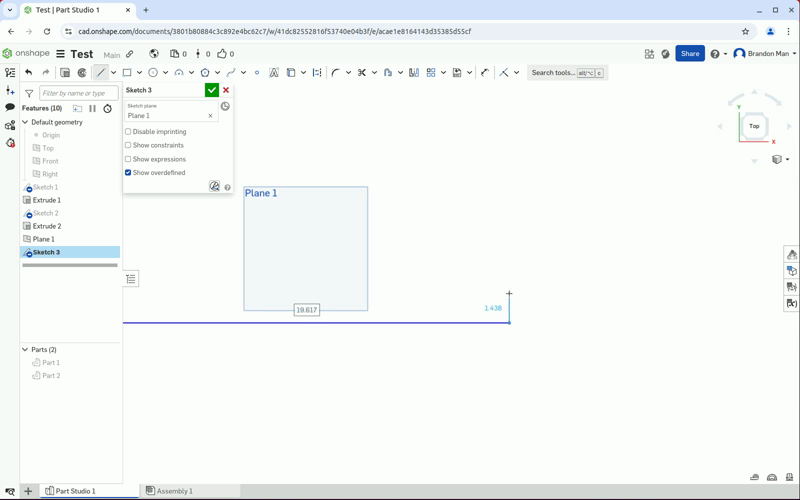
scroll(6)
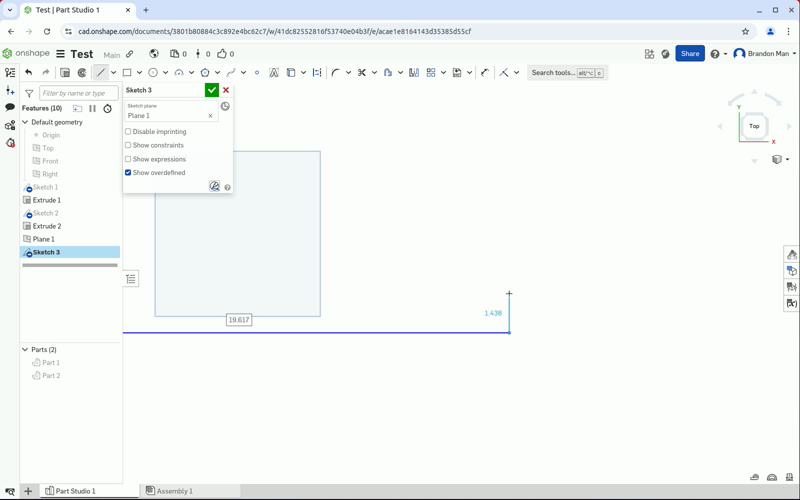
scroll(6)
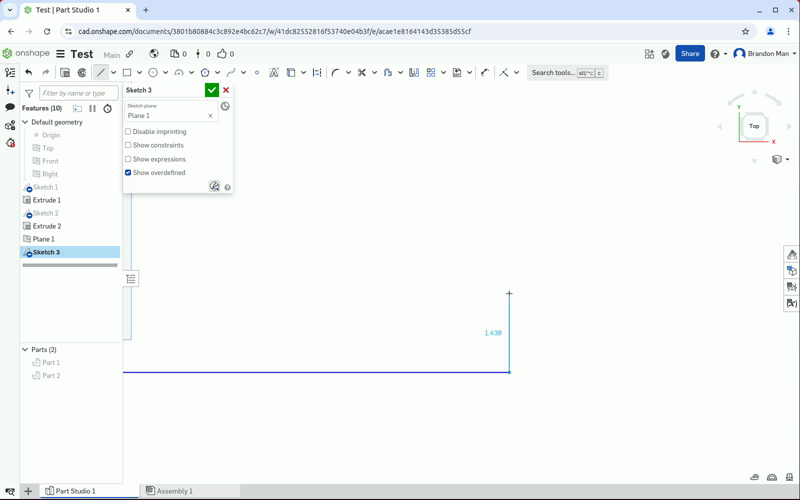
click(509, 293)
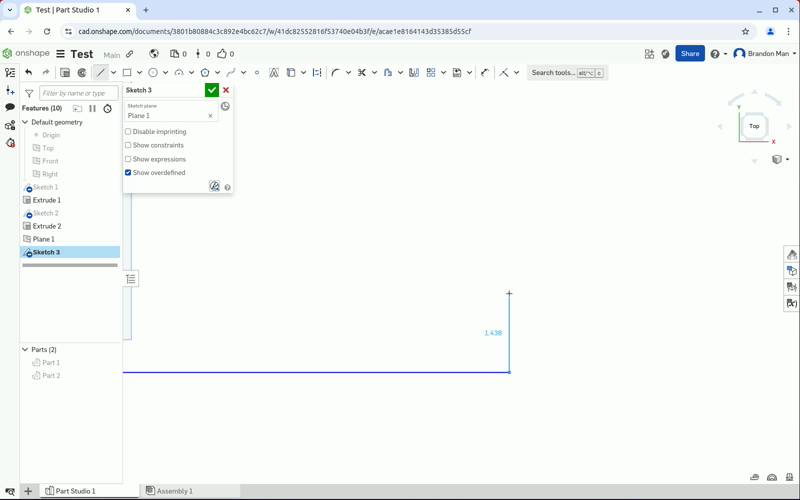
scroll(-6)
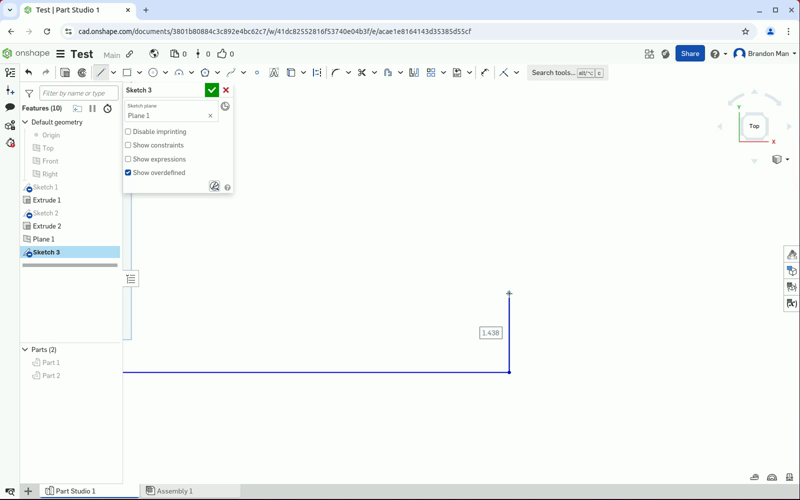
scroll(-6)
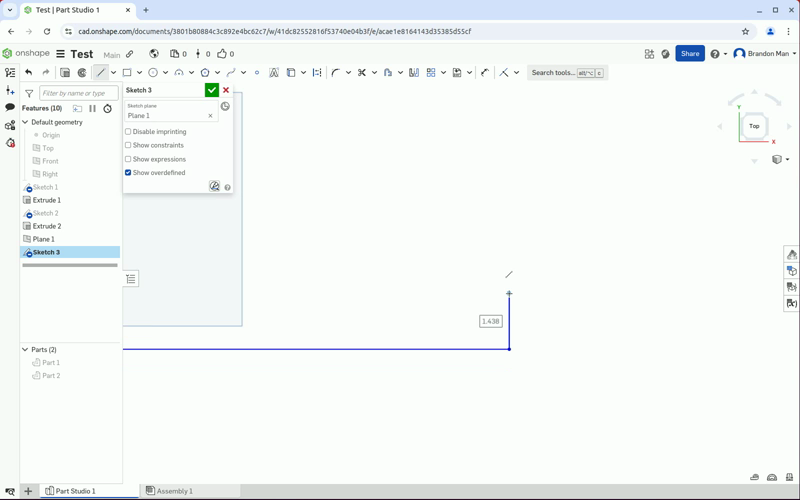
scroll(-6)
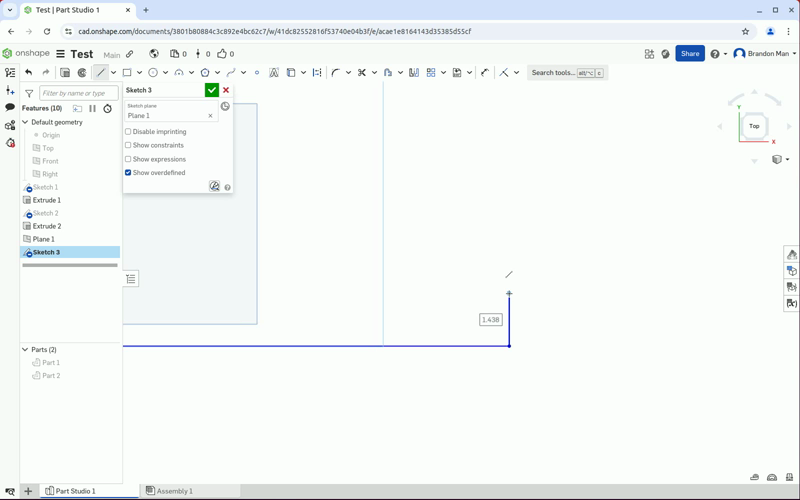
scroll(-6)
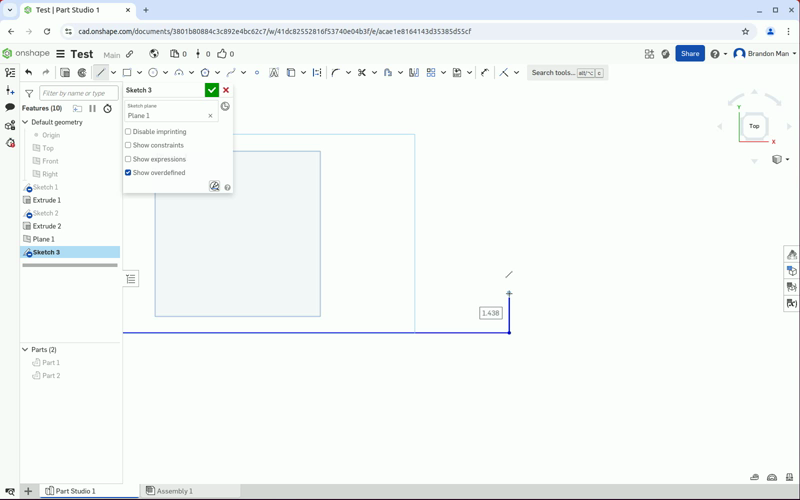
scroll(-6)
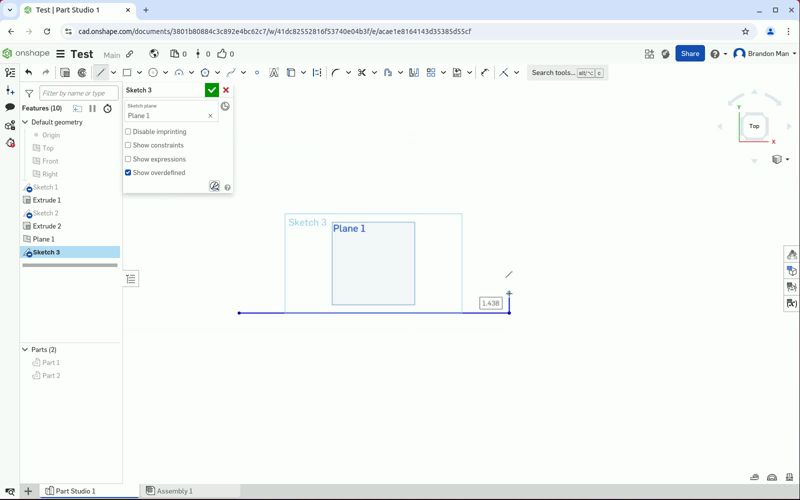
scroll(-6)
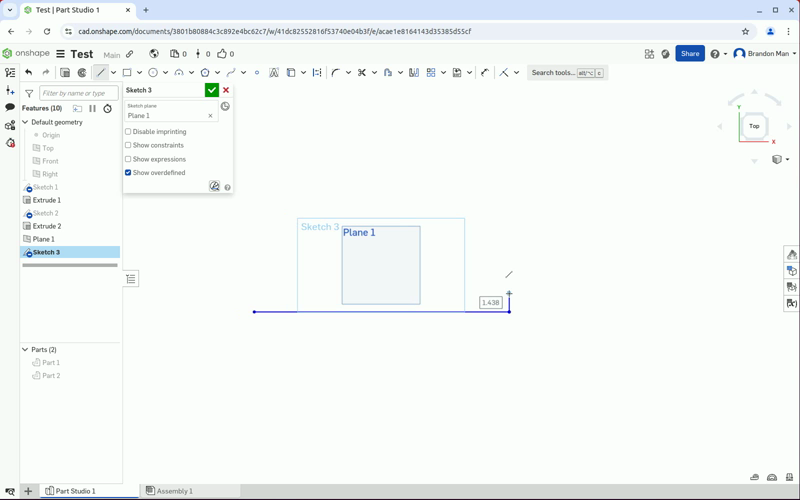
scroll(-6)
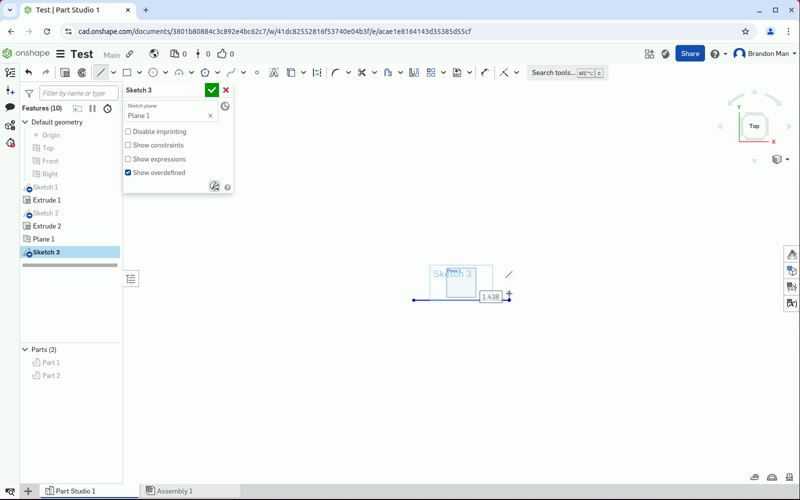
key_up(shift)
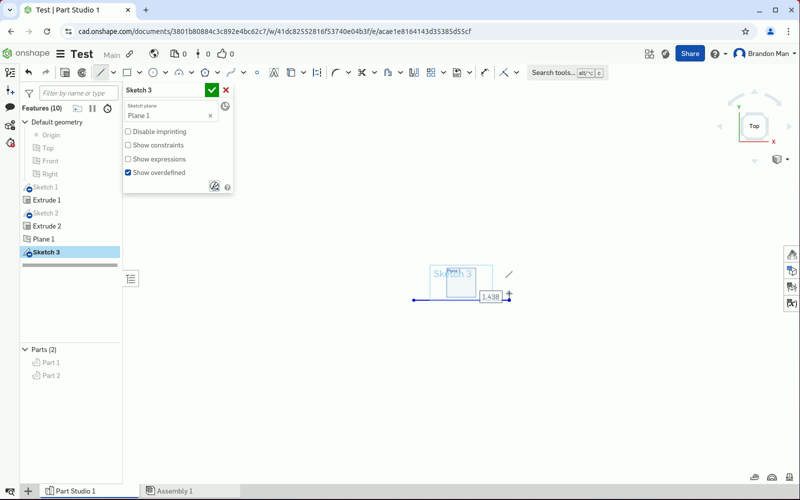
key_down(shift)
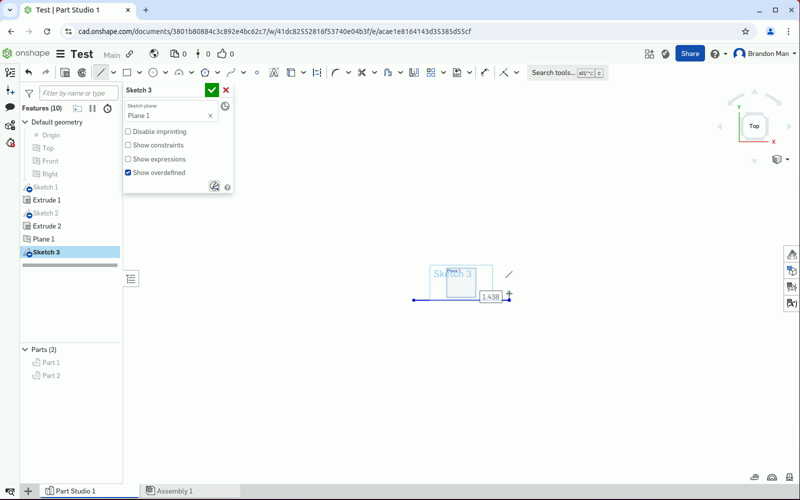
mouse_move(413, 293)
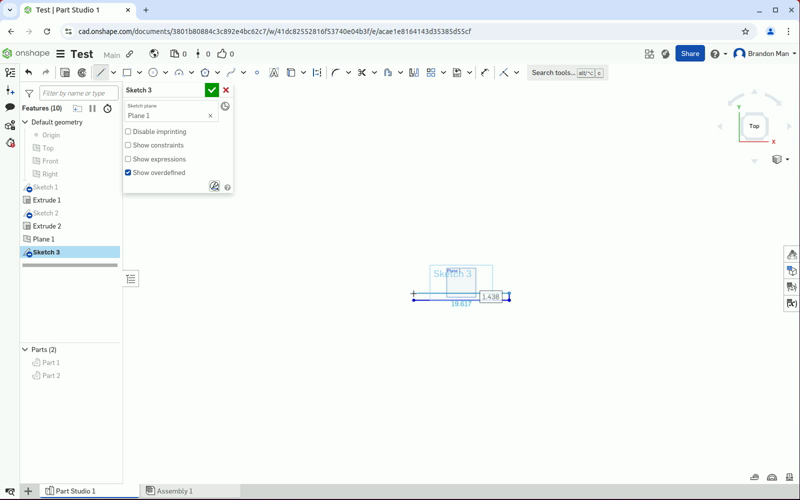
click(413, 293)
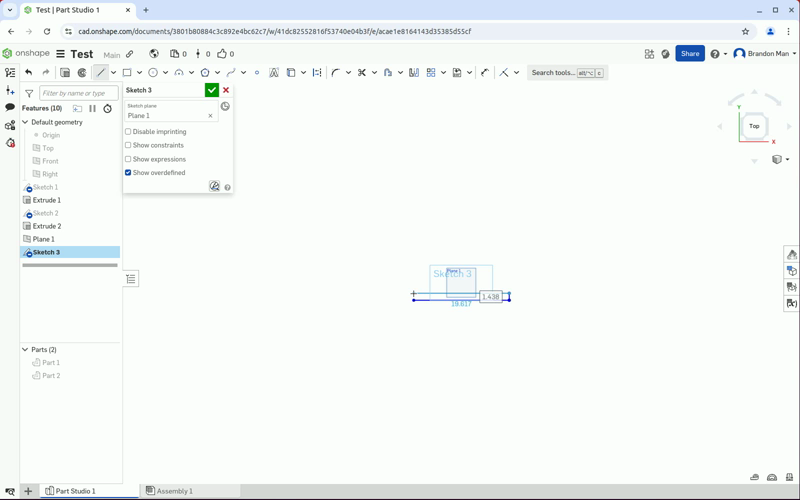
key_up(shift)
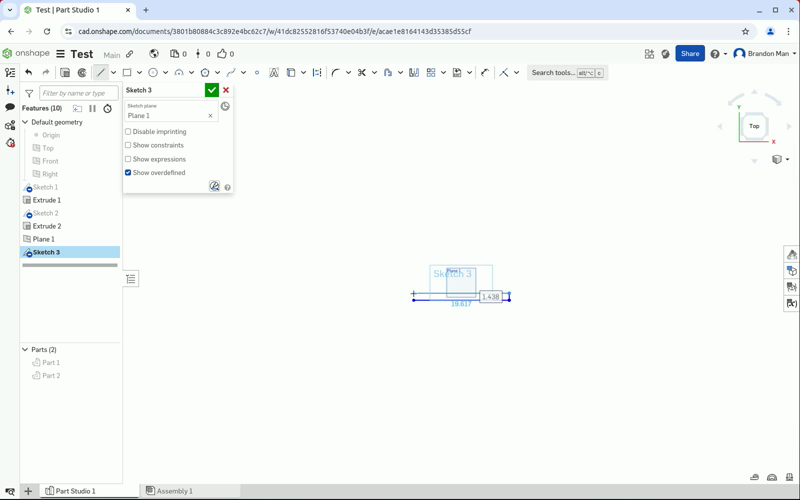
mouse_move(444, 293)
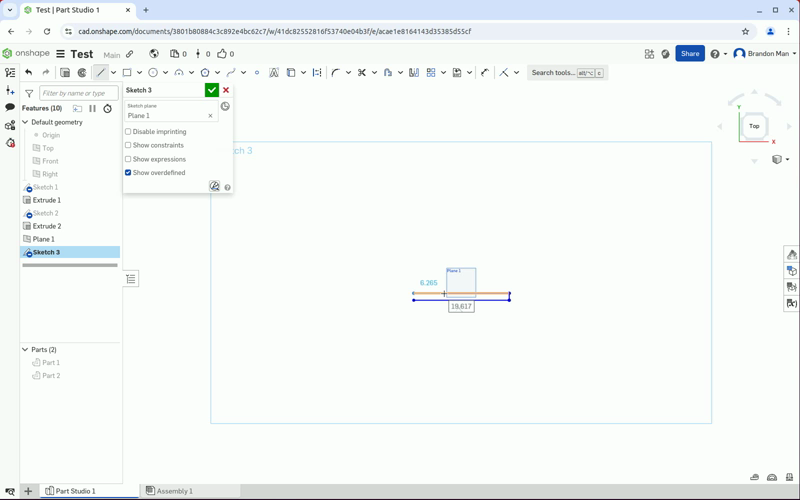
key_down(shift)
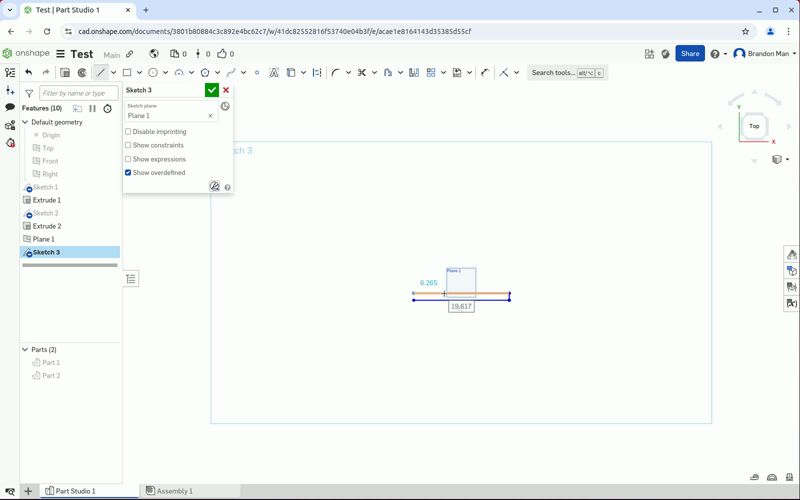
mouse_move(413, 300)
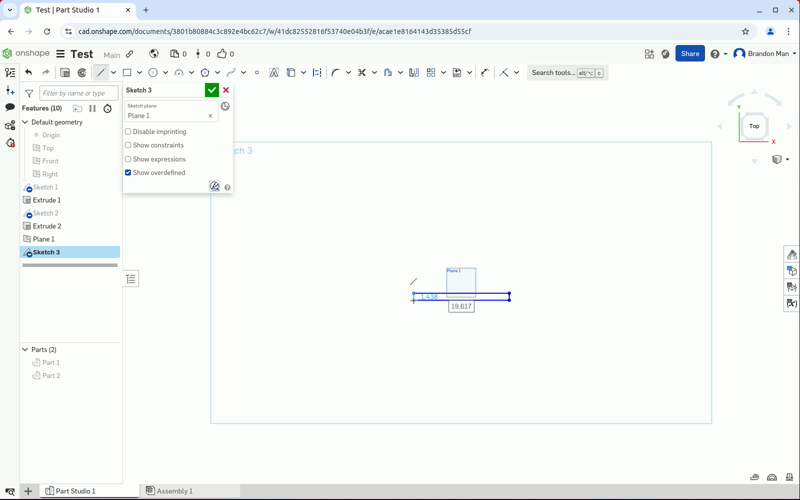
scroll(6)
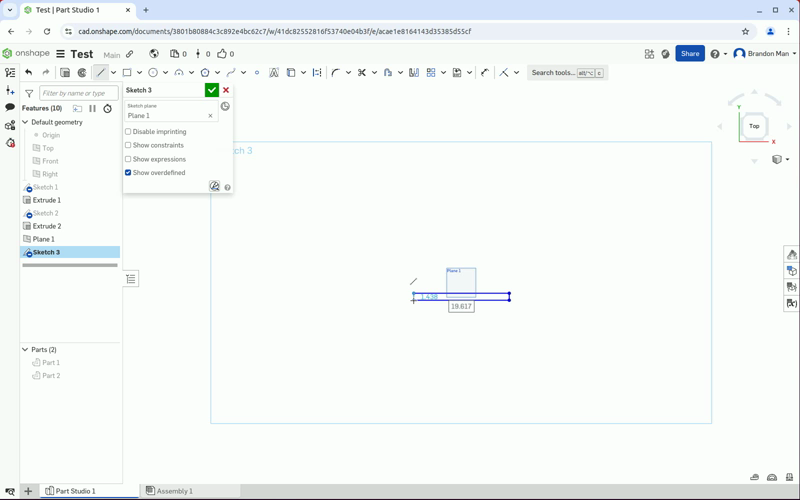
scroll(6)
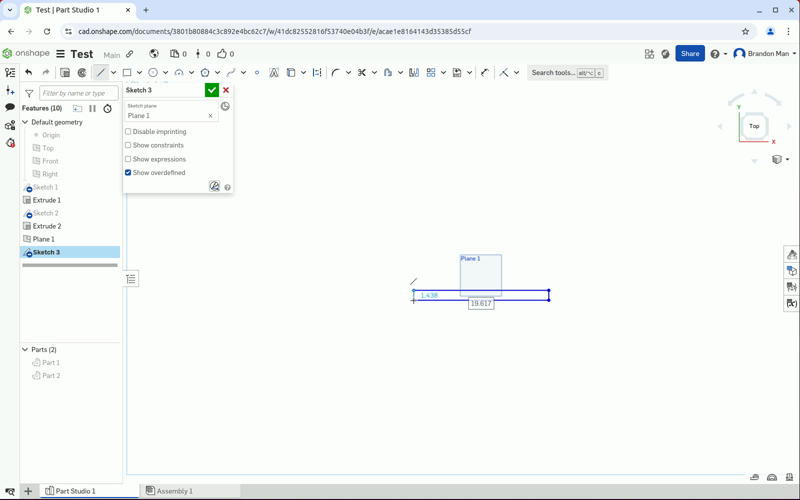
scroll(6)
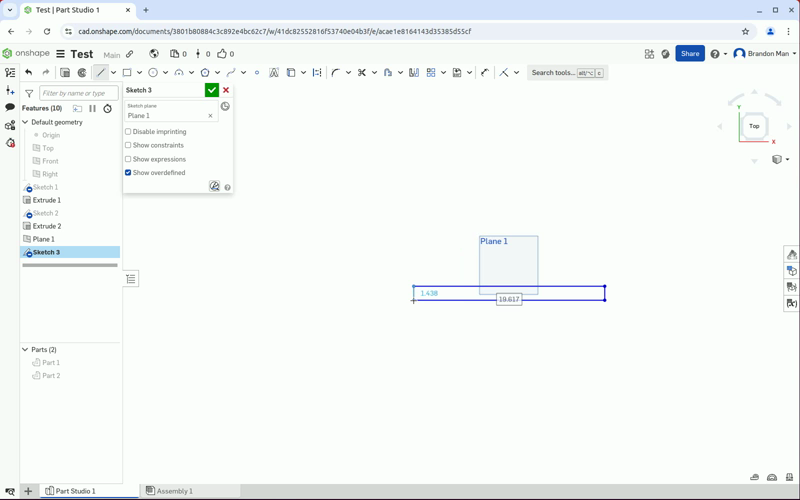
scroll(6)
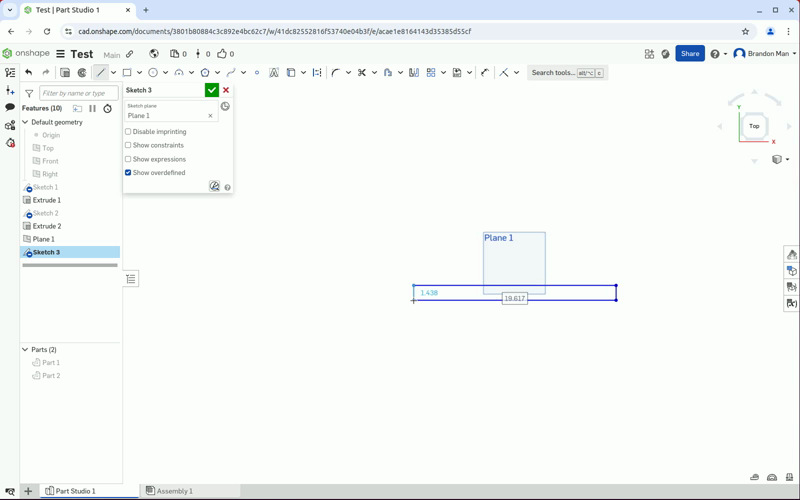
scroll(6)
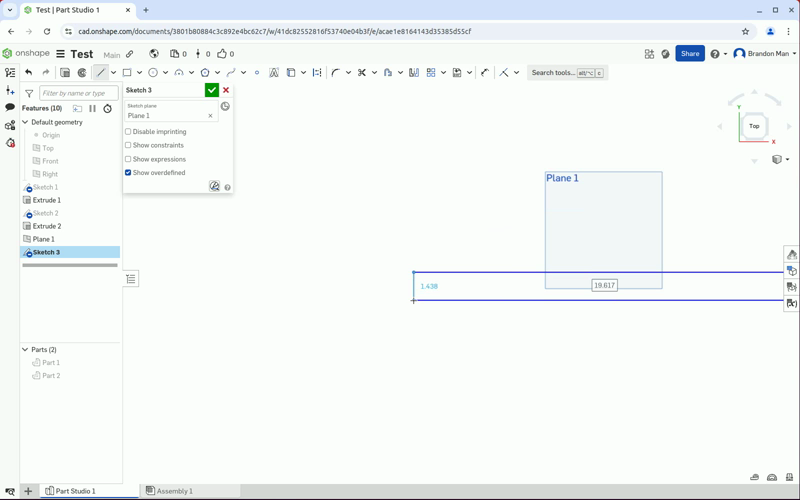
scroll(6)
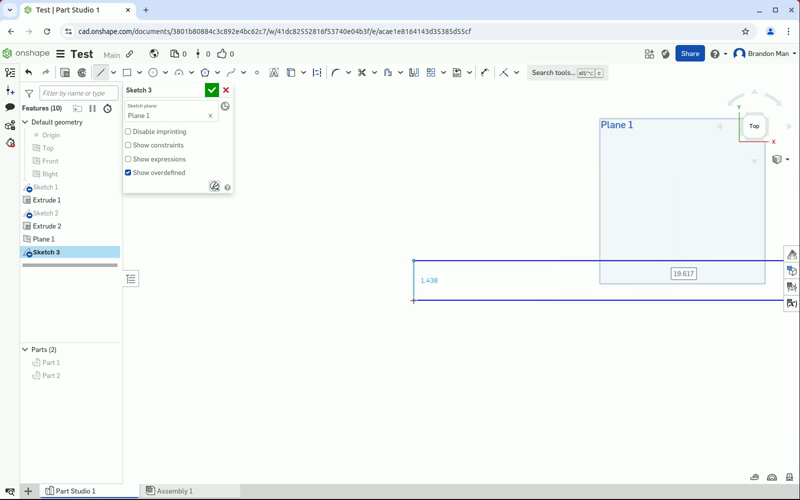
scroll(6)
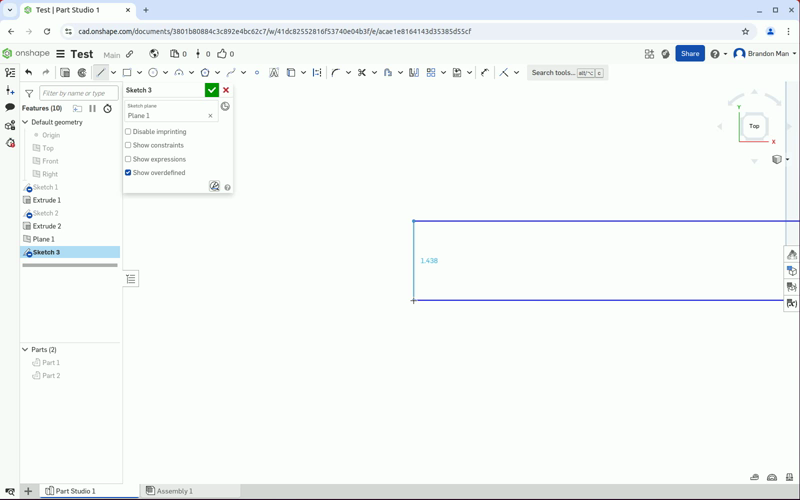
key_up(shift)
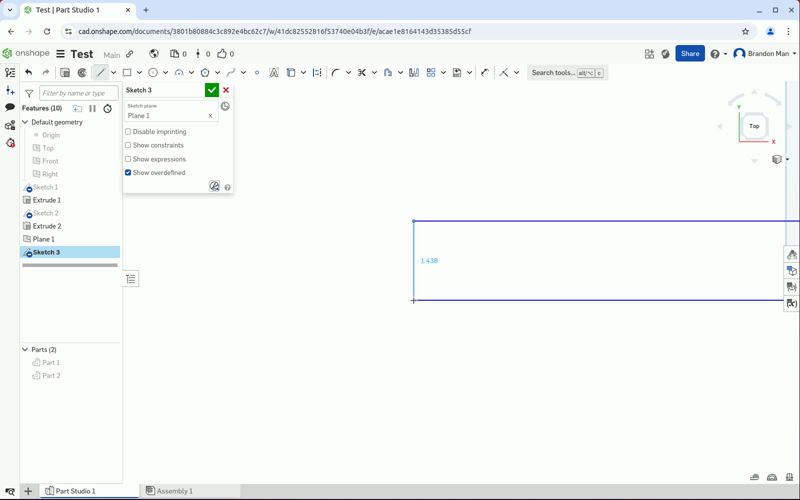
click(413, 300)
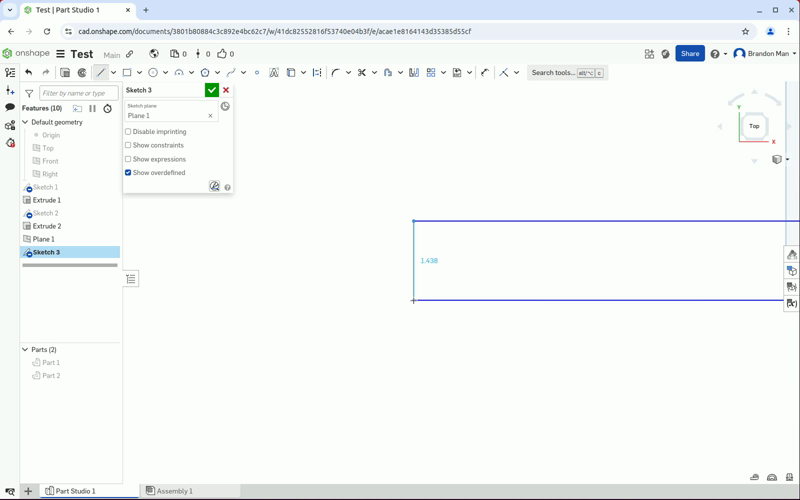
scroll(-6)
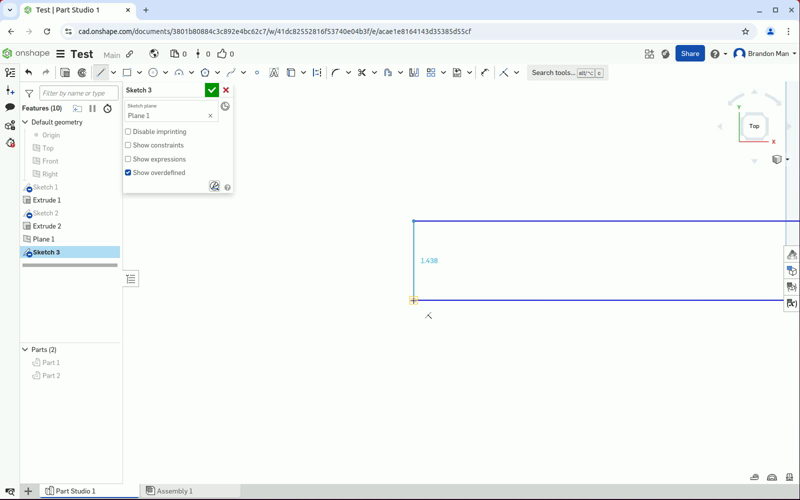
scroll(-6)
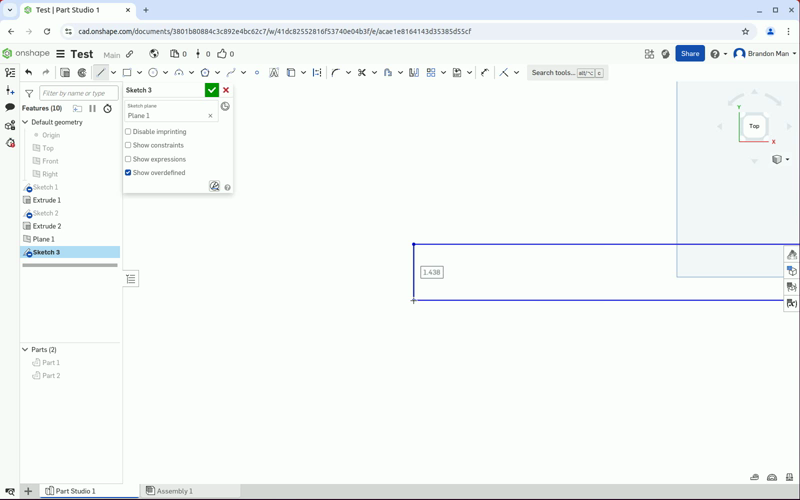
scroll(-6)
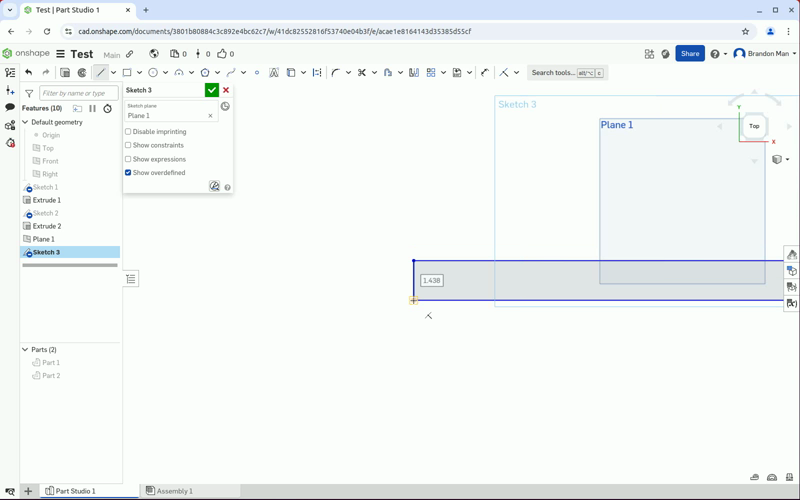
scroll(-6)
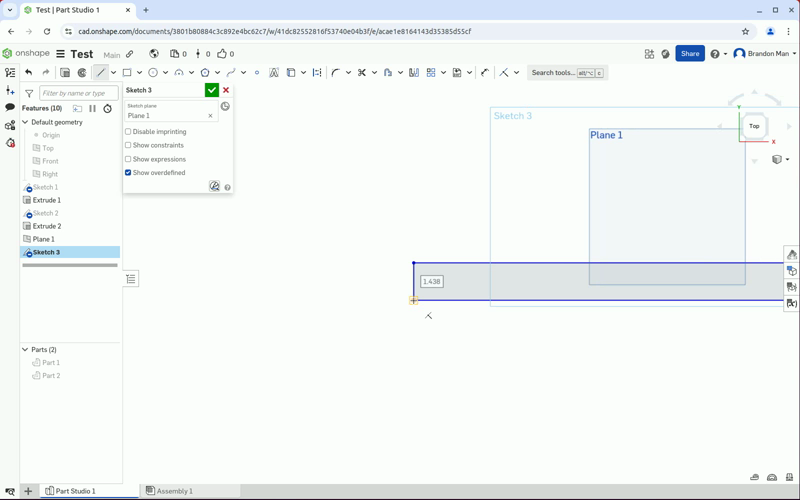
scroll(-6)
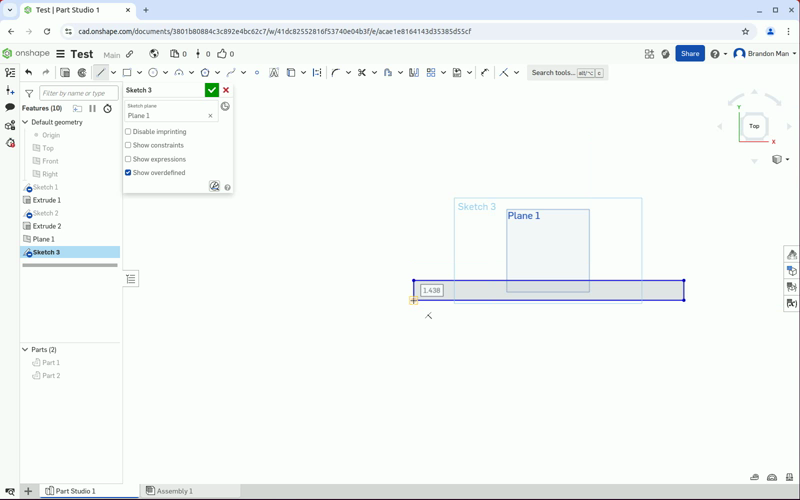
scroll(-6)
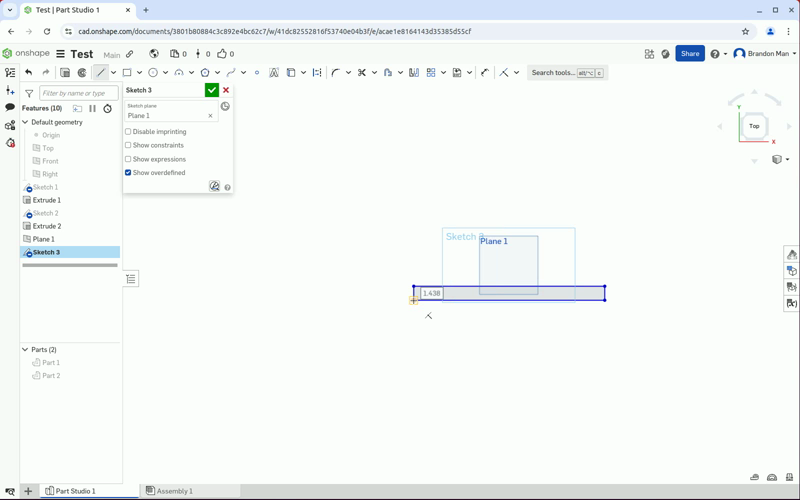
scroll(-6)
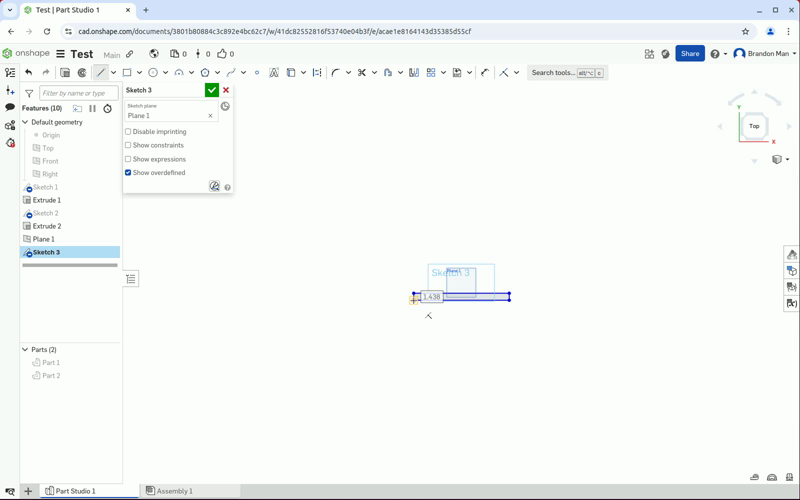
key(esc)
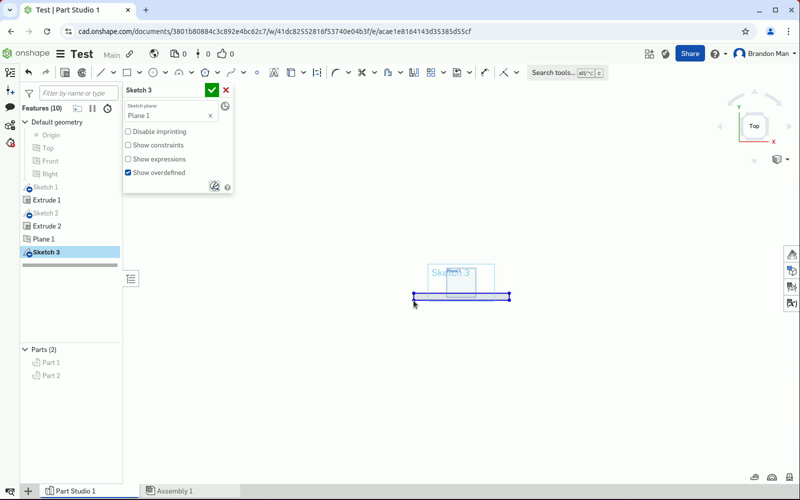
mouse_move(428, 298)
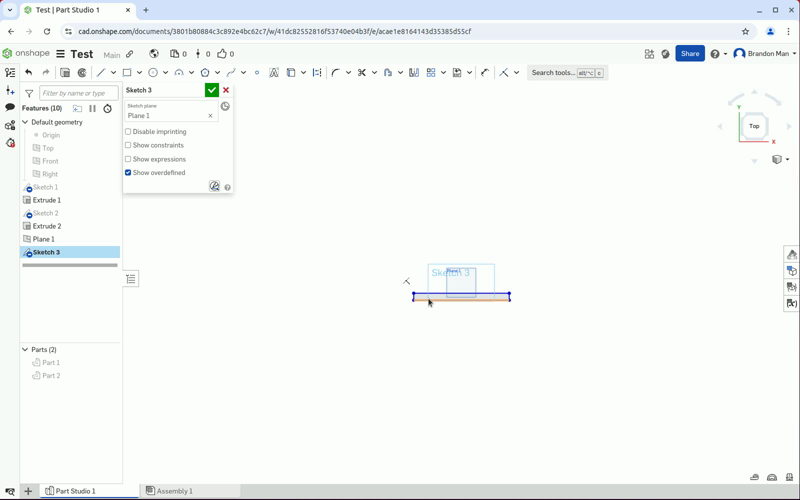
scroll(6)
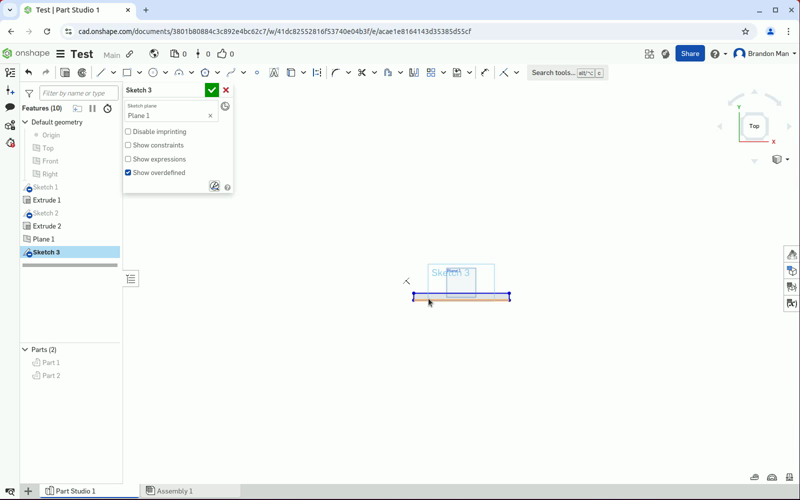
scroll(6)
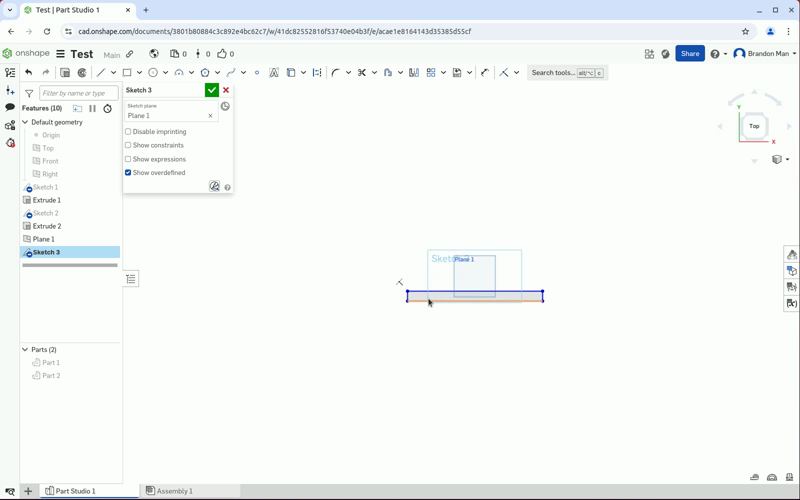
scroll(6)
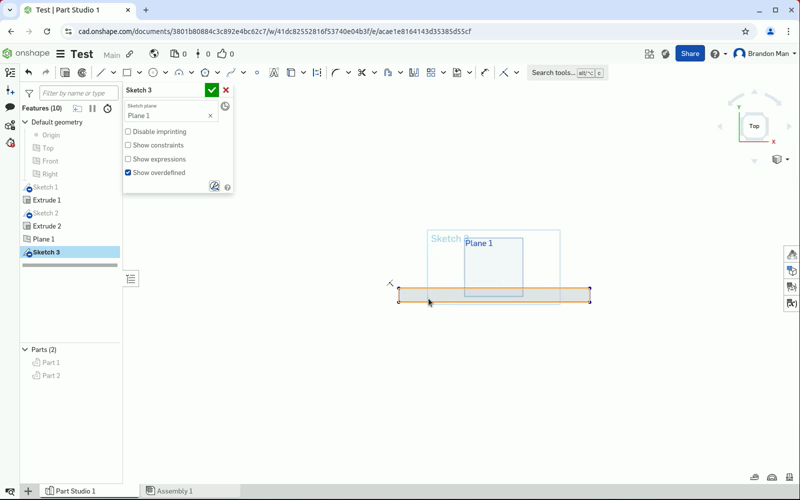
scroll(6)
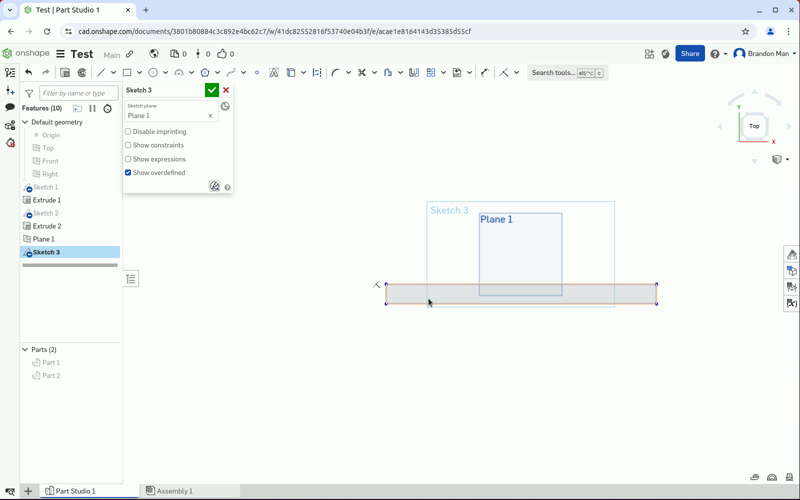
scroll(6)
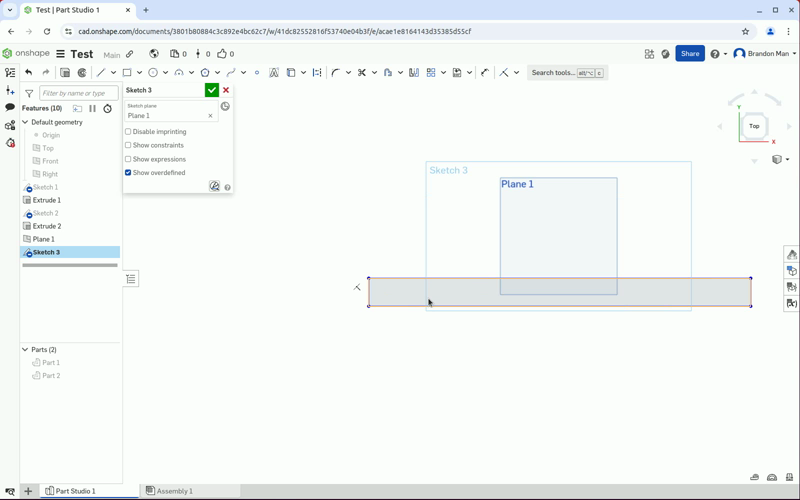
scroll(6)
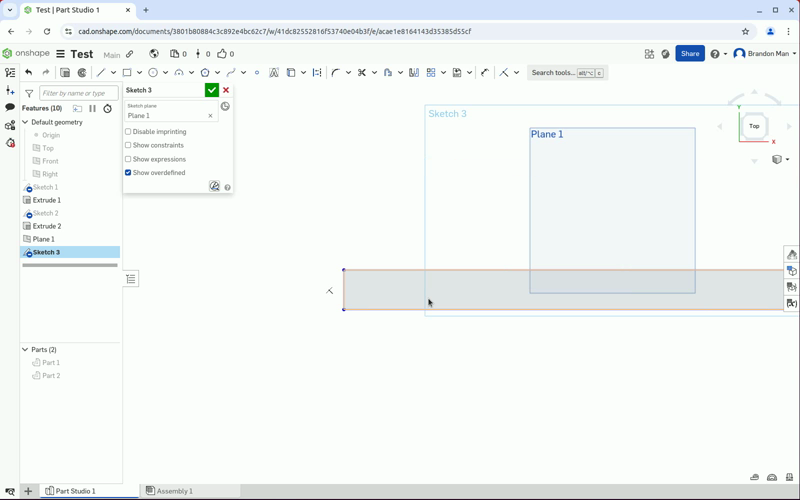
scroll(6)
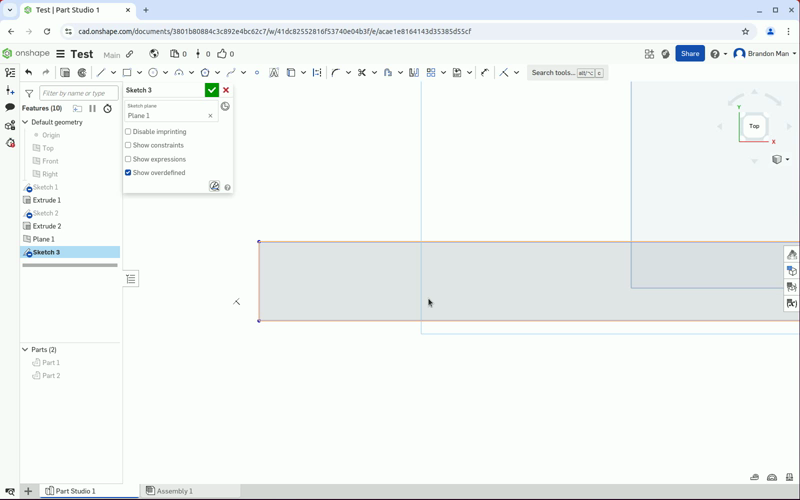
click(428, 298)
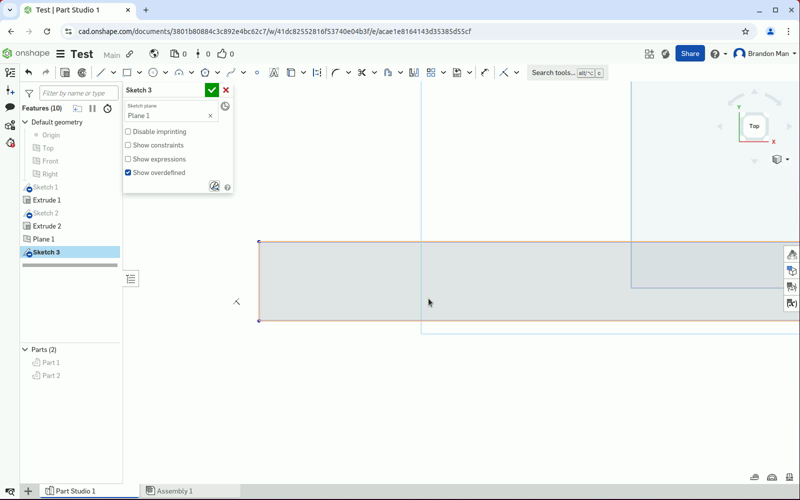
scroll(-6)
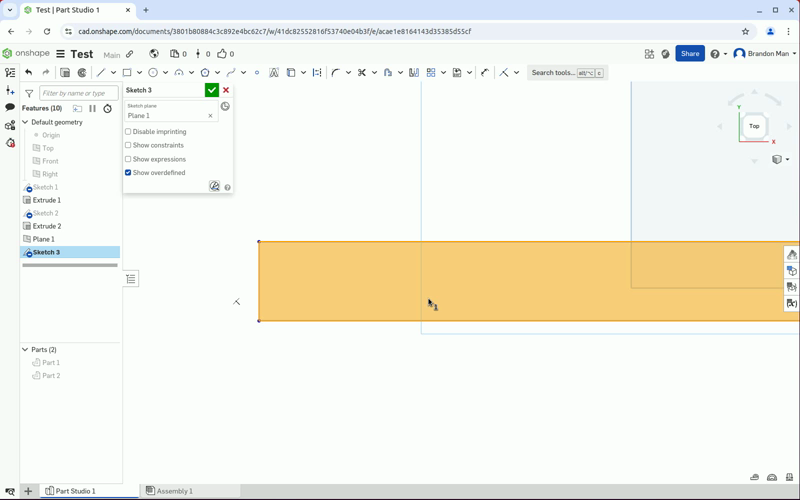
scroll(-6)
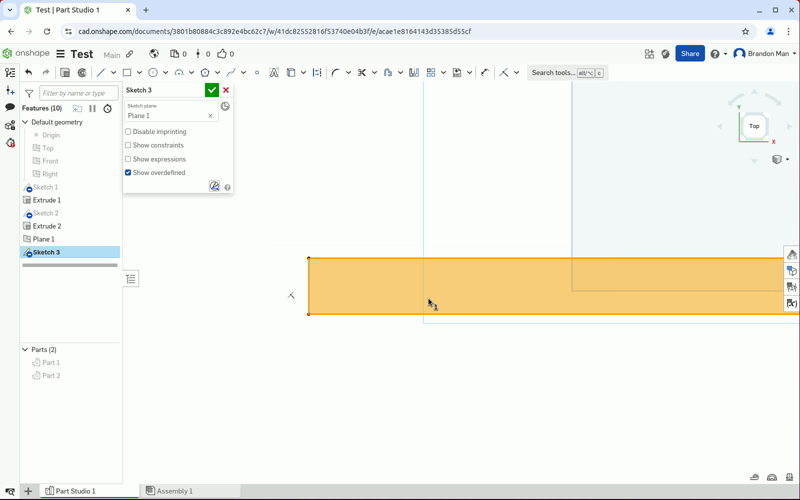
scroll(-6)
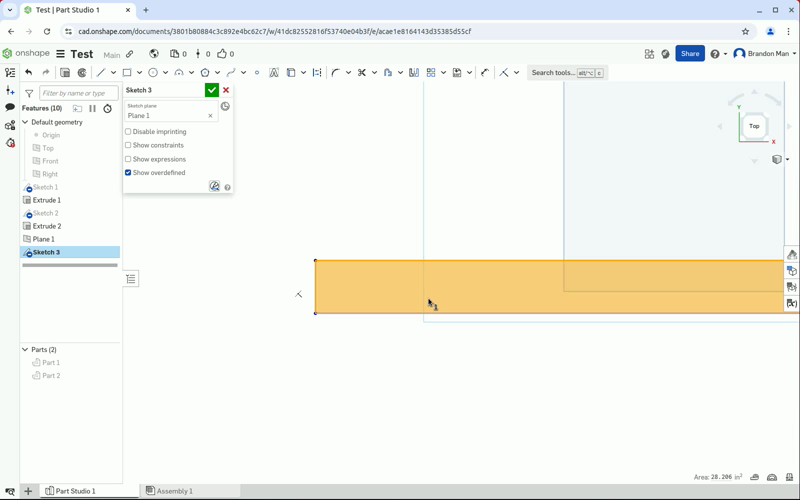
scroll(-6)
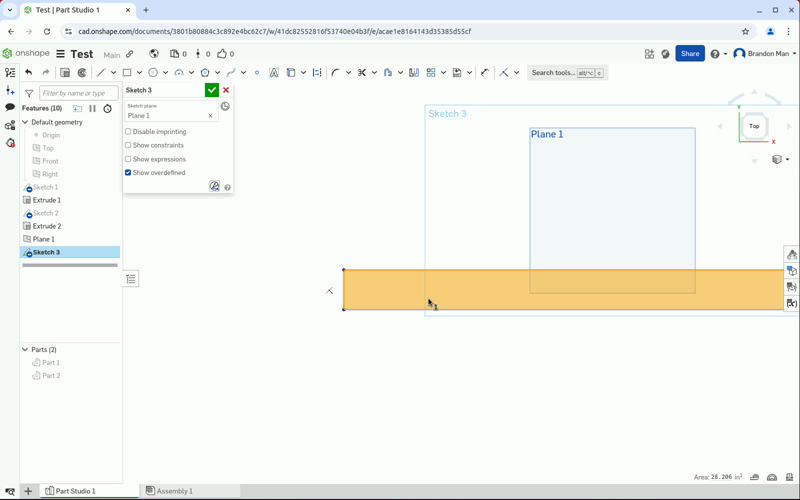
scroll(-6)
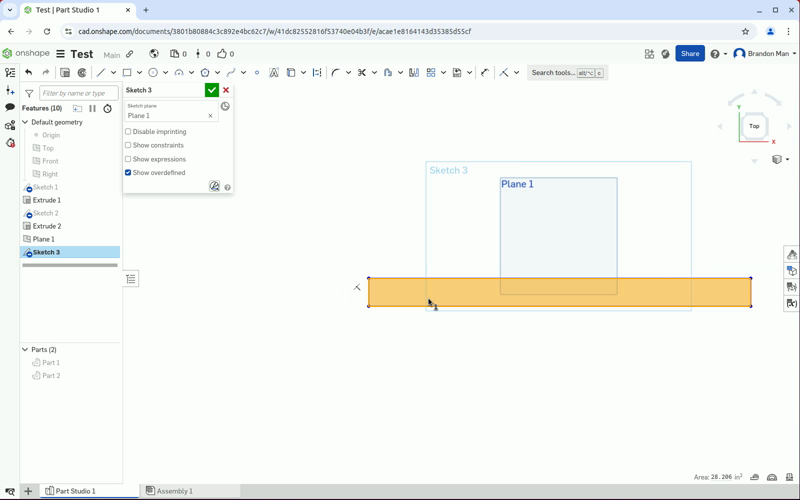
scroll(-6)
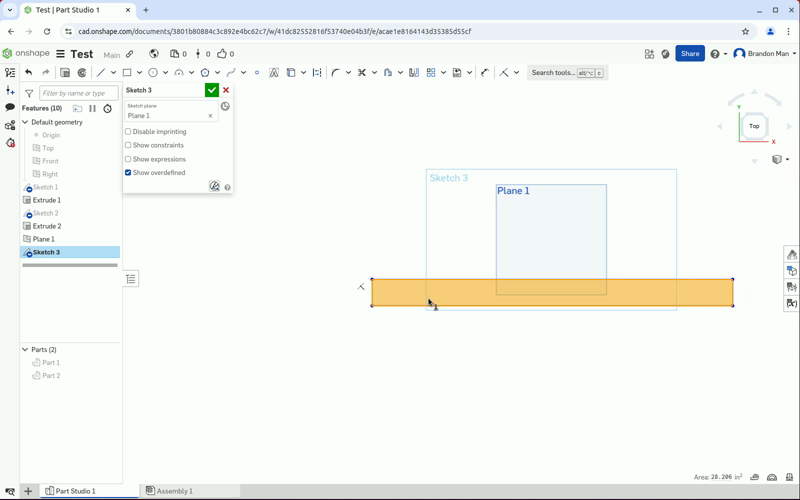
scroll(-6)
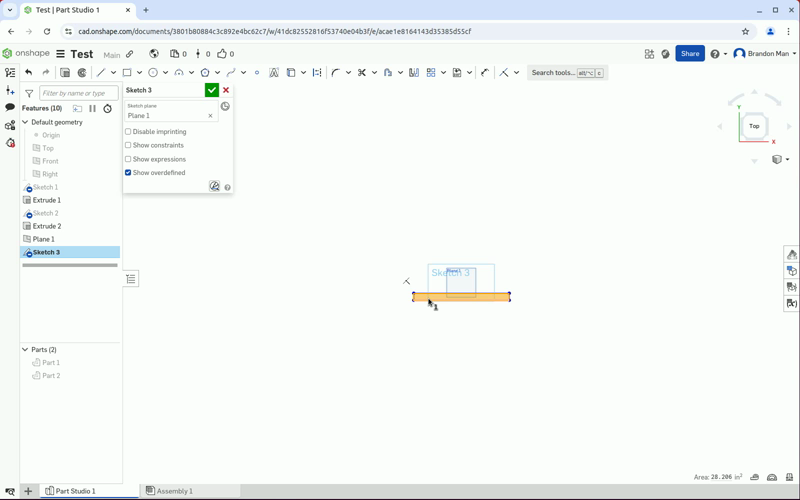
mouse_move(73, 352)
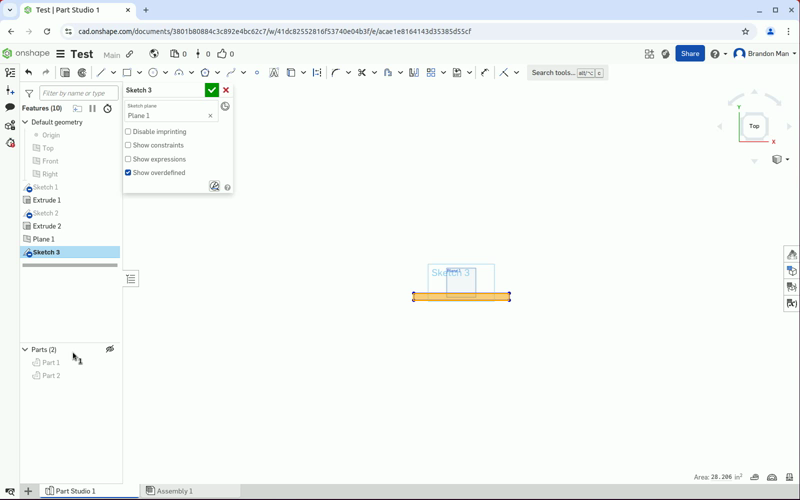
key(shift+y)
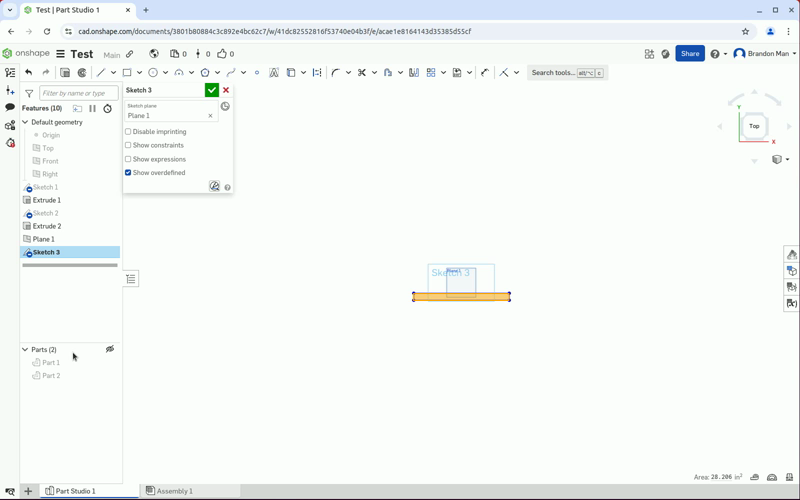
key(shift+e)
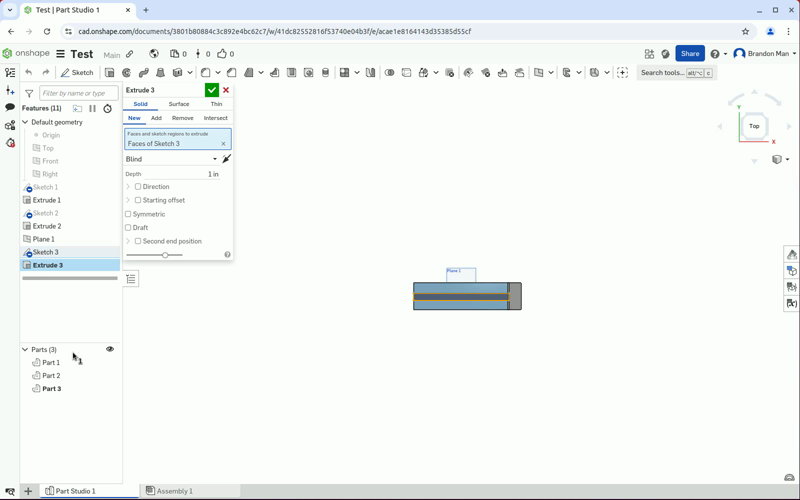
mouse_move(143, 106)
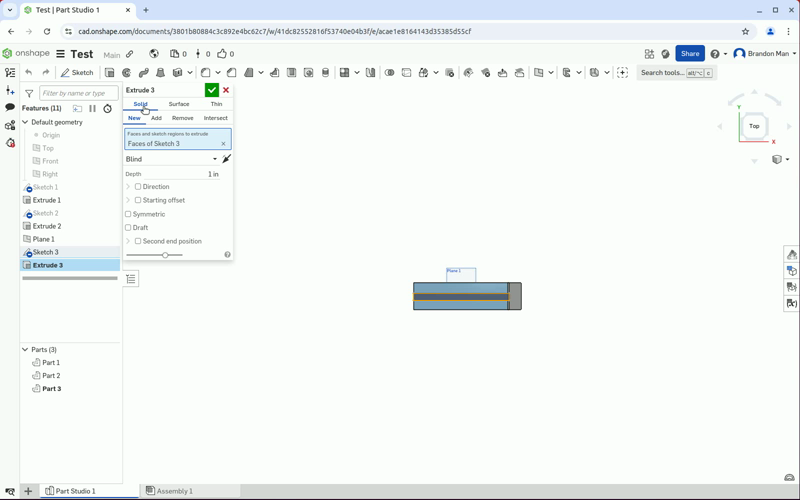
click(143, 106)
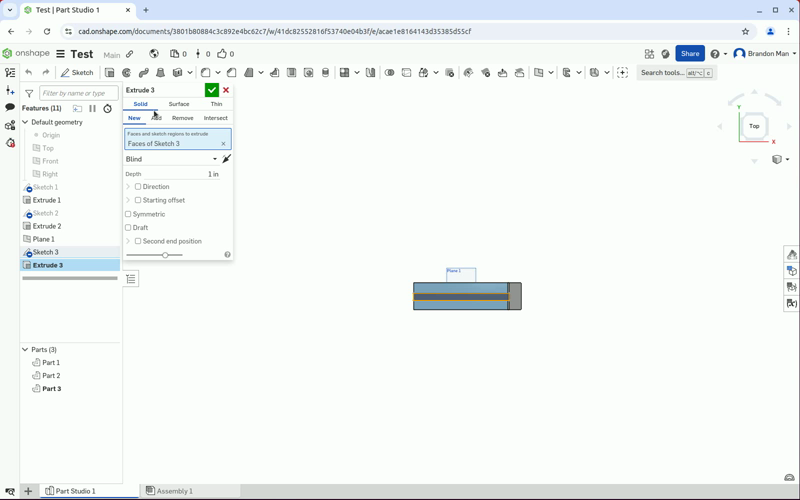
mouse_move(186, 120)
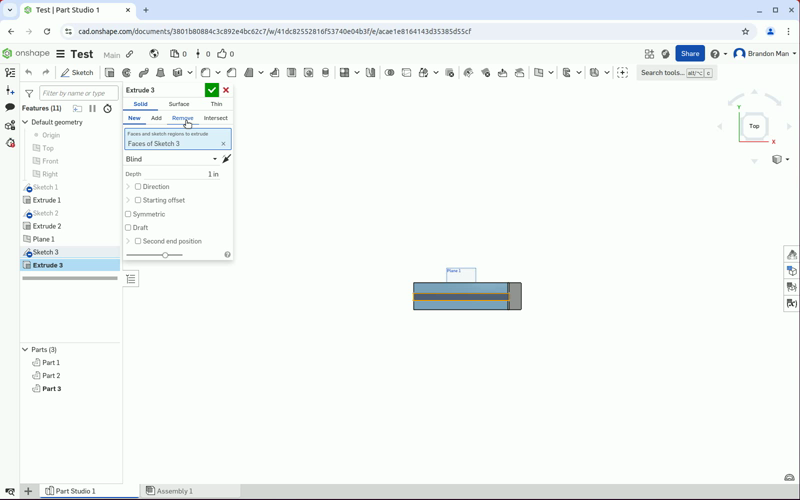
click(186, 120)
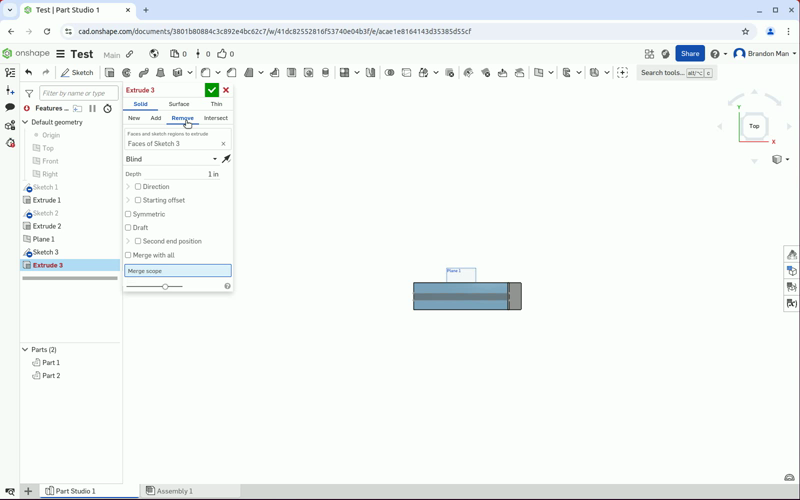
key(tab, 4)
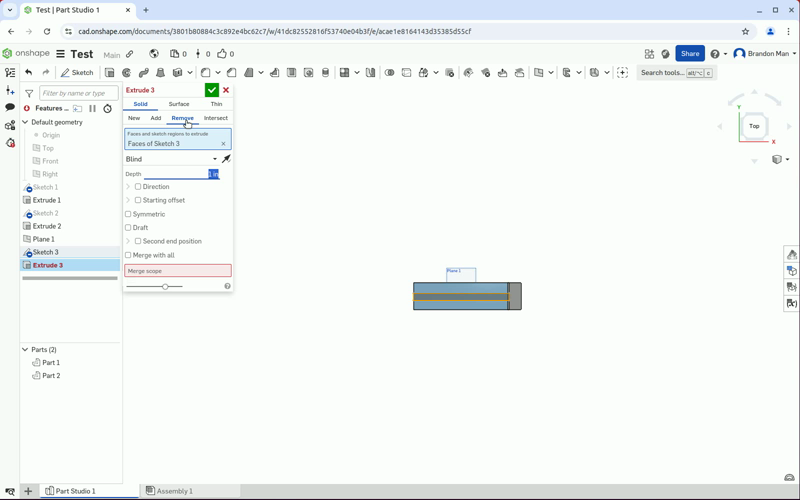
text(5.536)
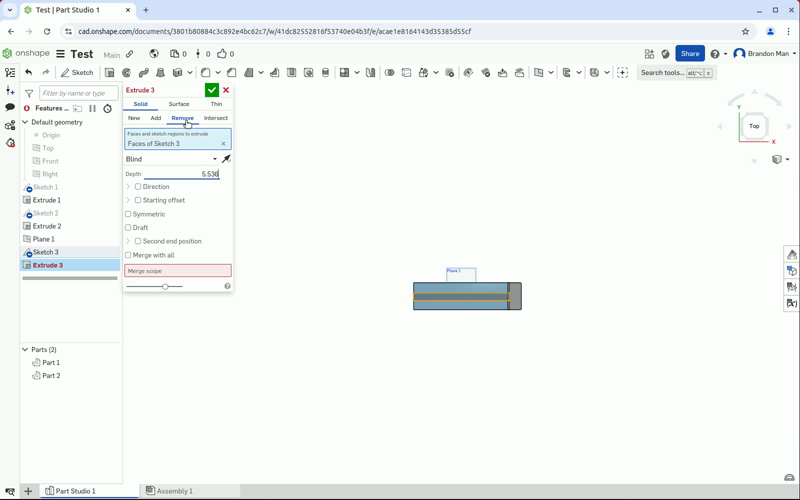
key(tab, 6)
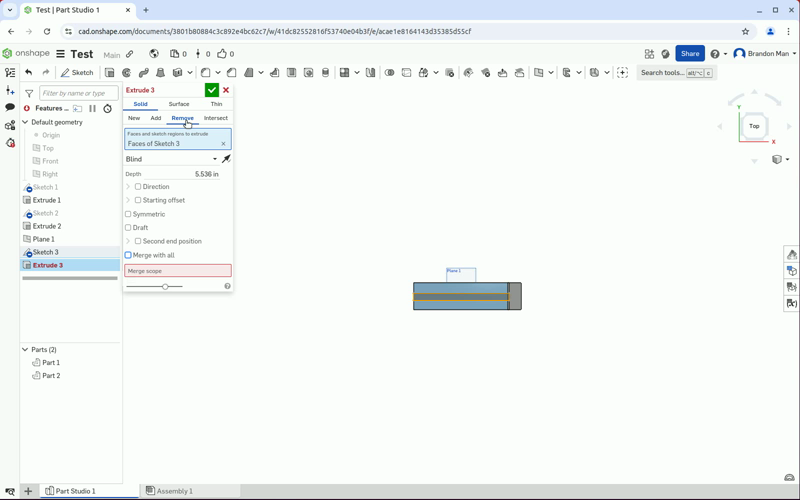
key(space)
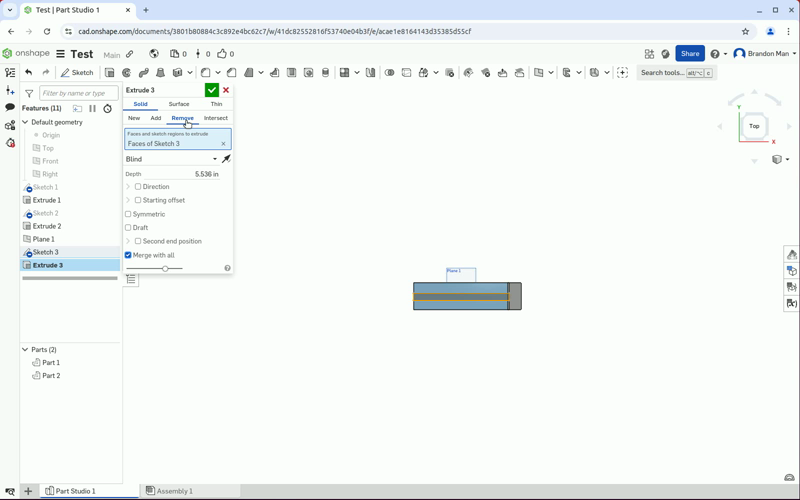
key(enter)
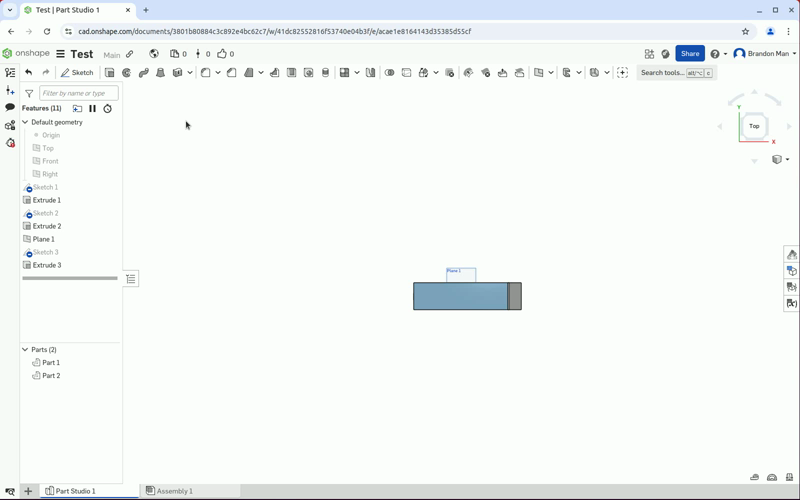
key(shift+h)
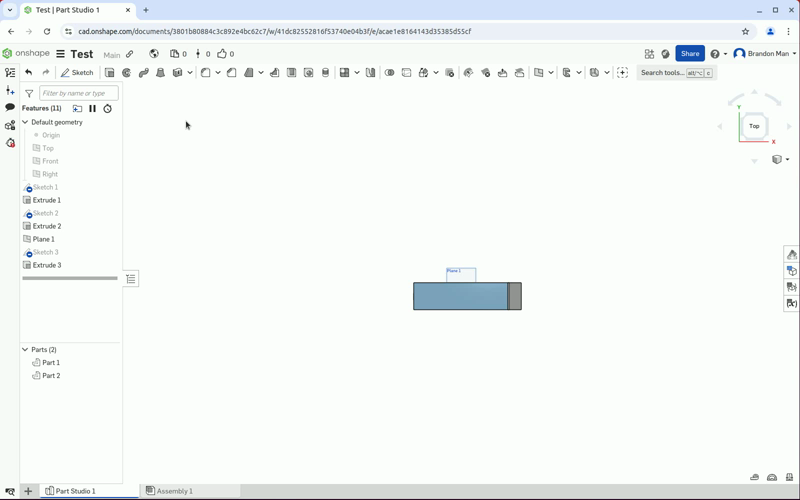
key(shift+h)
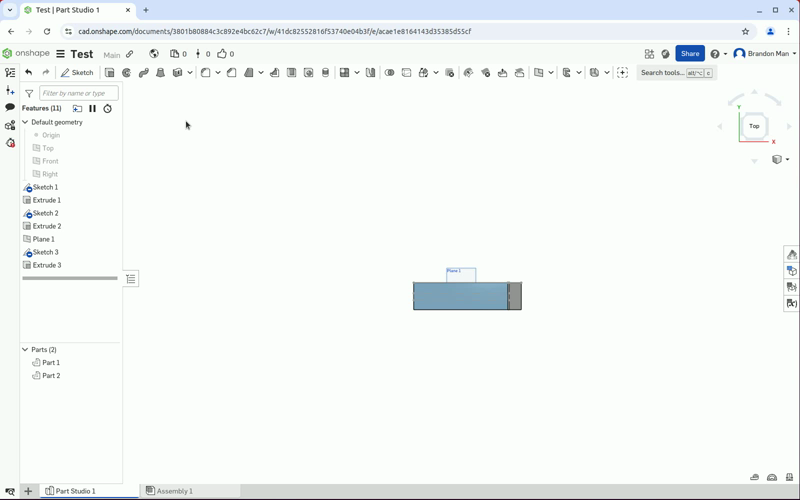
key(shift+7)
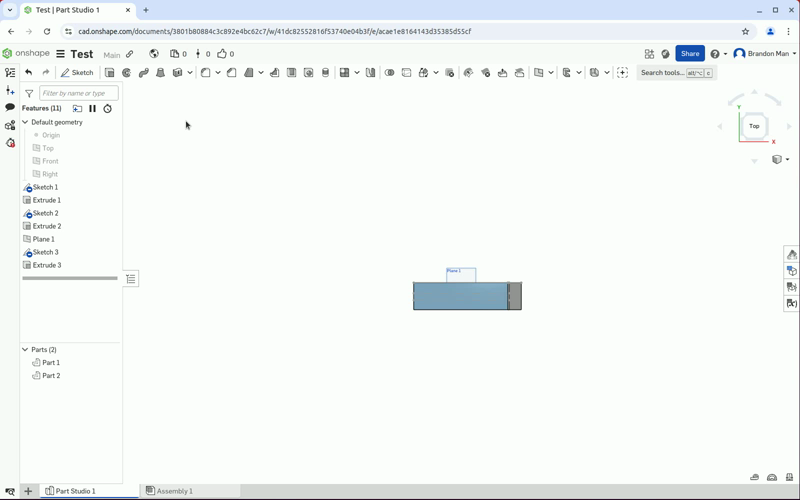
key(up, 3)
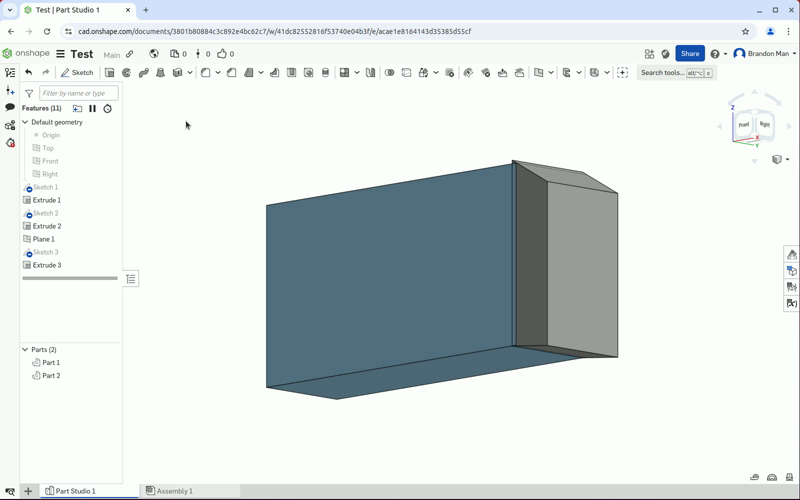
key(left, 3)
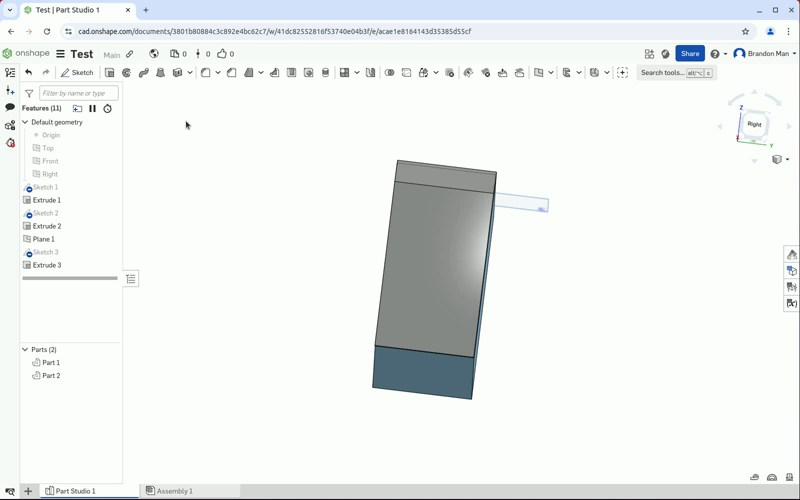
key(right, 3)
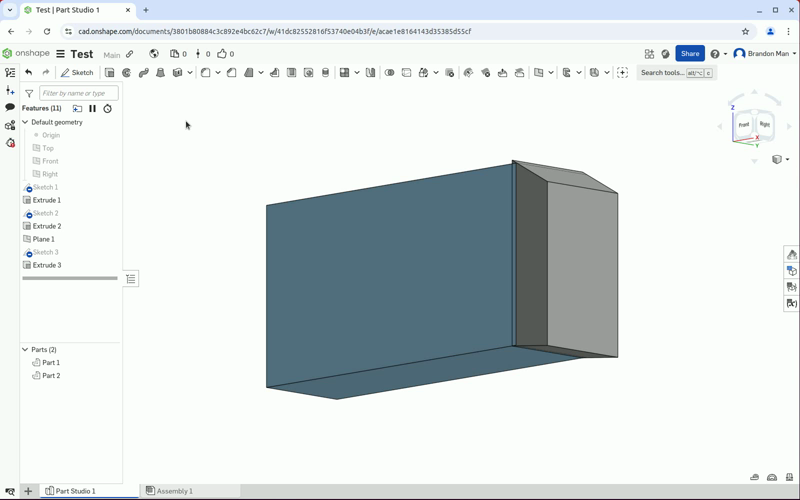
key(down, 3)
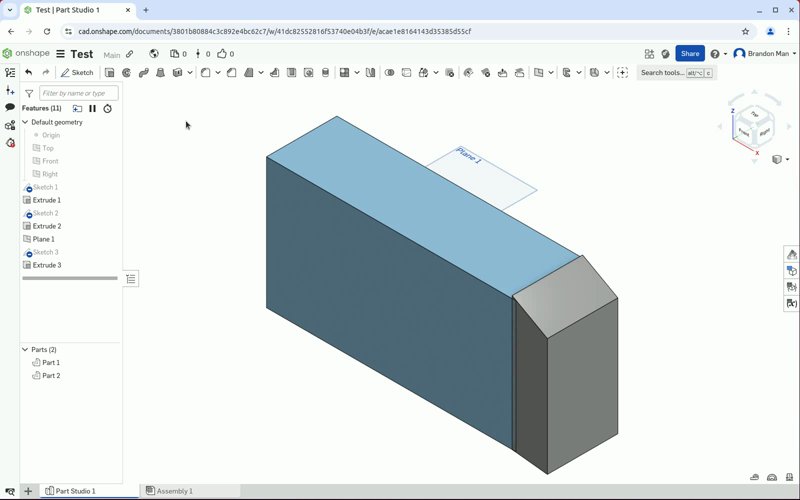
mouse_move(73, 189)
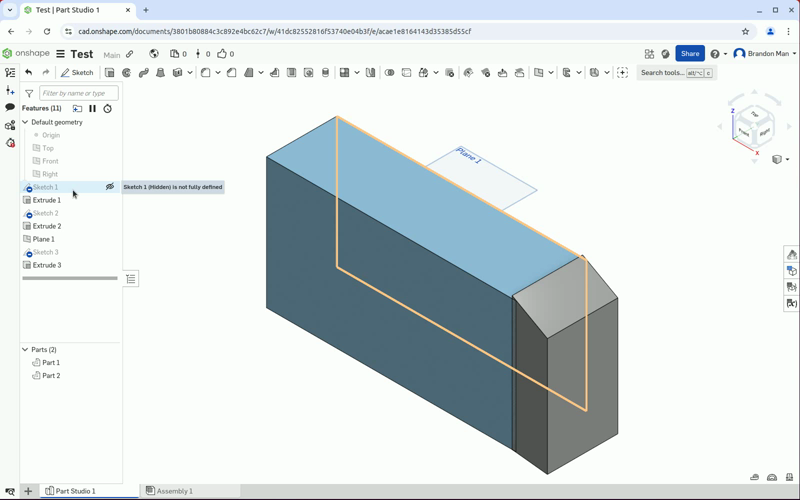
click(73, 189)